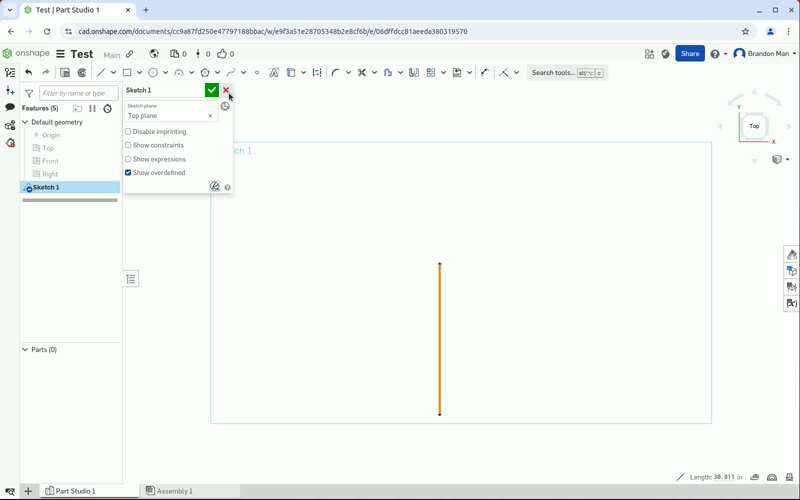
key(shift+h)
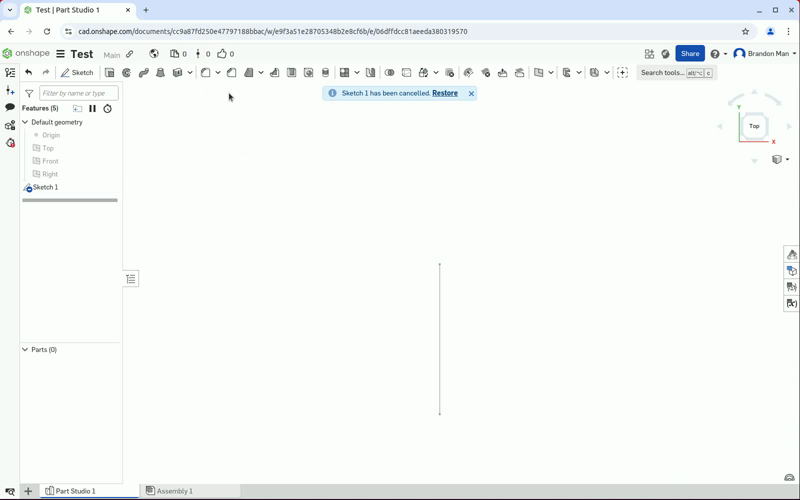
key(shift+s)
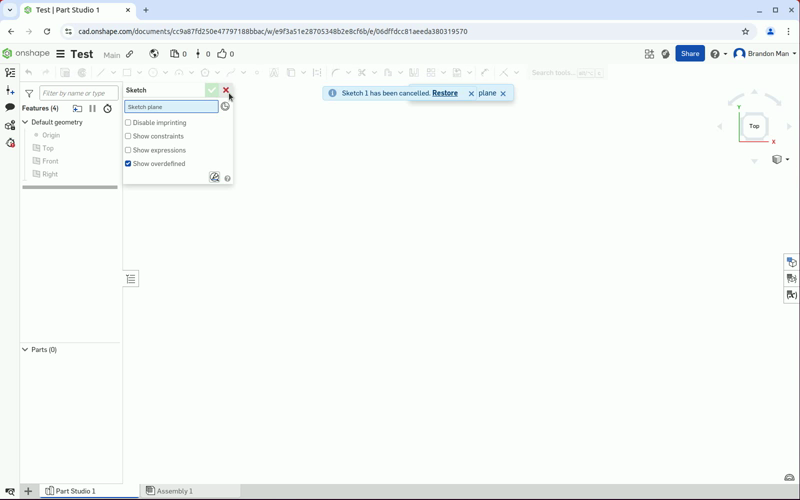
mouse_move(73, 150)
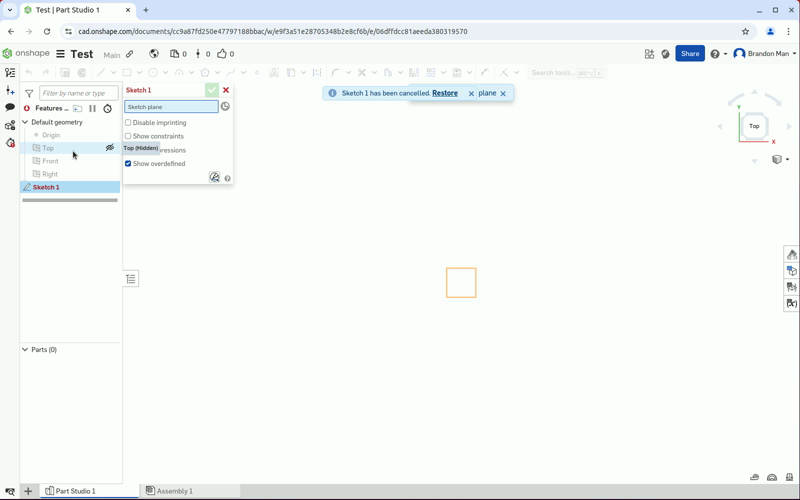
click(73, 150)
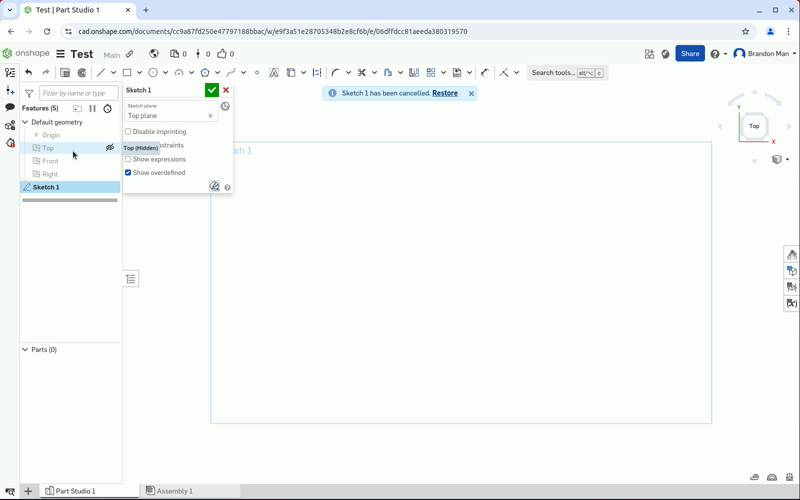
mouse_move(73, 352)
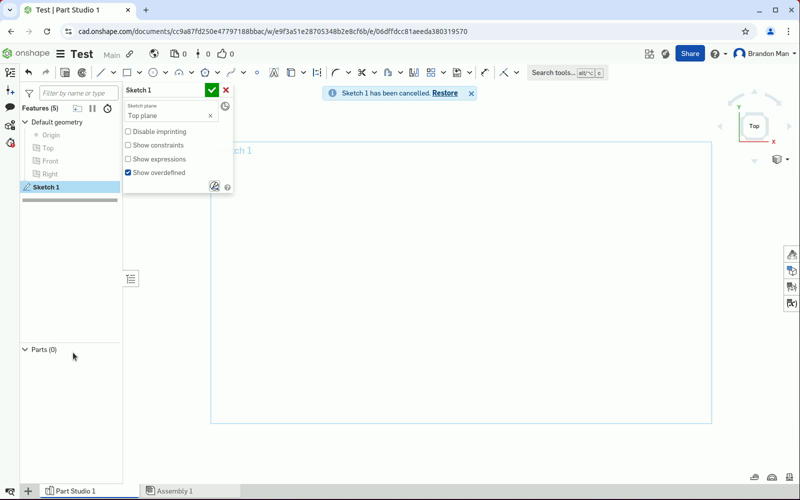
key(y)
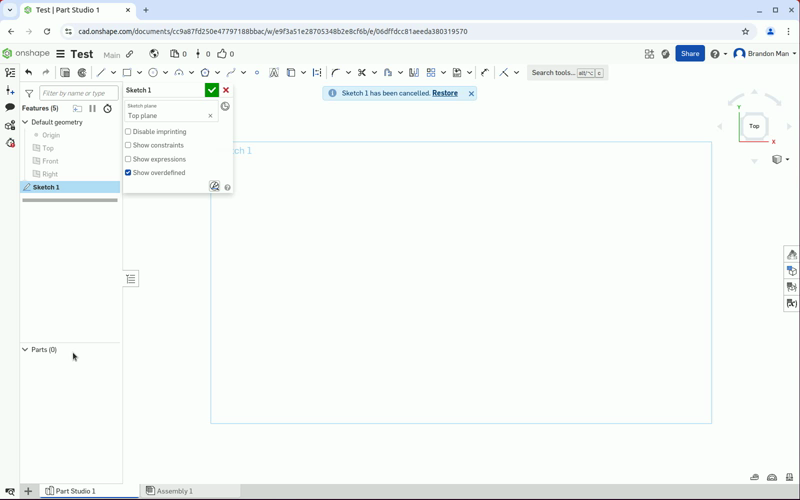
key(l)
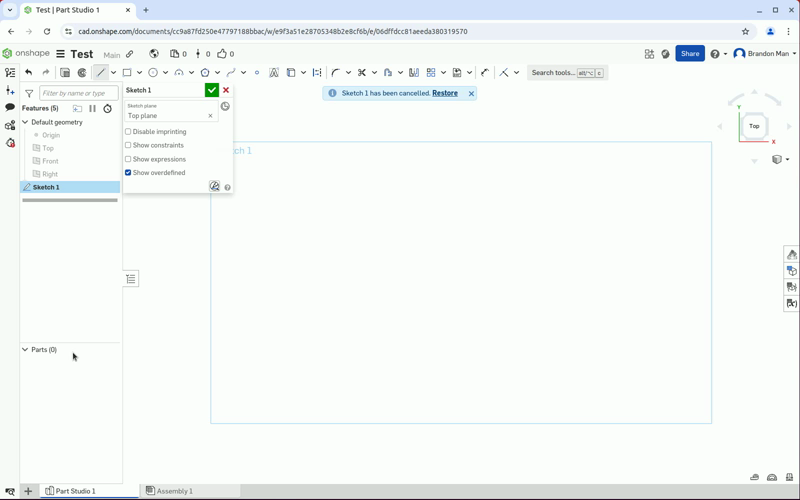
key_down(shift)
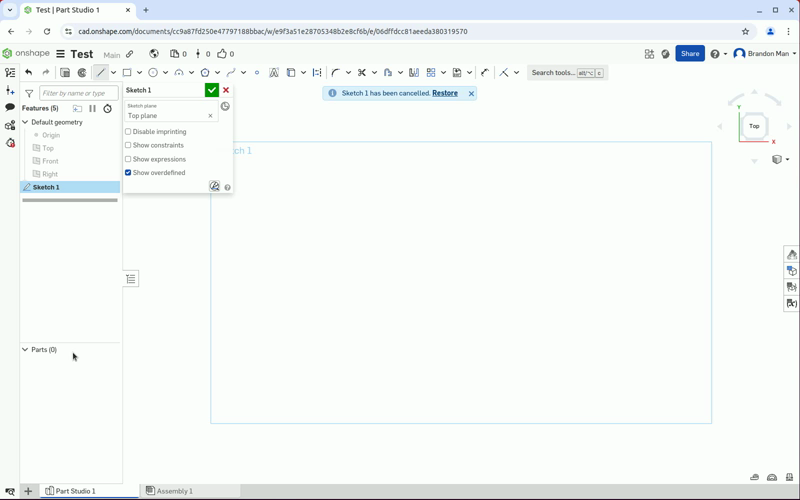
mouse_move(431, 275)
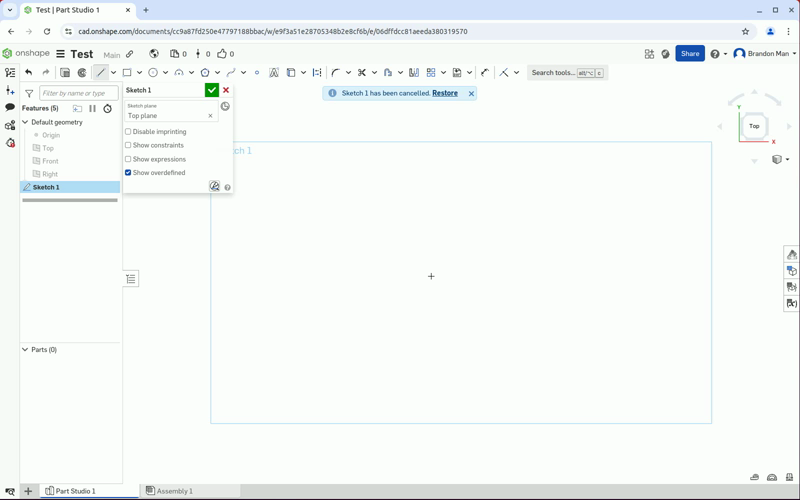
click(431, 275)
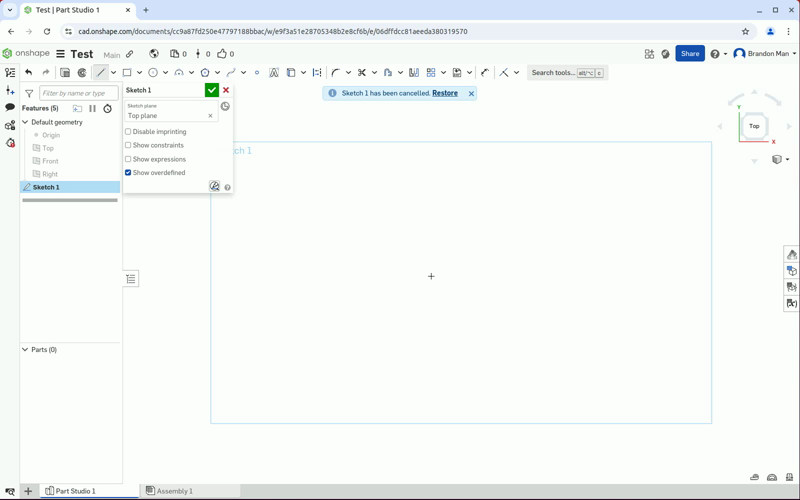
key_up(shift)
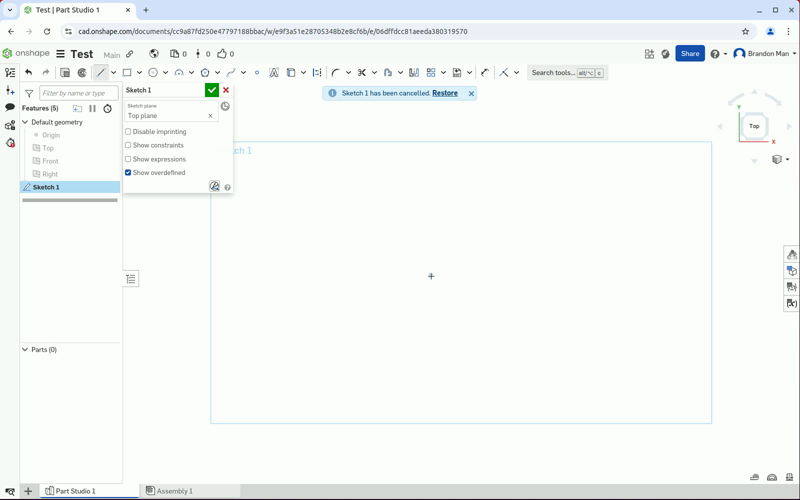
key_down(shift)
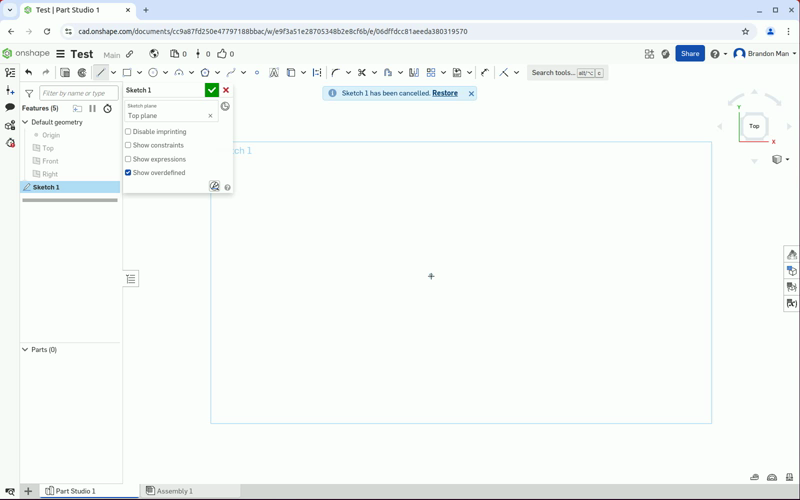
mouse_move(461, 275)
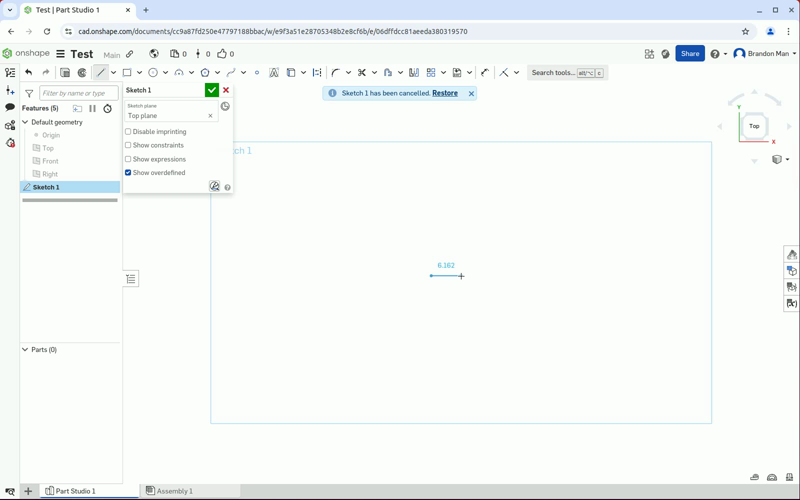
mouse_move(435, 283)
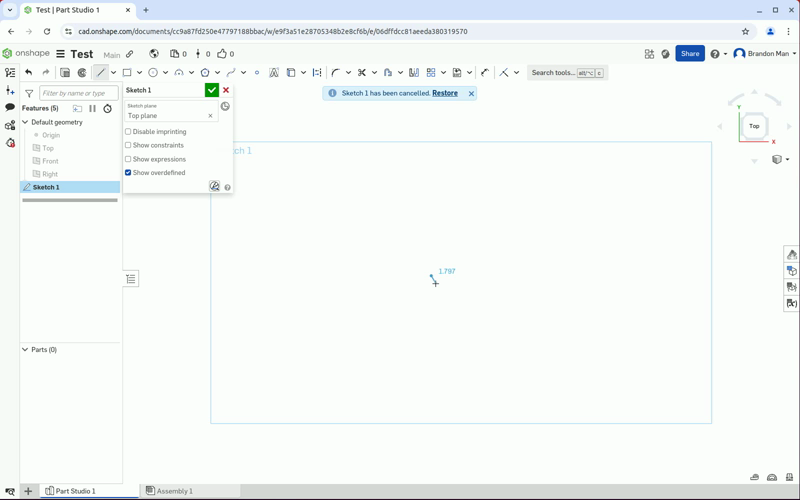
click(435, 283)
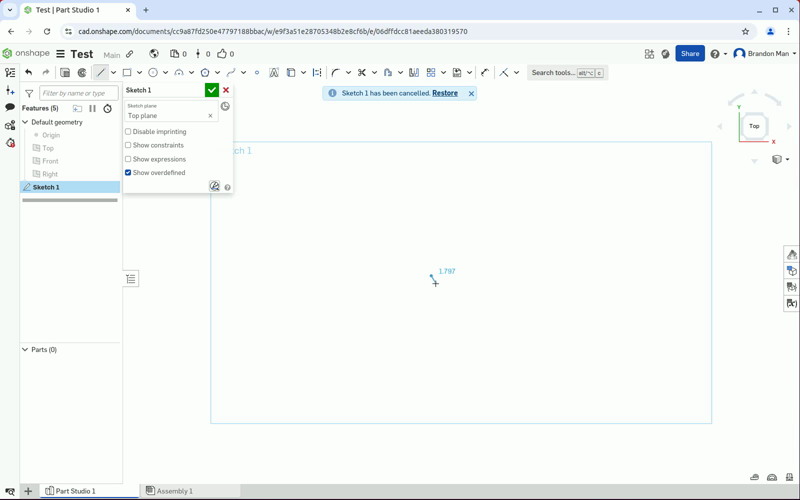
key_up(shift)
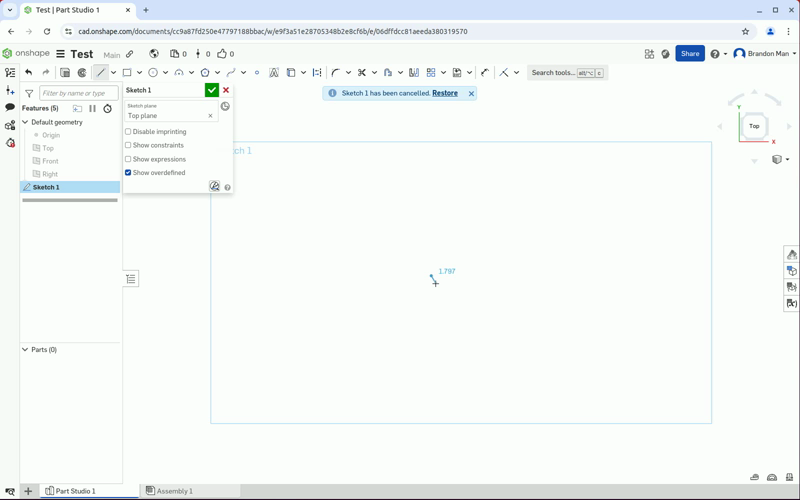
key_down(shift)
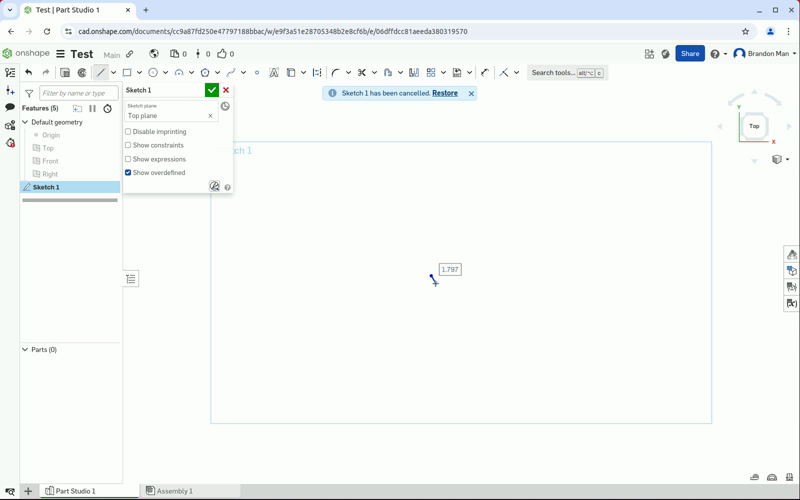
mouse_move(465, 283)
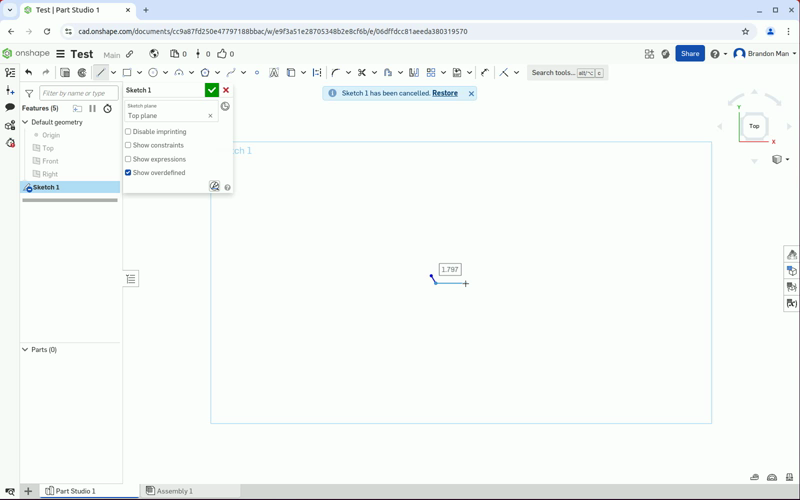
mouse_move(443, 283)
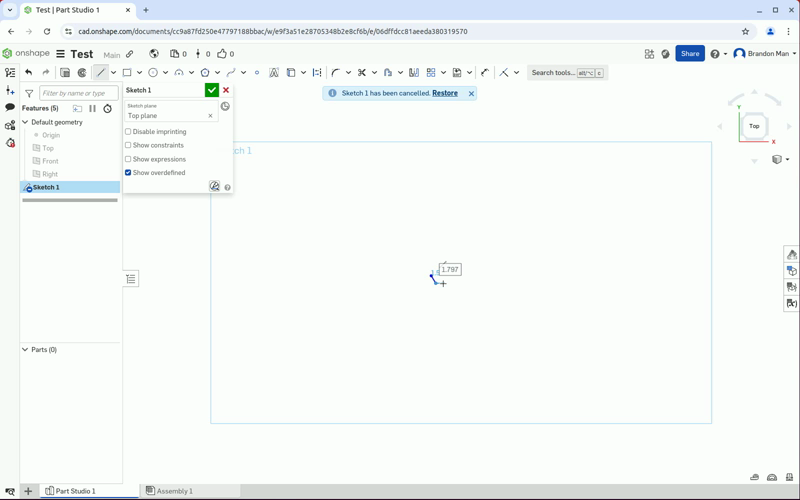
scroll(6)
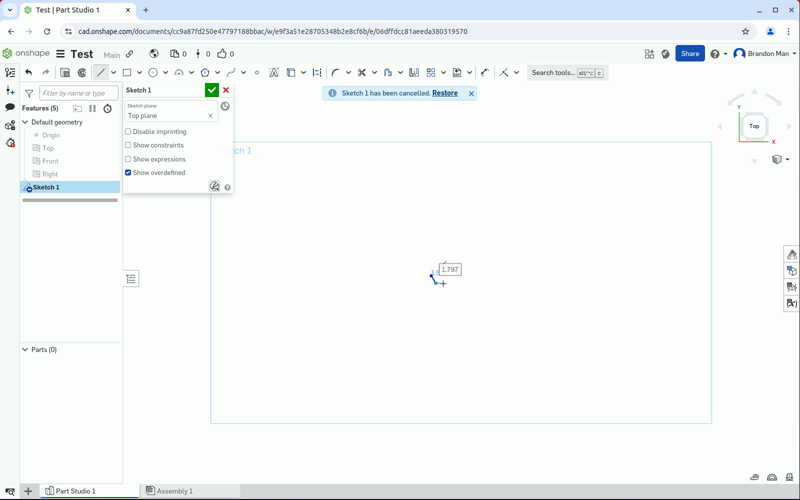
scroll(6)
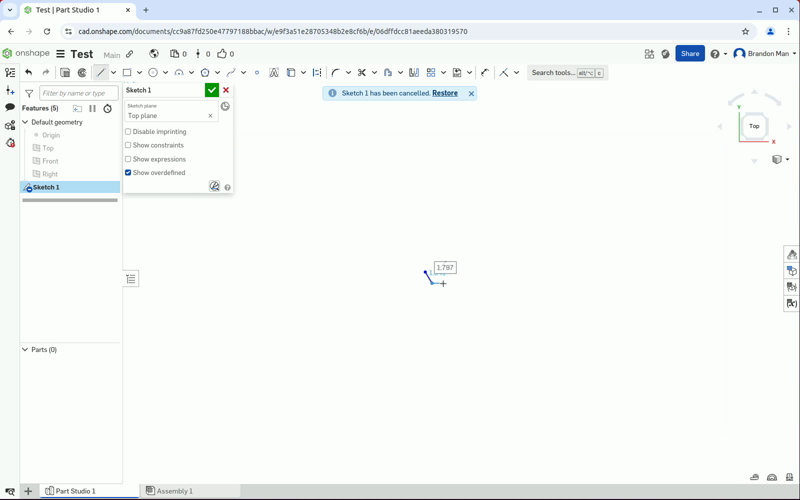
scroll(6)
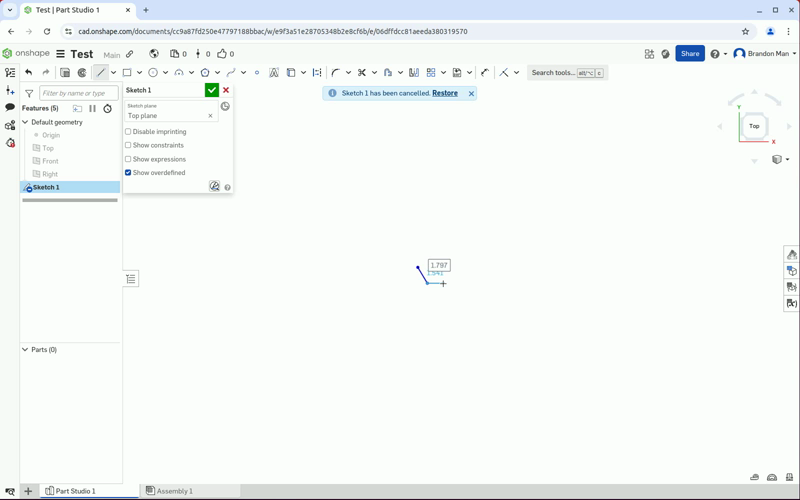
scroll(6)
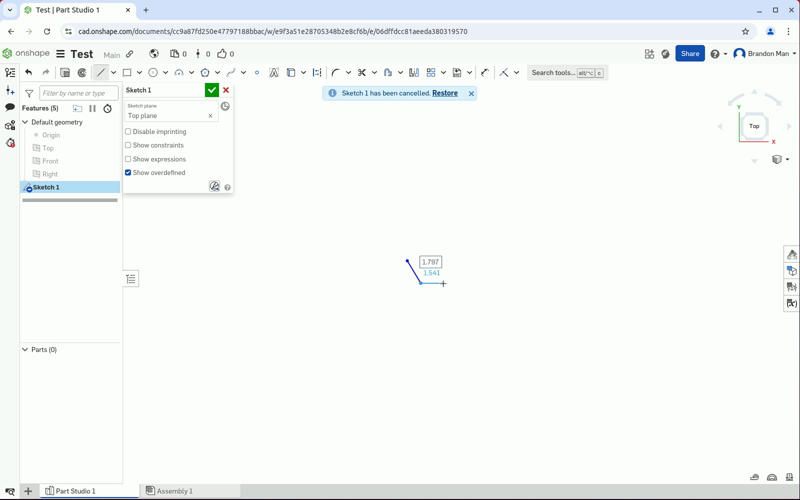
scroll(6)
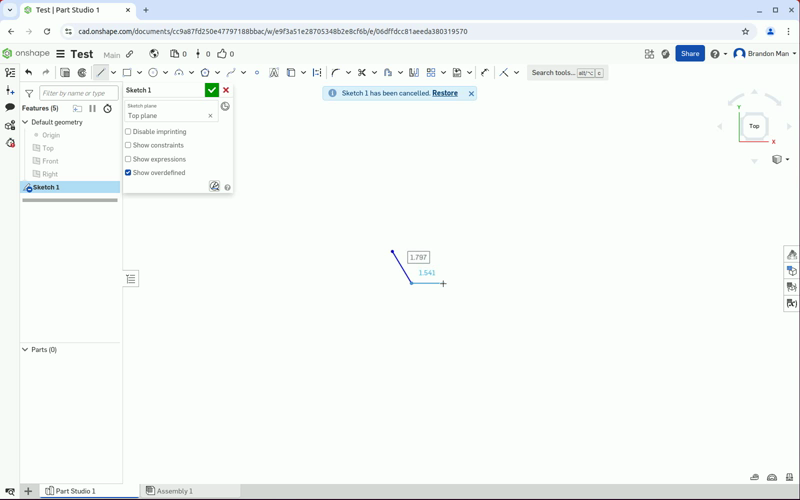
scroll(6)
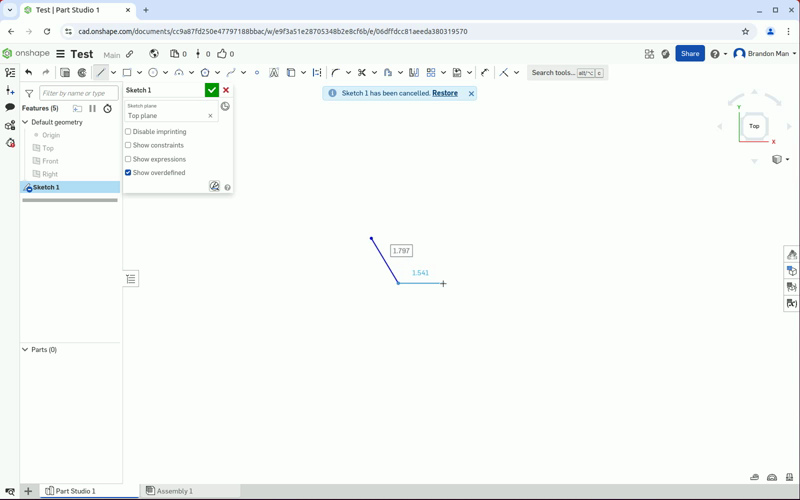
scroll(6)
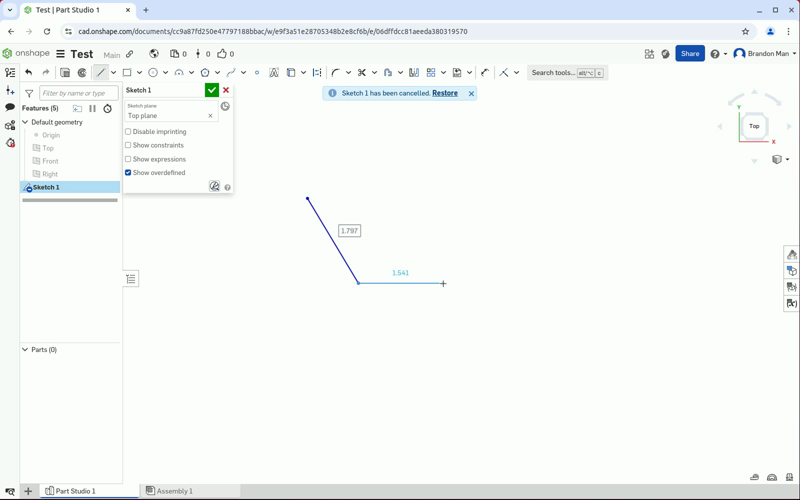
click(443, 283)
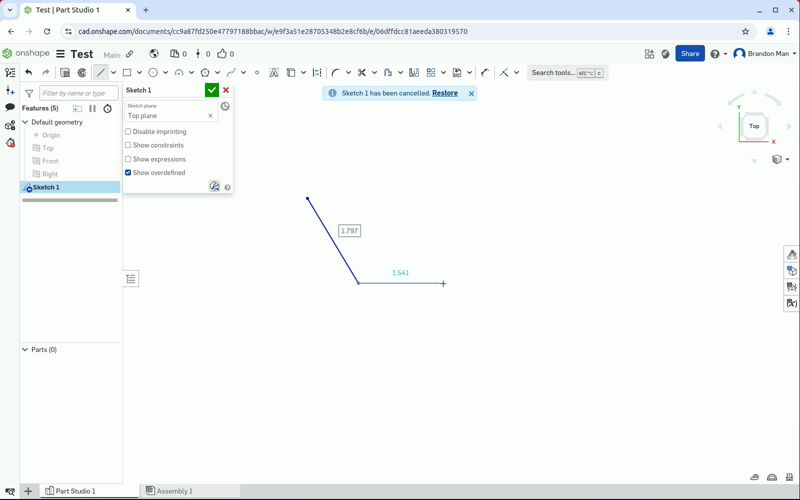
scroll(-6)
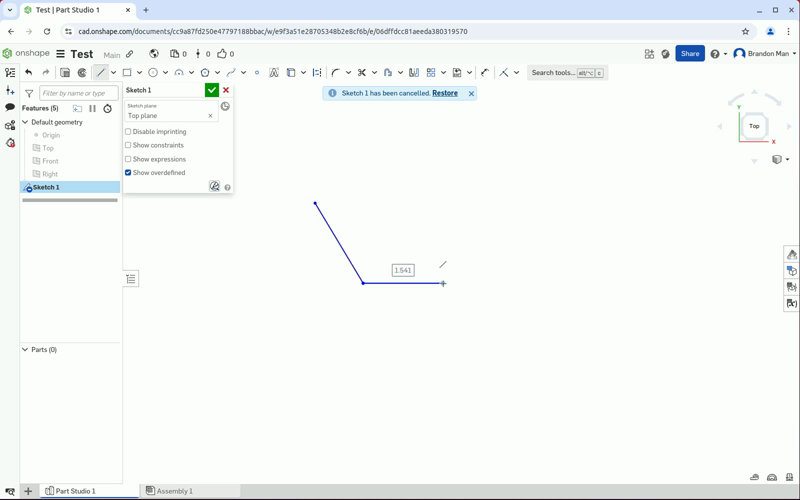
scroll(-6)
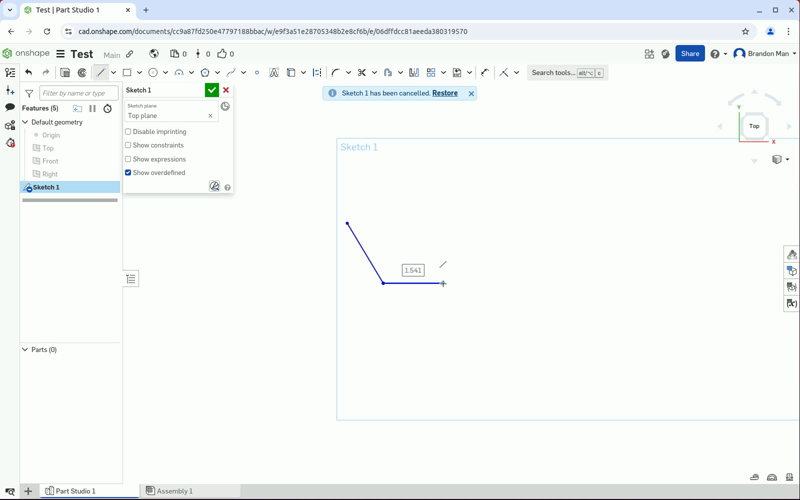
scroll(-6)
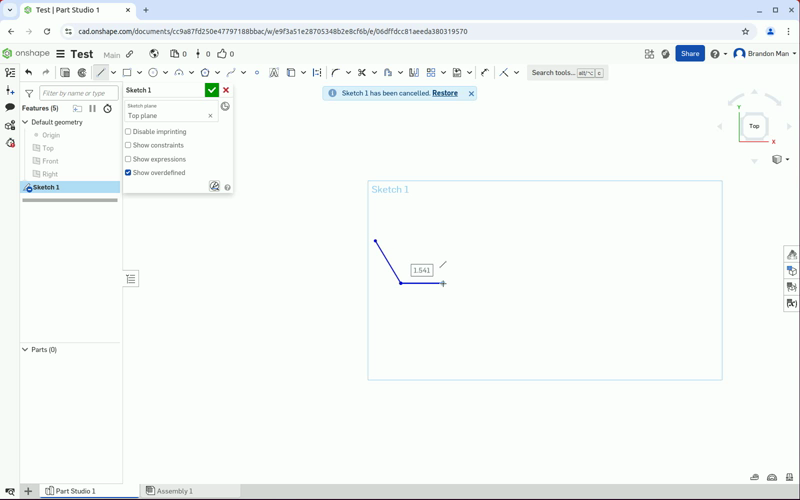
scroll(-6)
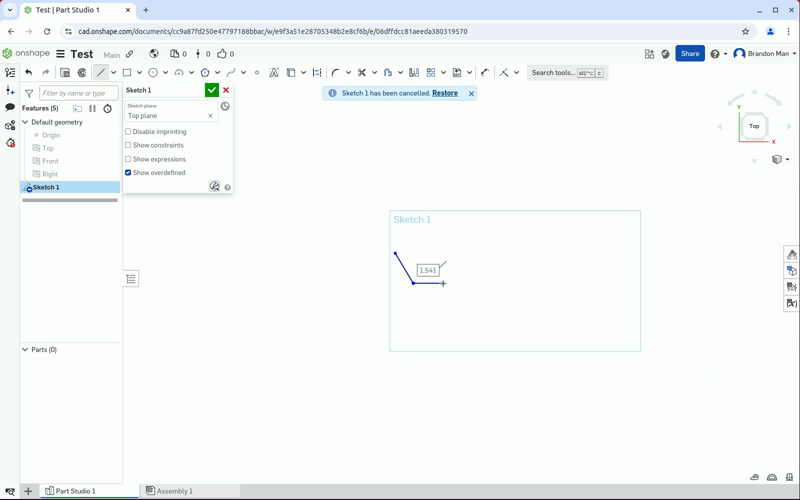
scroll(-6)
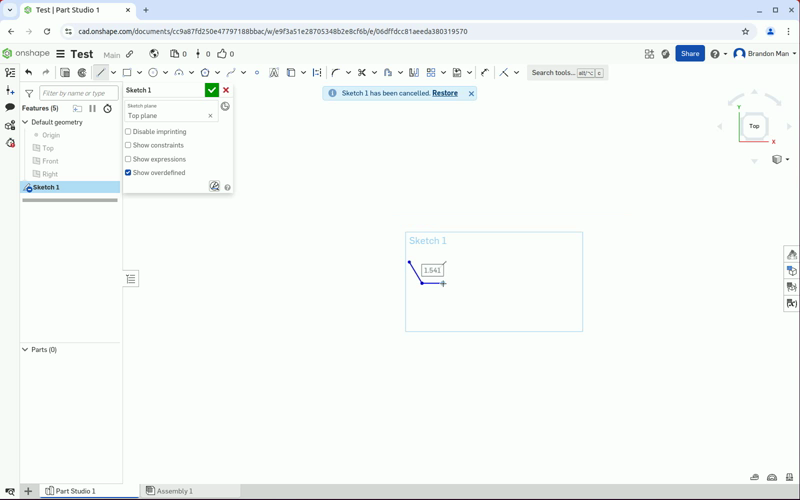
scroll(-6)
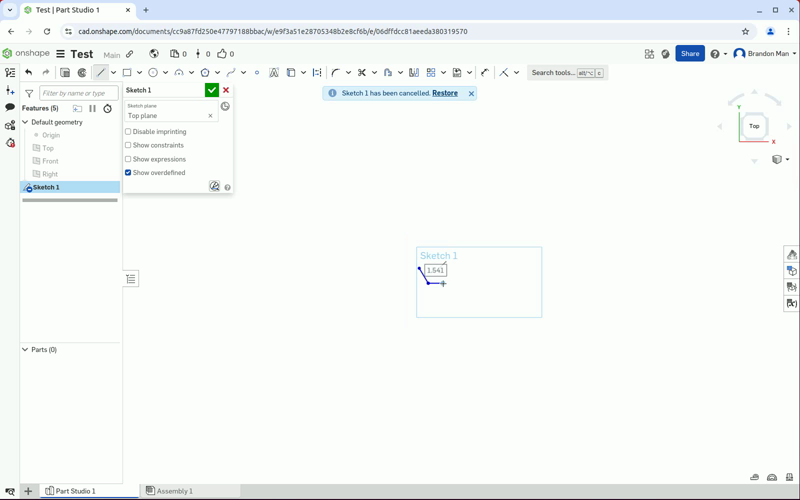
scroll(-6)
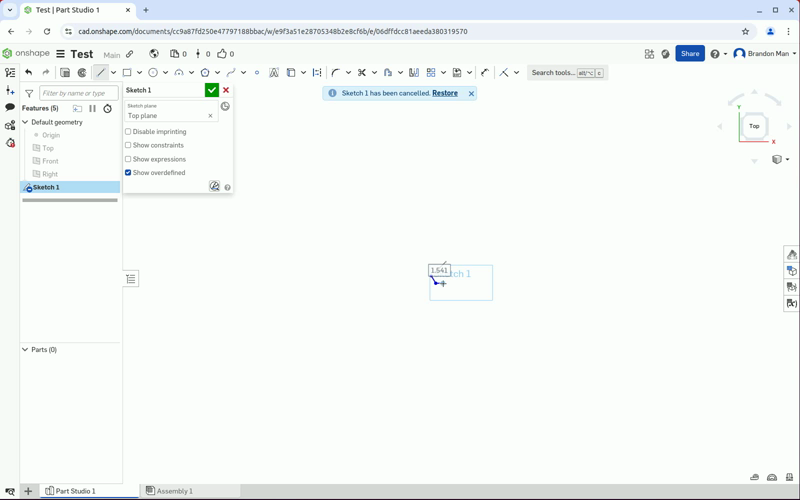
key_up(shift)
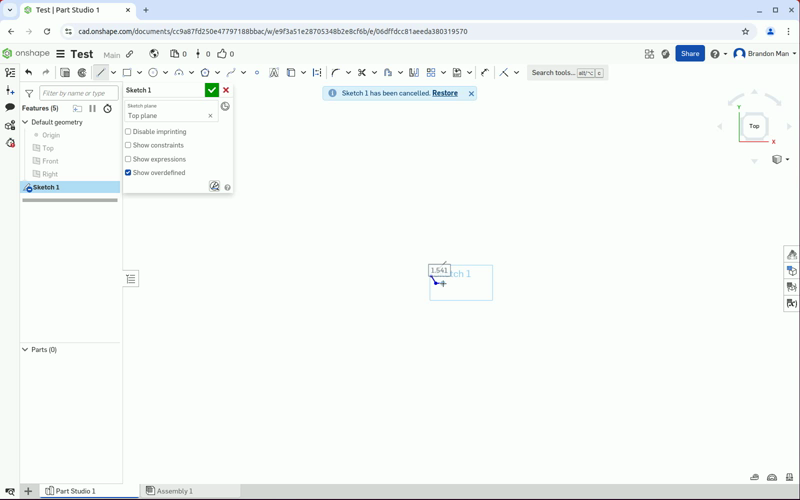
key_down(shift)
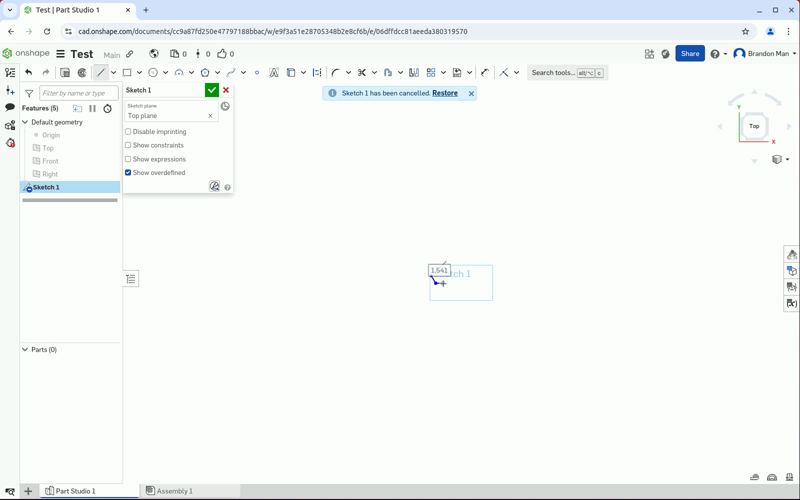
mouse_move(473, 283)
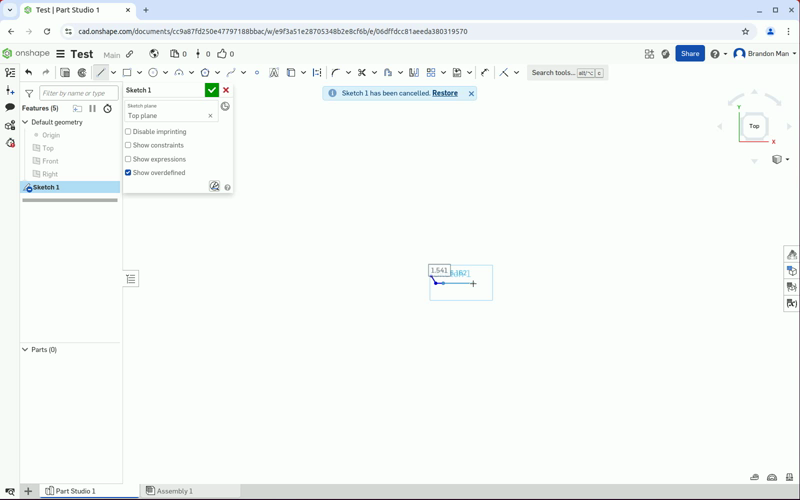
mouse_move(440, 277)
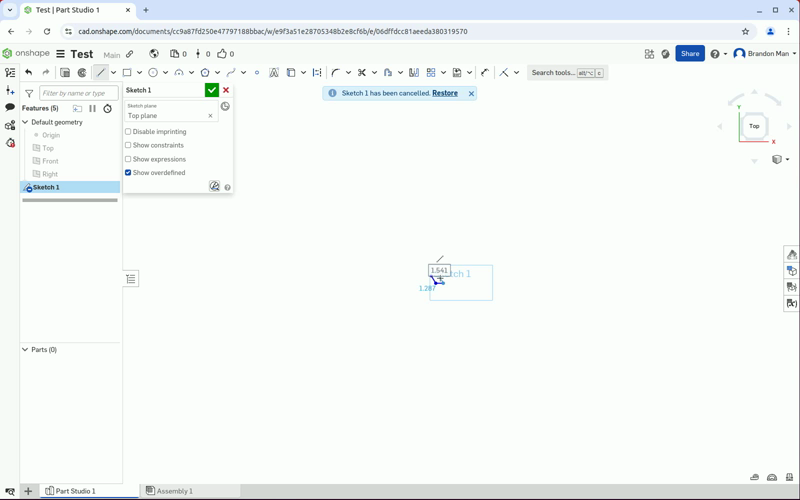
scroll(6)
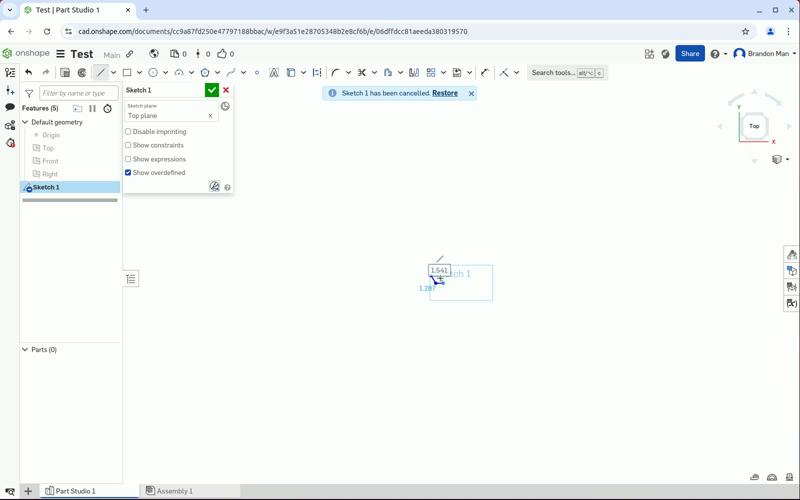
scroll(6)
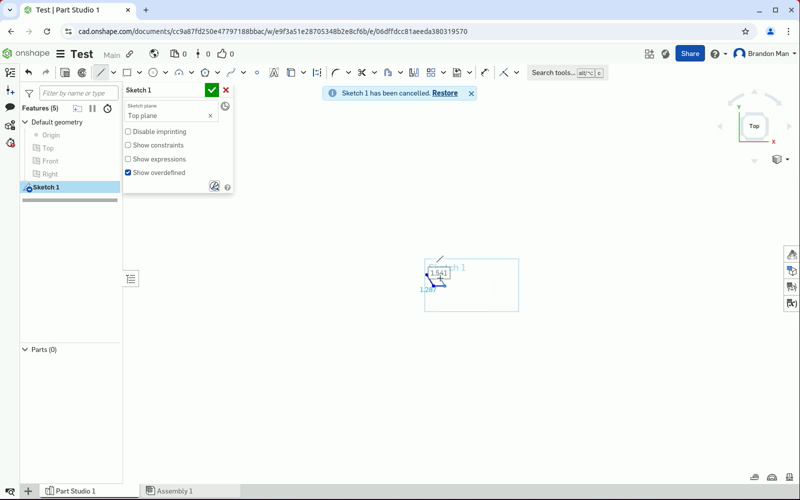
scroll(6)
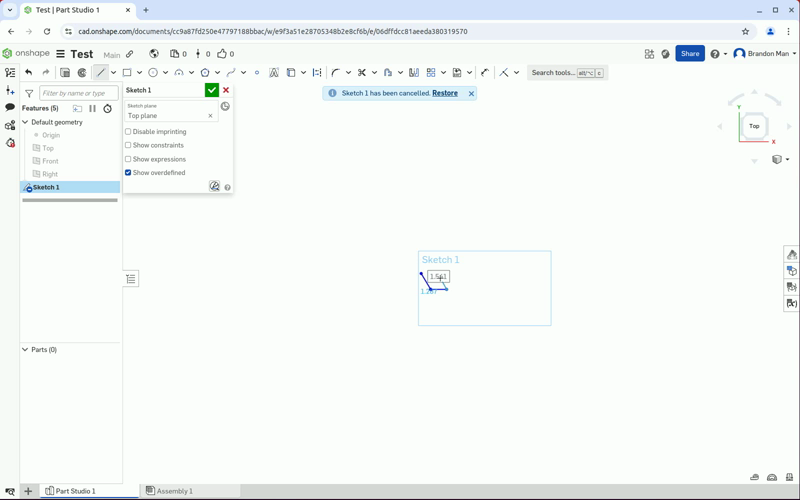
scroll(6)
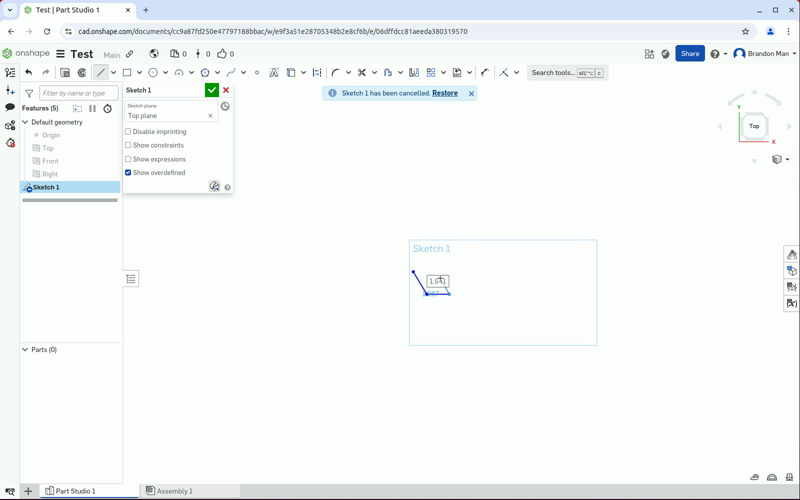
scroll(6)
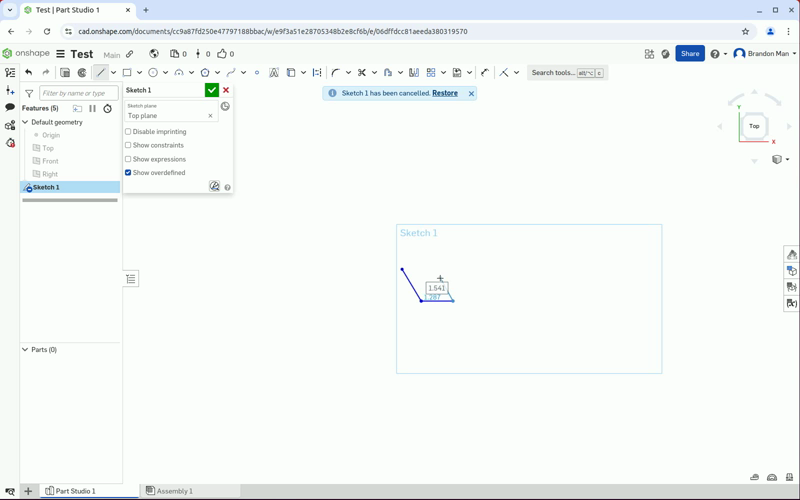
scroll(6)
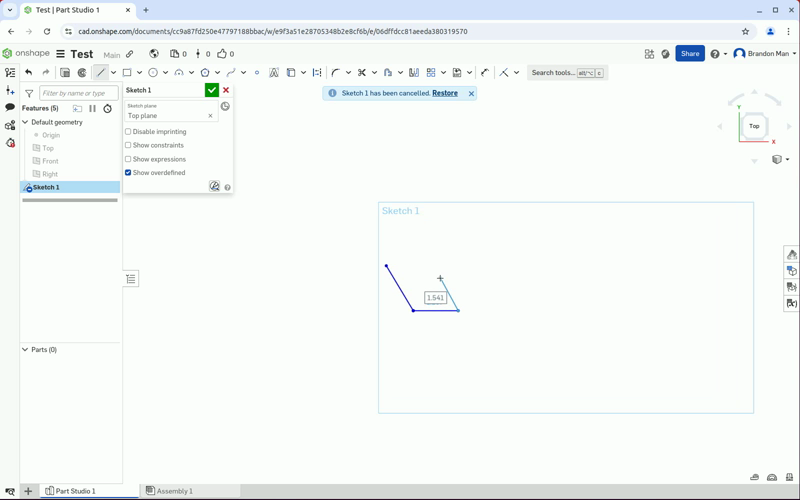
scroll(6)
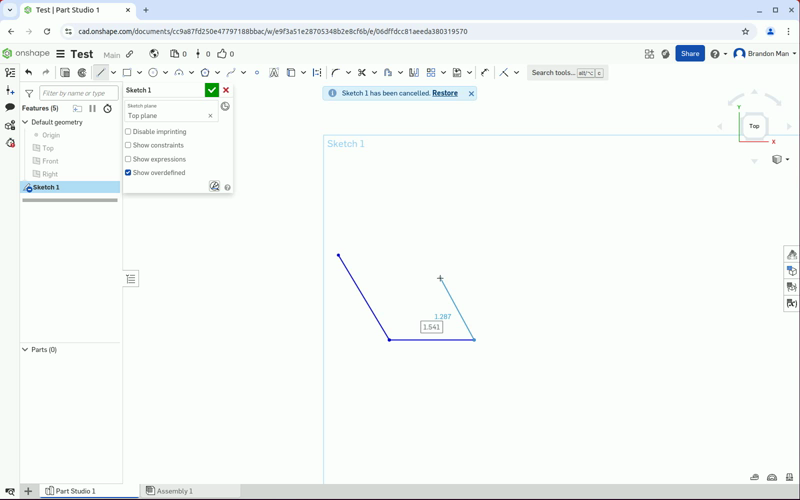
click(440, 277)
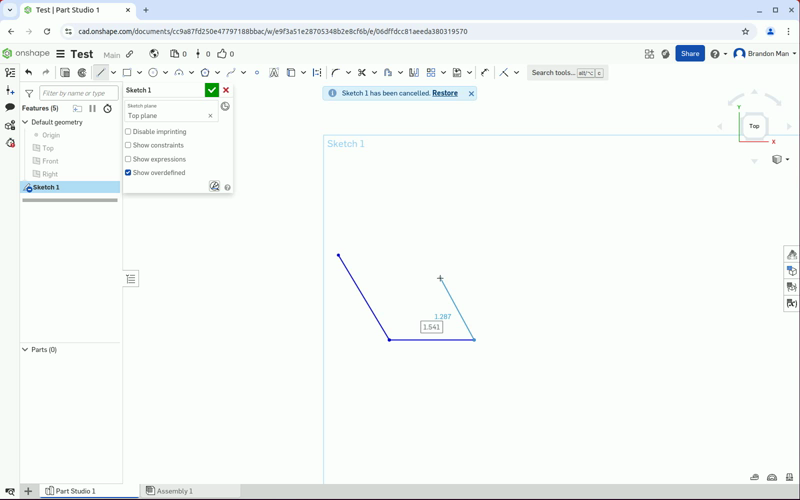
scroll(-6)
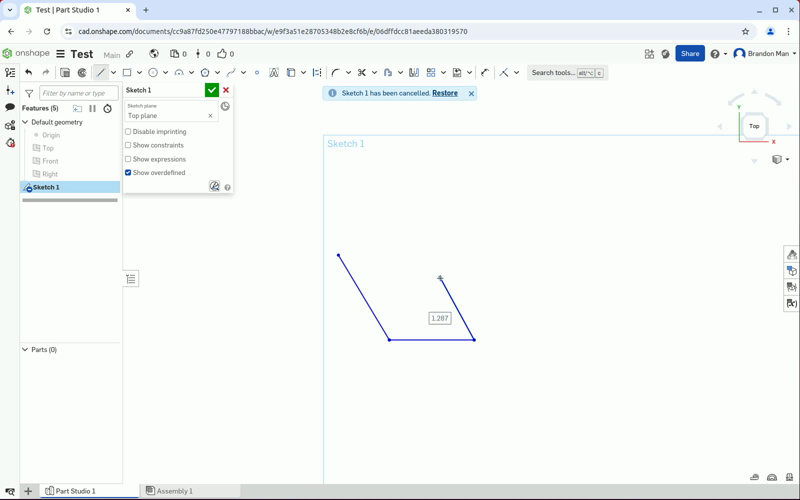
scroll(-6)
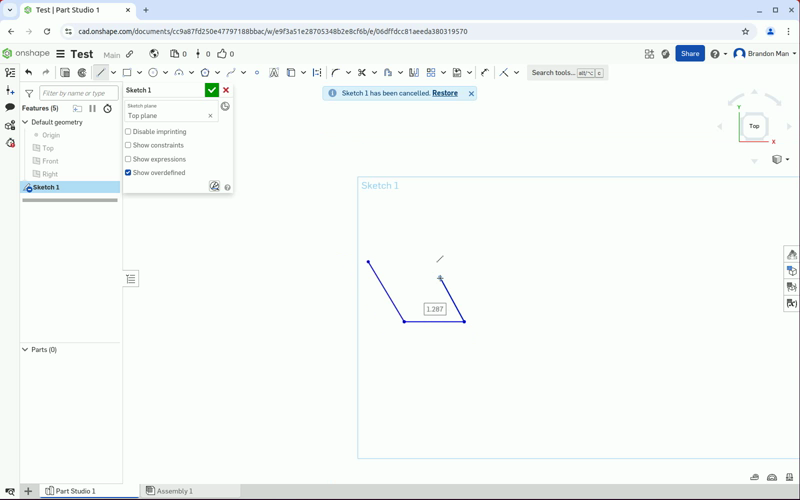
scroll(-6)
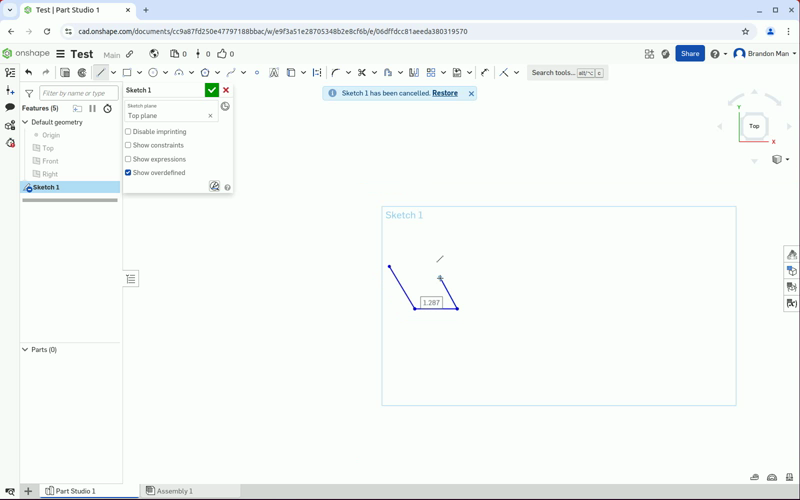
scroll(-6)
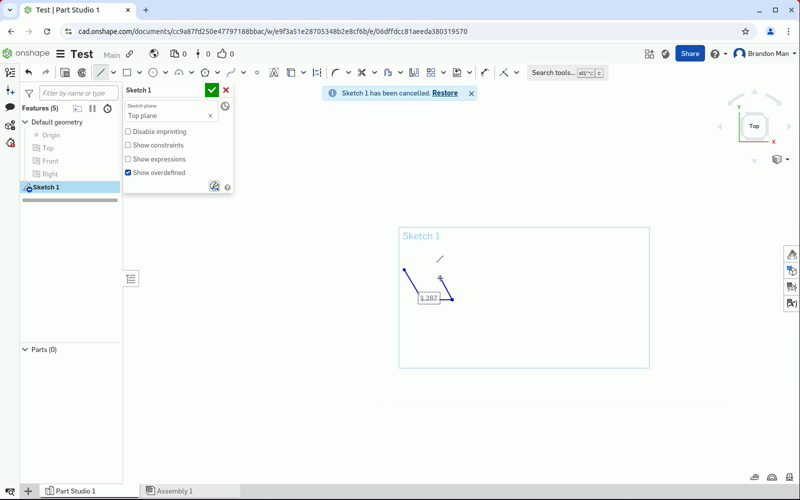
scroll(-6)
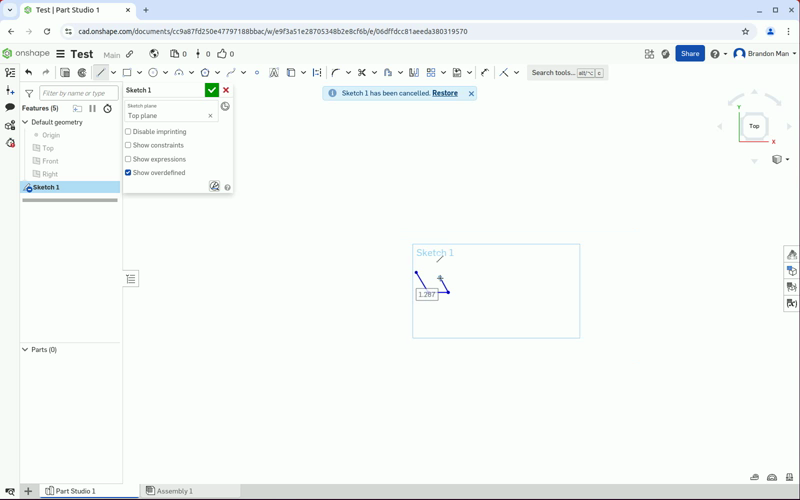
scroll(-6)
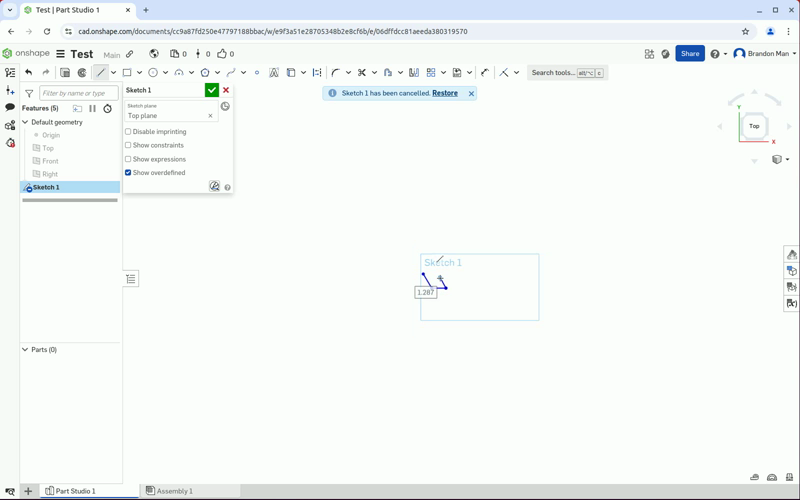
scroll(-6)
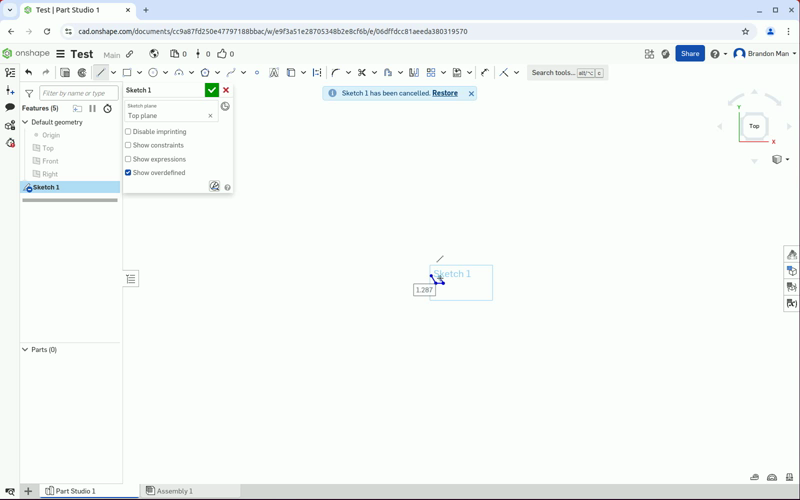
key_up(shift)
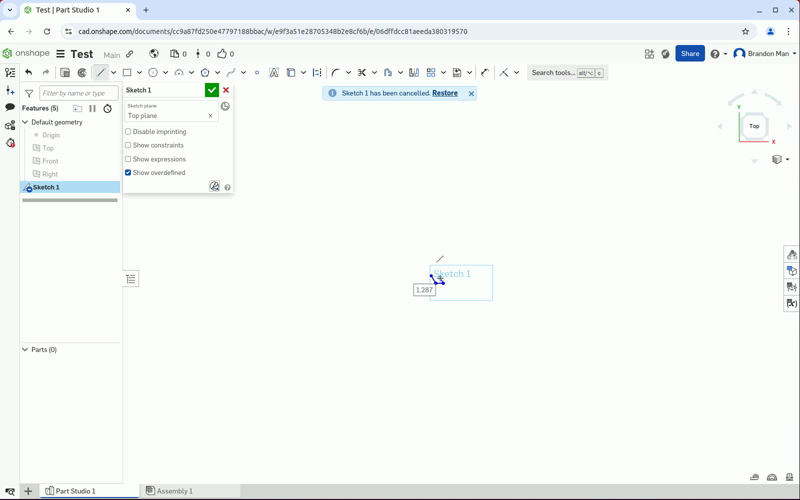
key_down(shift)
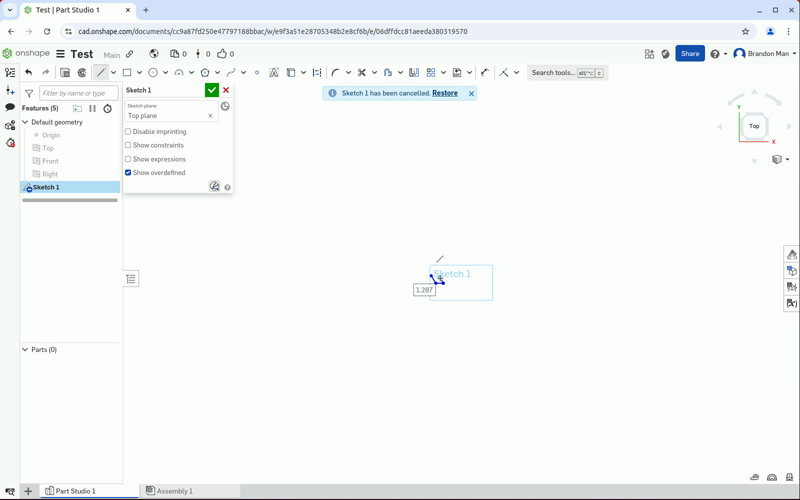
mouse_move(470, 277)
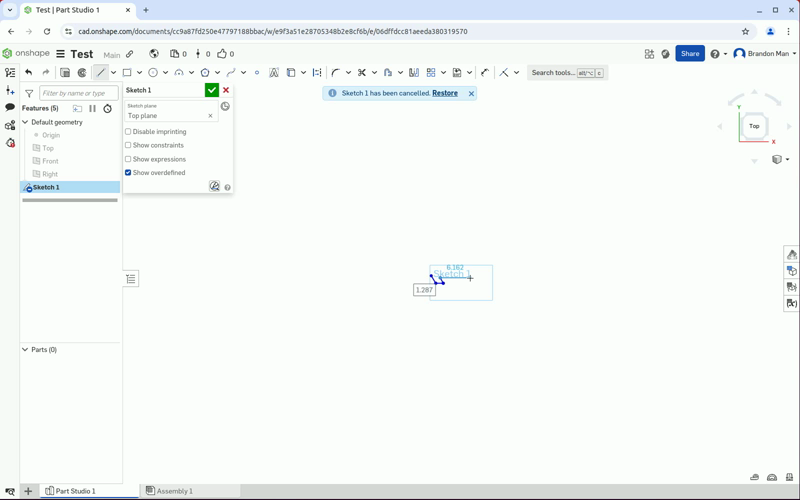
mouse_move(437, 272)
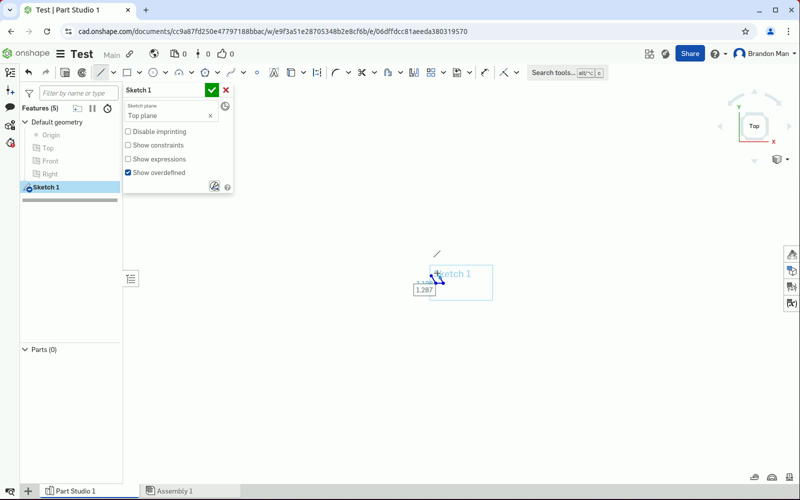
scroll(6)
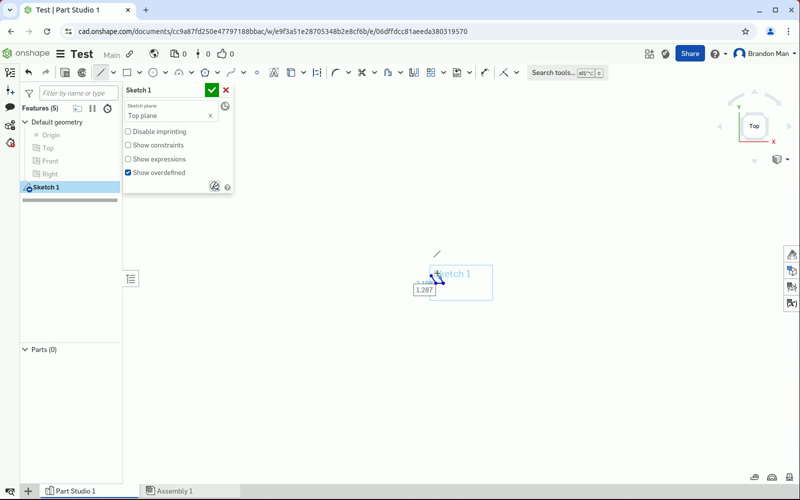
scroll(6)
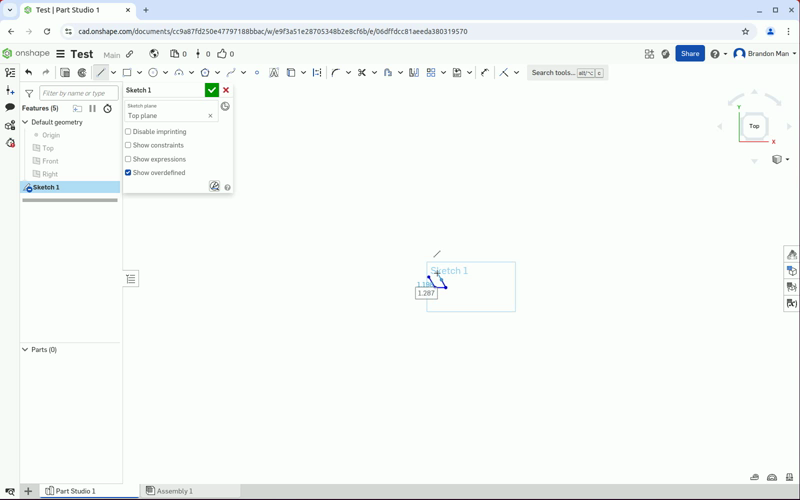
scroll(6)
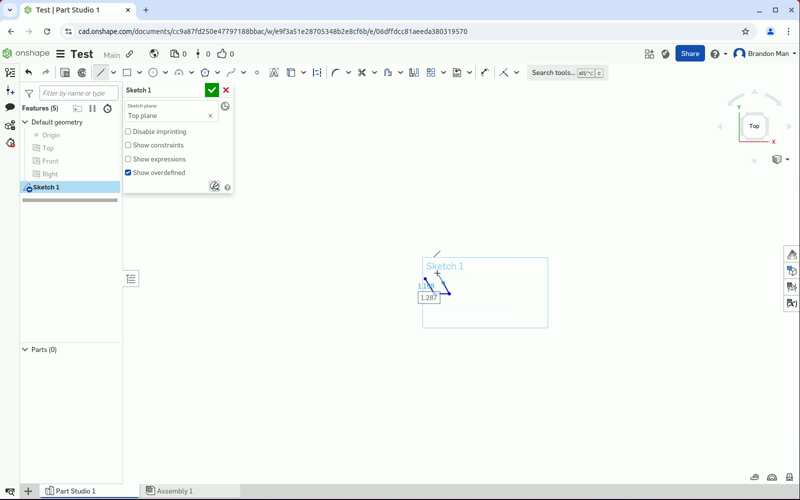
scroll(6)
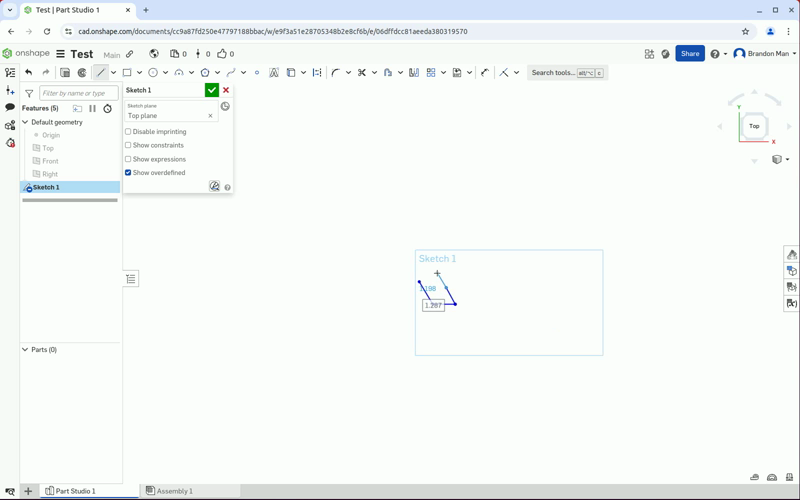
scroll(6)
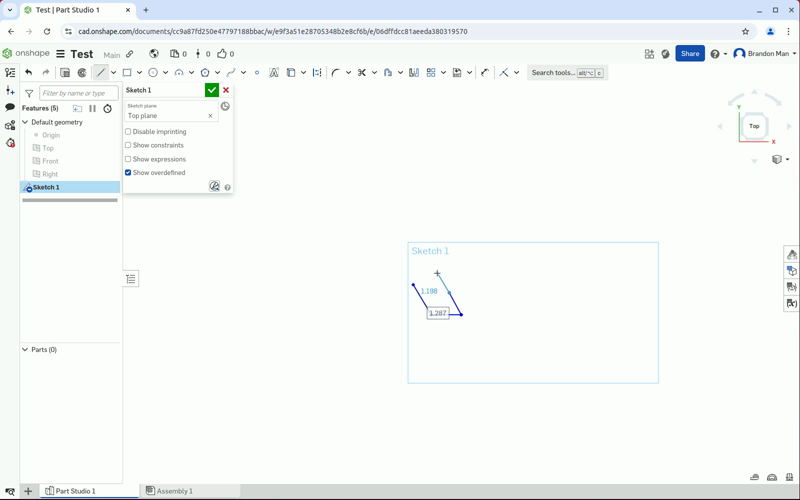
scroll(6)
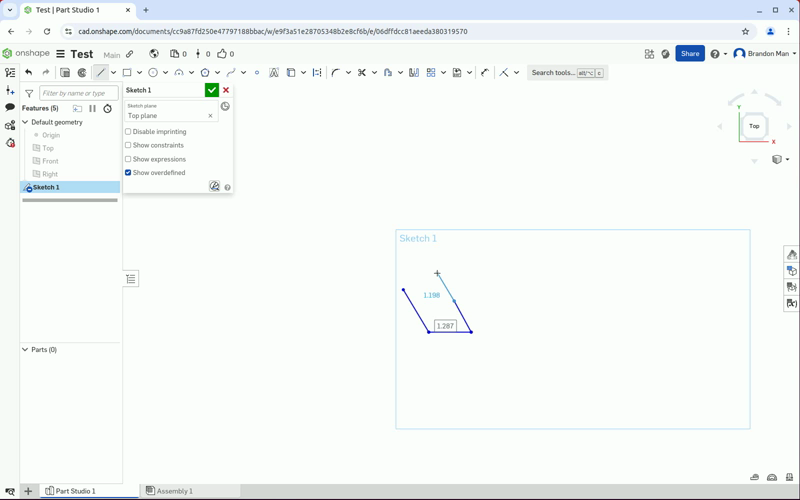
scroll(6)
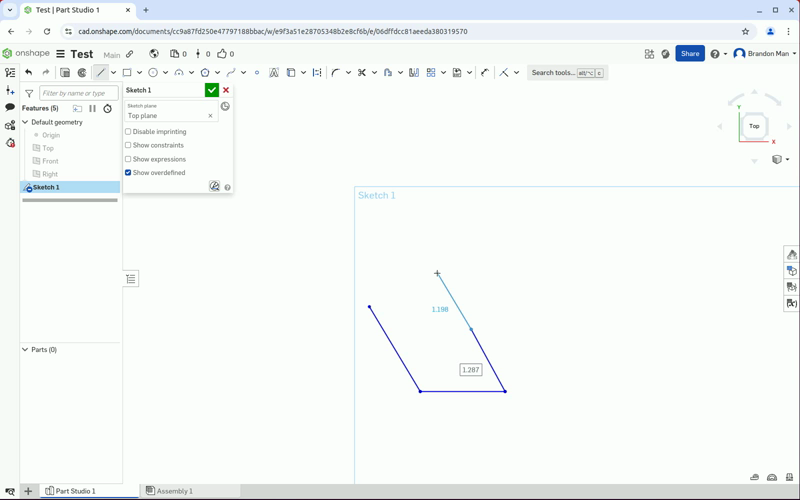
click(437, 272)
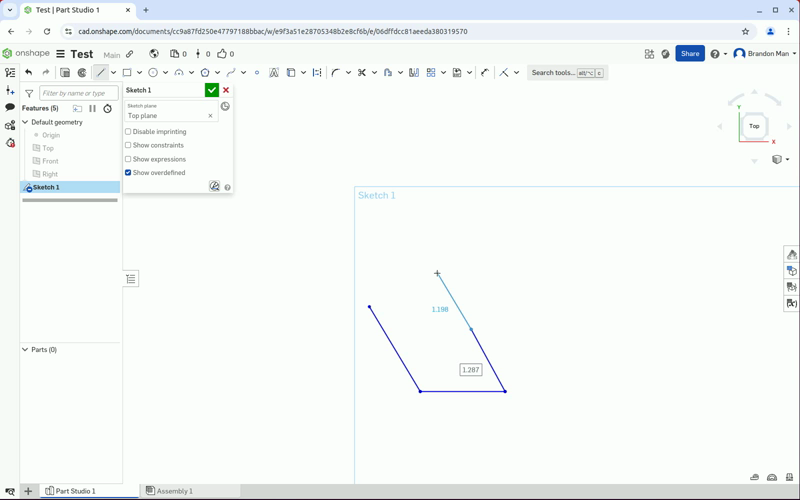
scroll(-6)
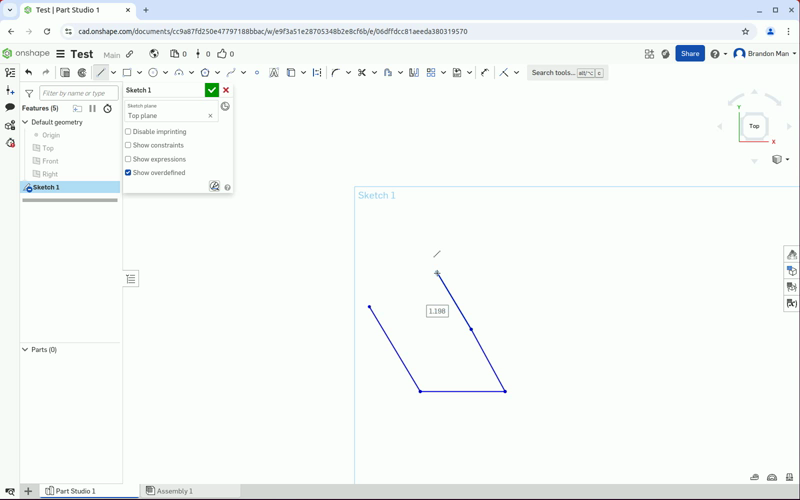
scroll(-6)
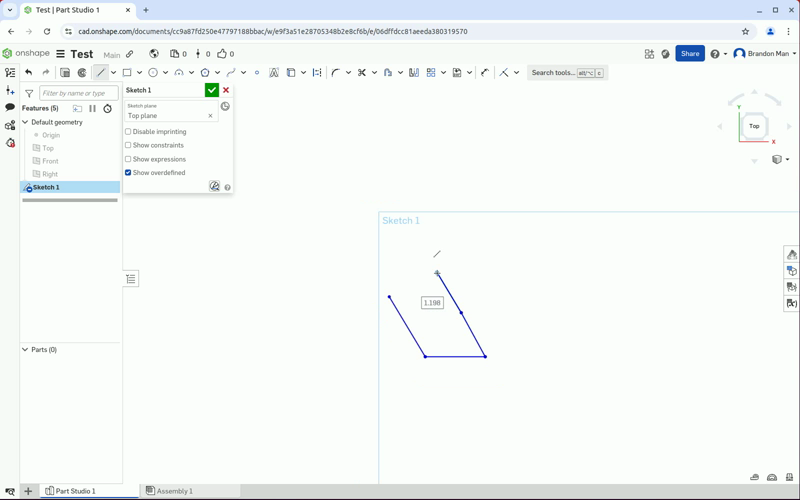
scroll(-6)
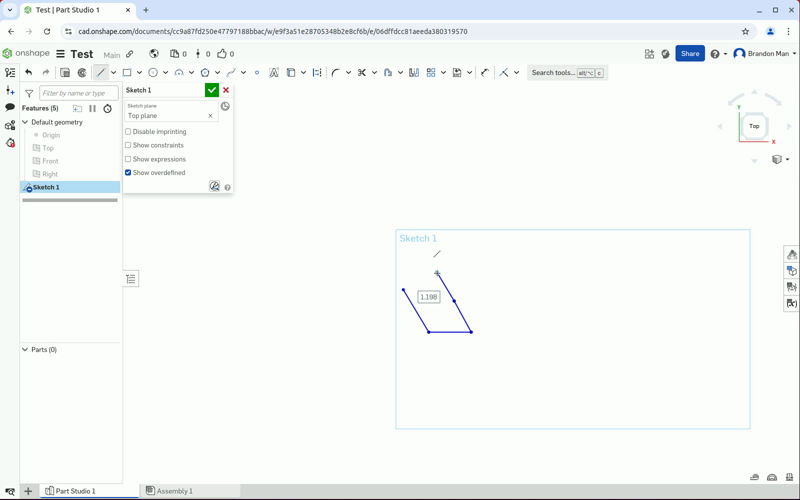
scroll(-6)
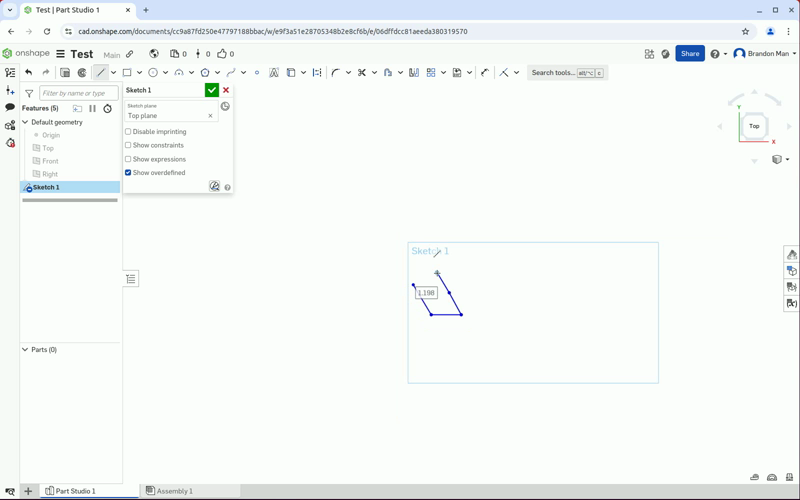
scroll(-6)
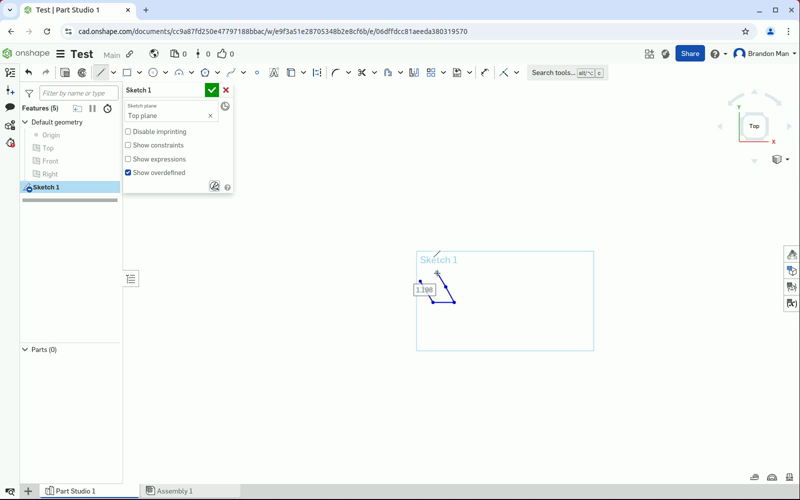
scroll(-6)
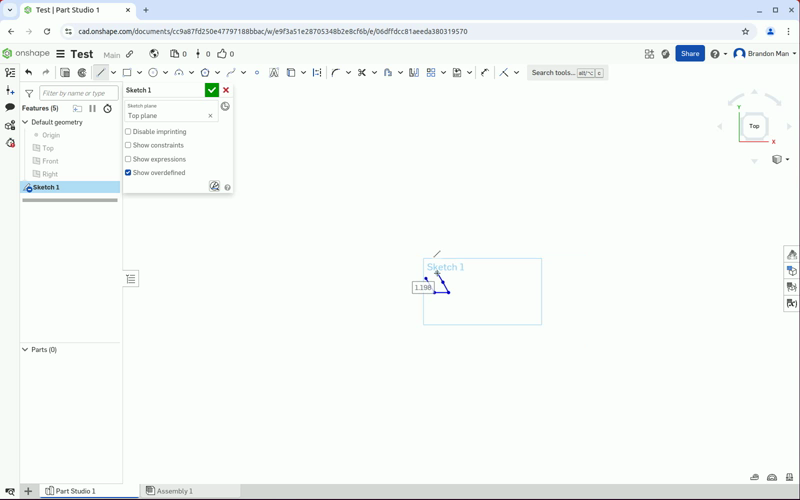
scroll(-6)
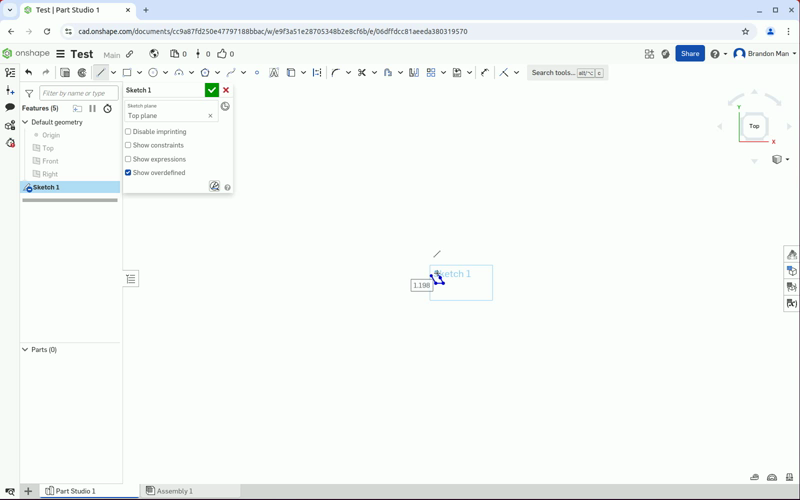
key_up(shift)
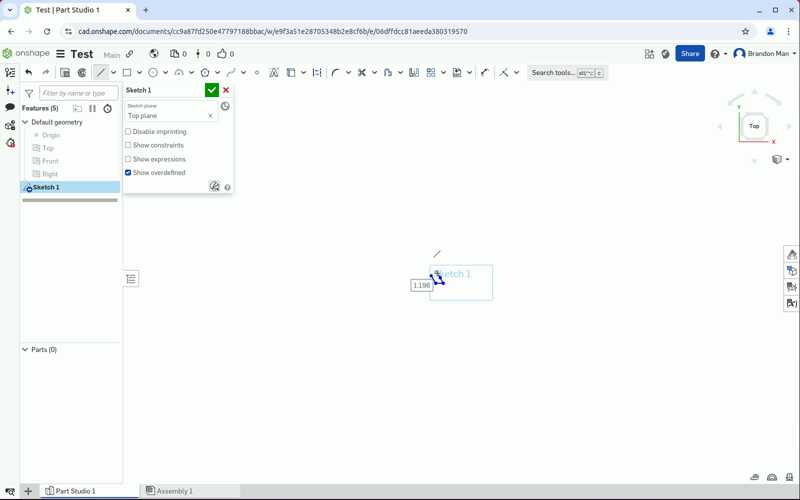
mouse_move(467, 272)
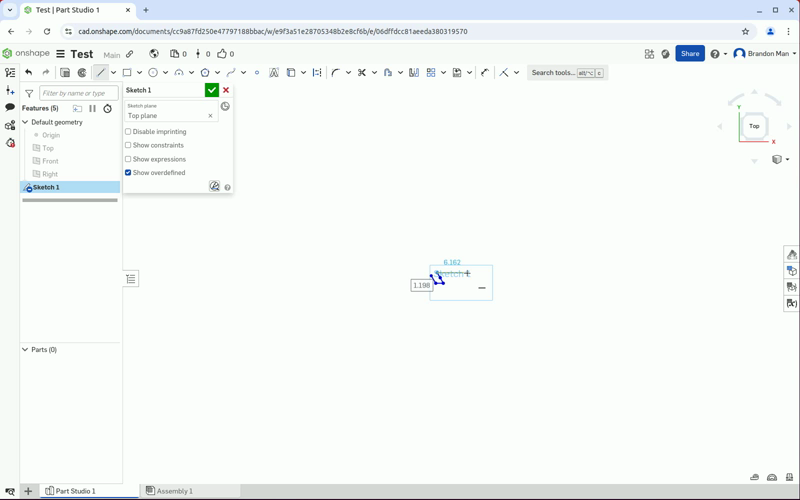
key_down(shift)
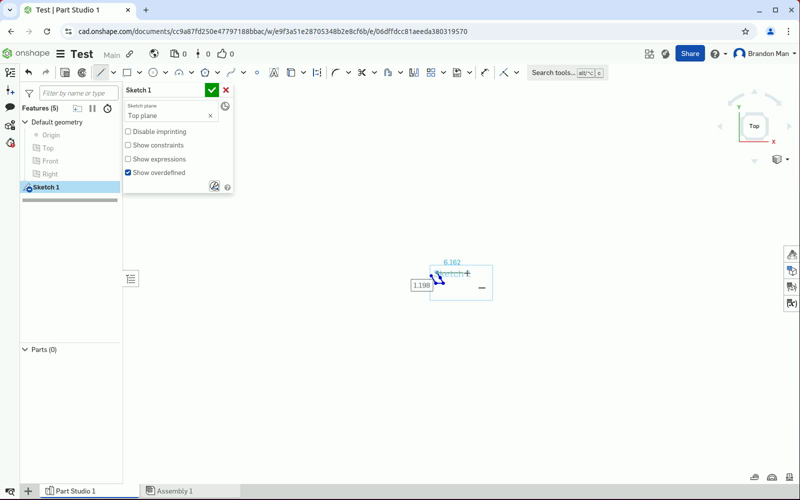
mouse_move(431, 275)
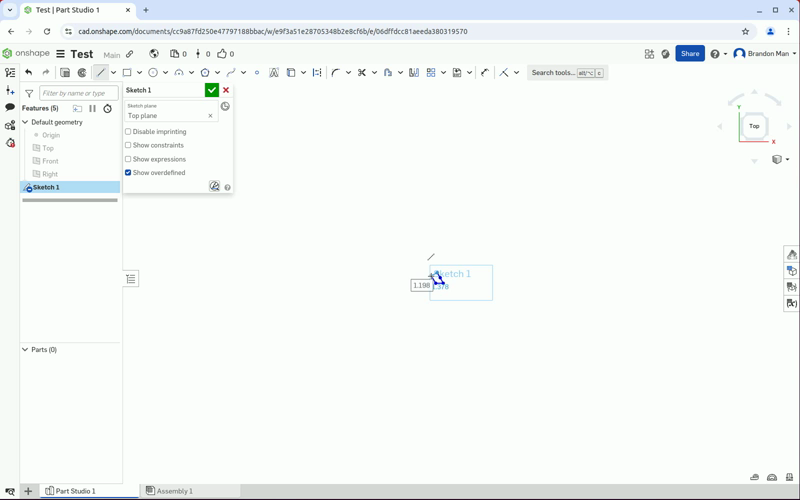
scroll(6)
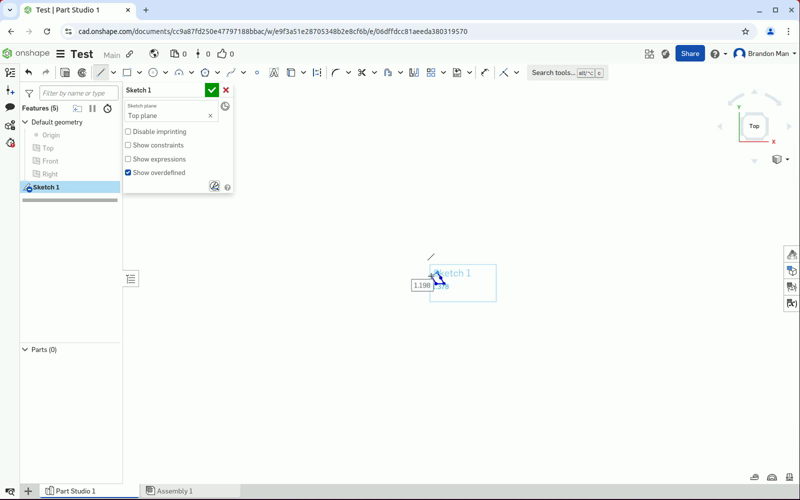
scroll(6)
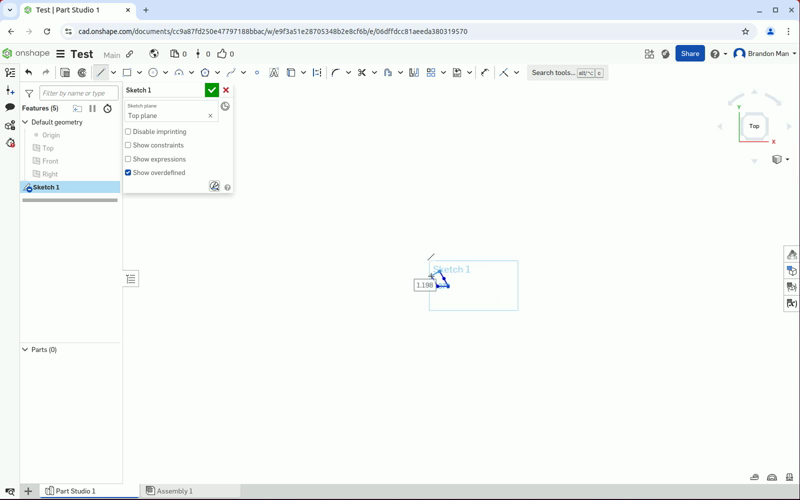
scroll(6)
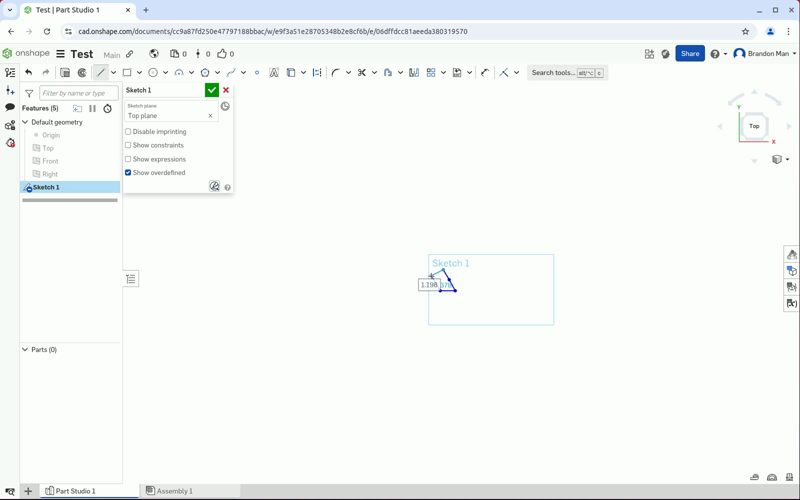
scroll(6)
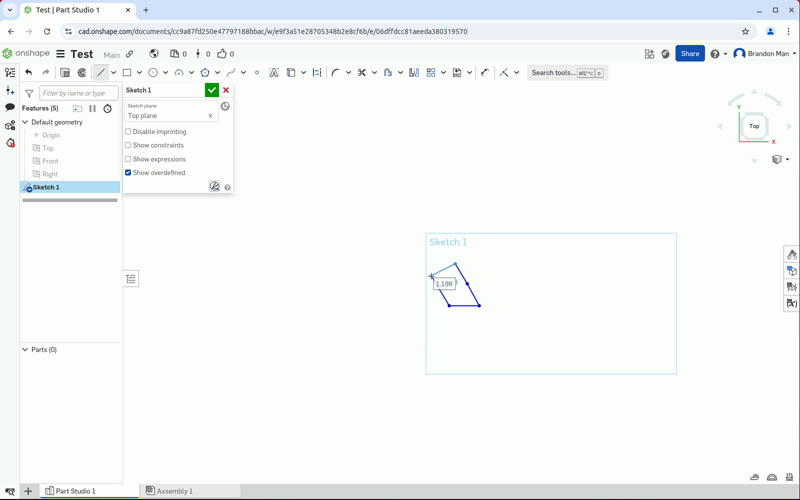
scroll(6)
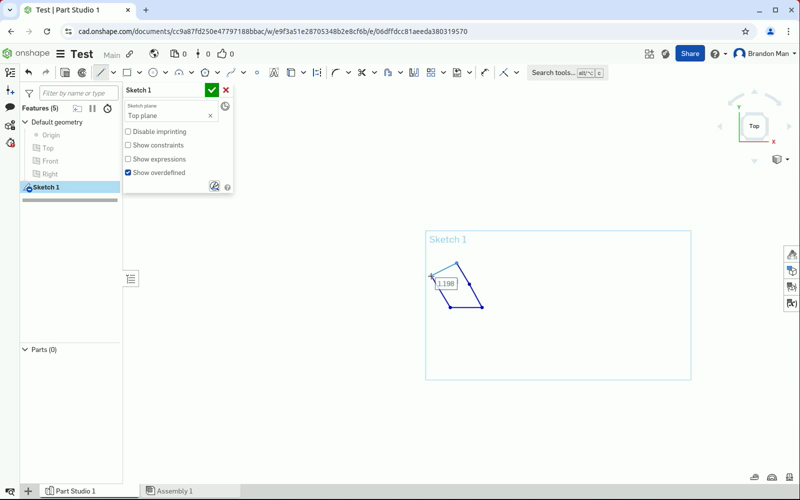
scroll(6)
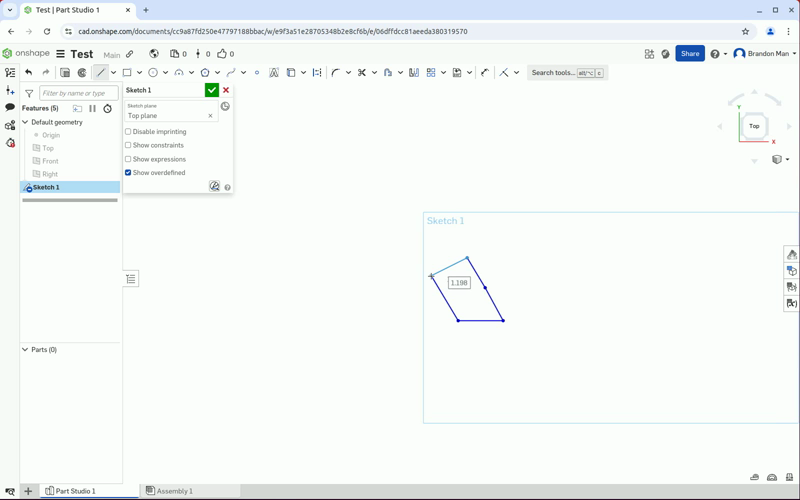
scroll(6)
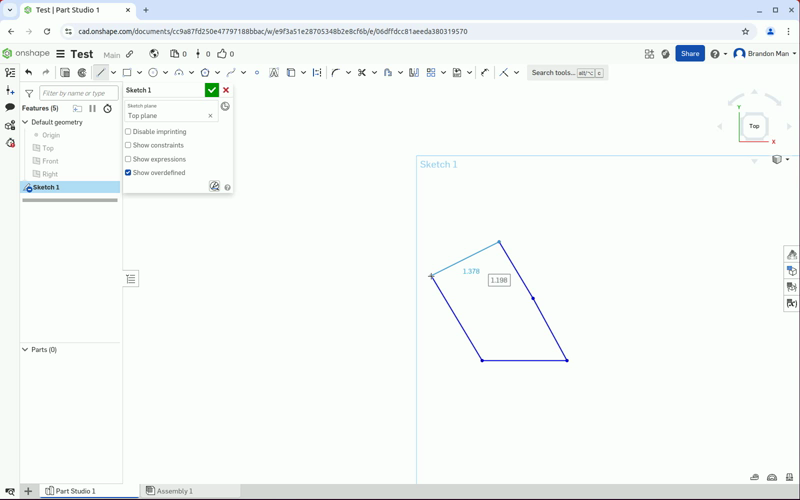
key_up(shift)
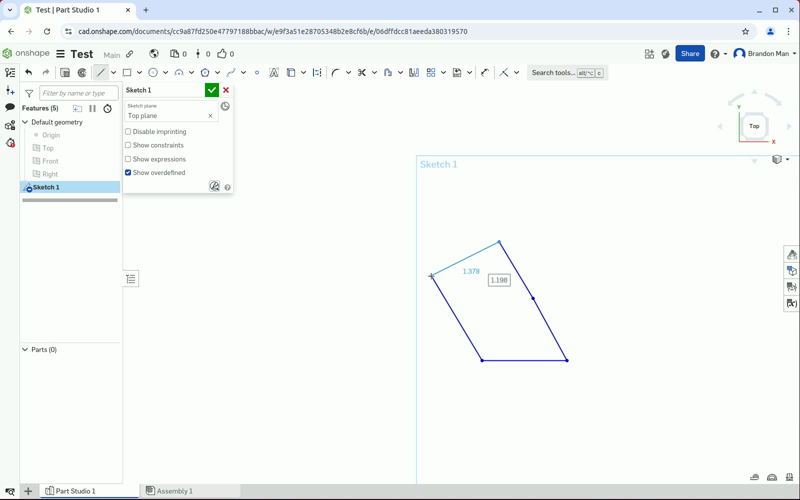
click(431, 275)
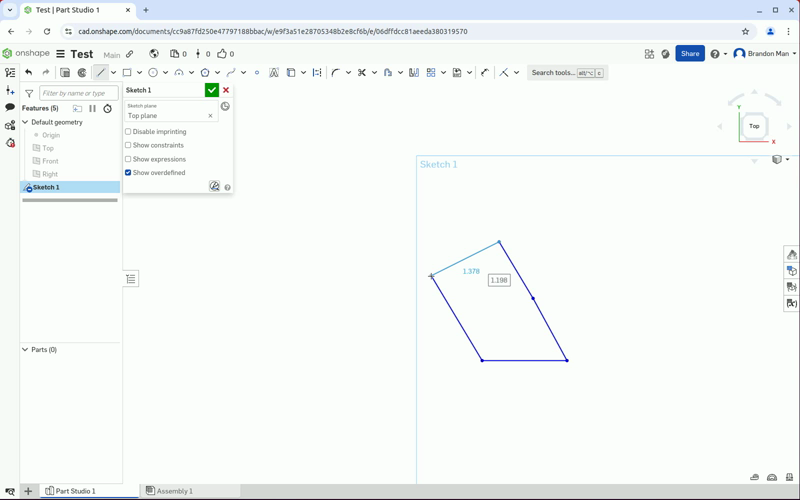
scroll(-6)
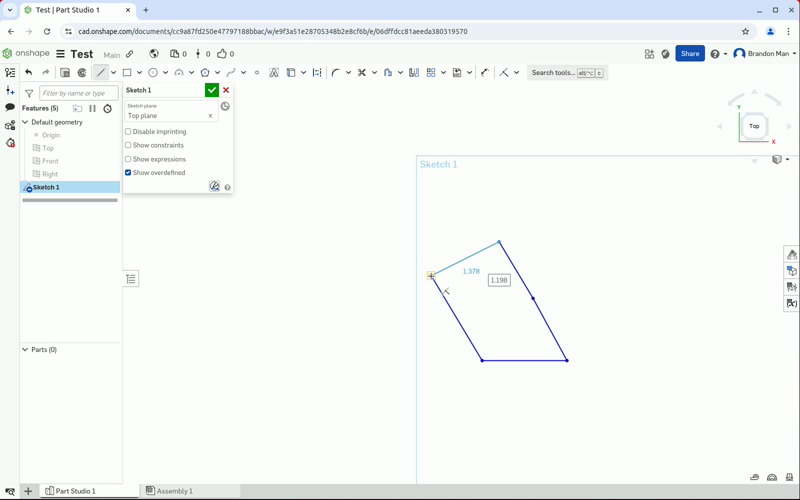
scroll(-6)
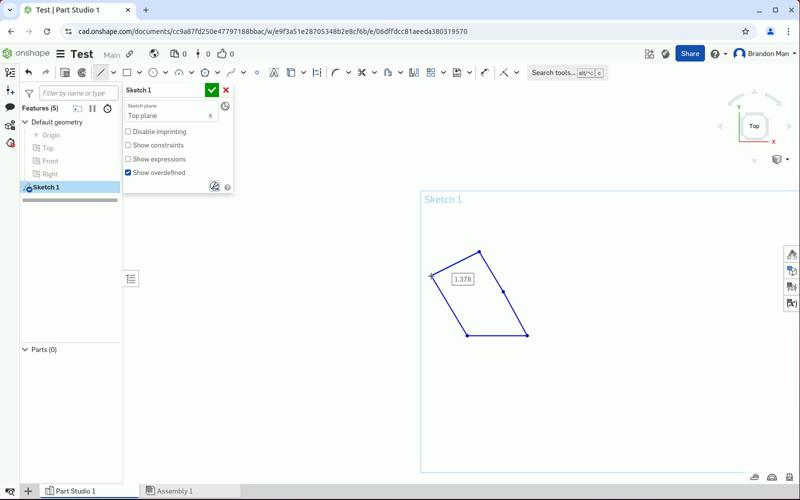
scroll(-6)
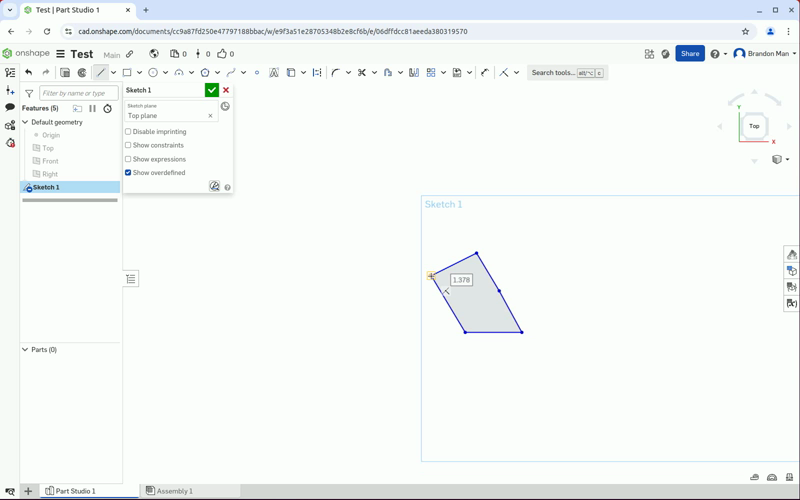
scroll(-6)
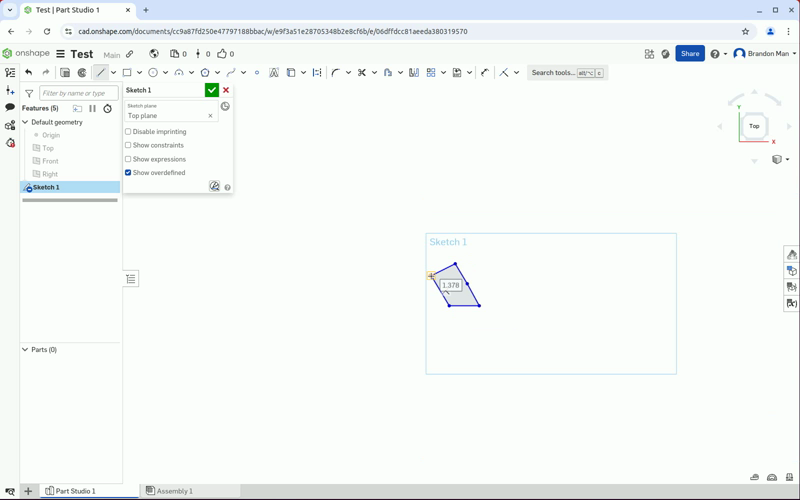
scroll(-6)
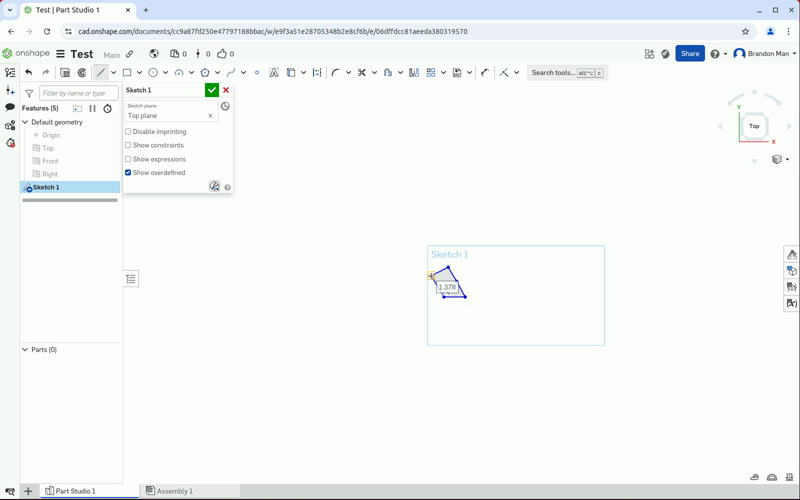
scroll(-6)
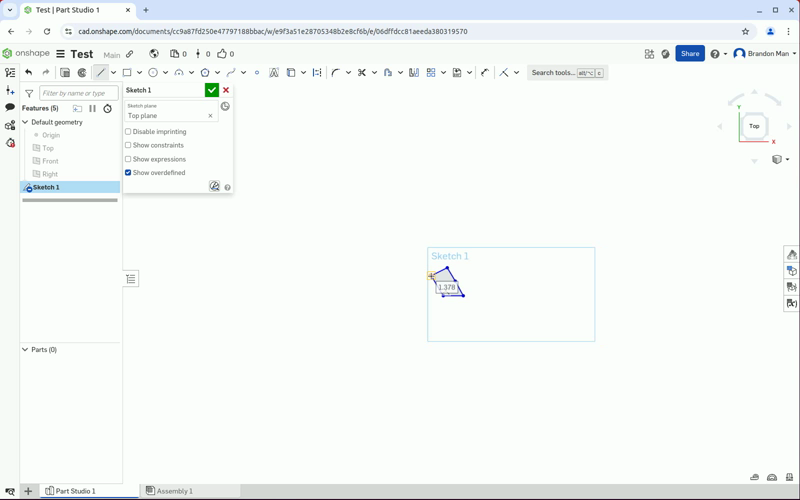
scroll(-6)
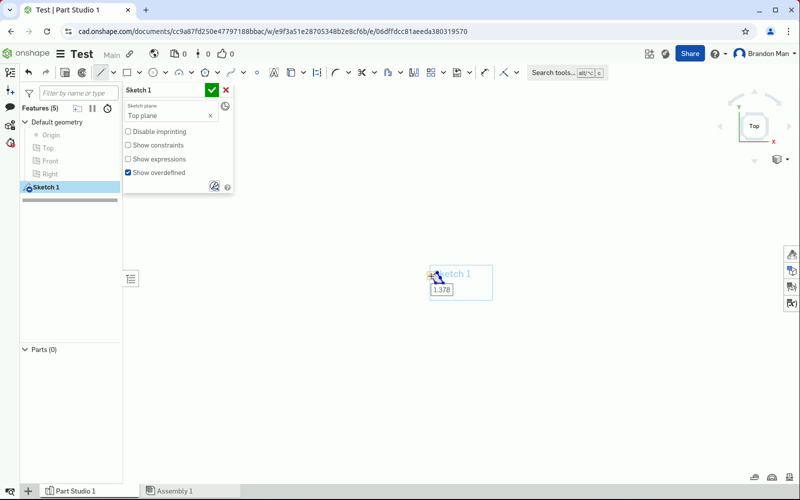
key(esc)
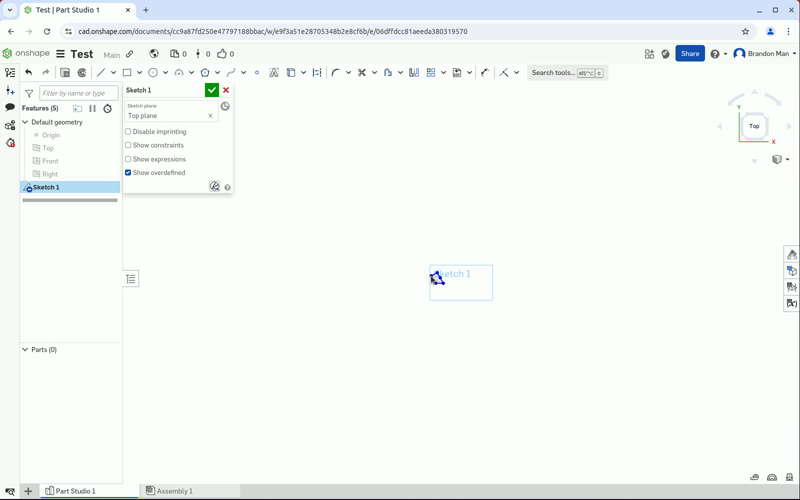
mouse_move(442, 282)
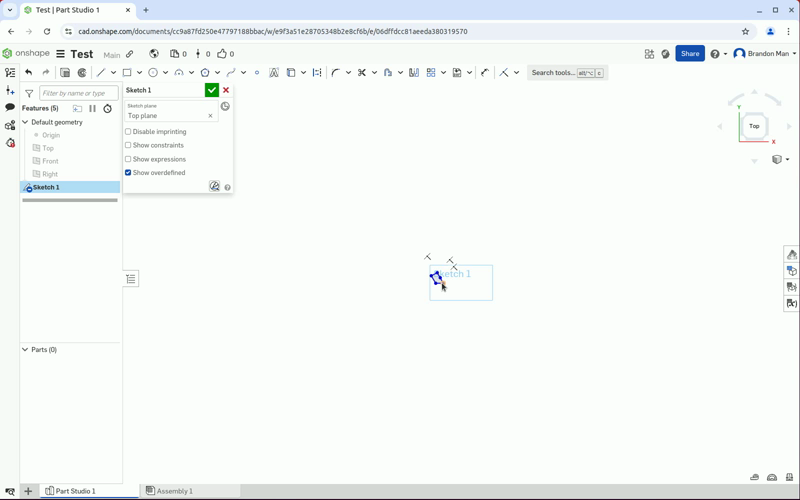
scroll(6)
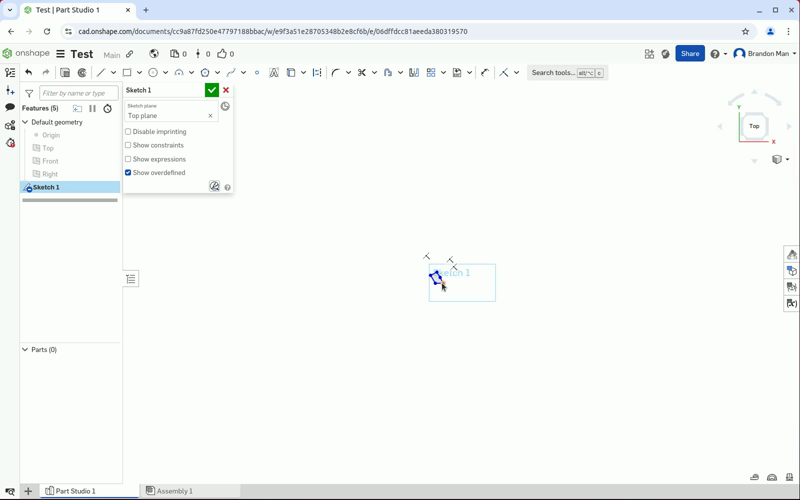
scroll(6)
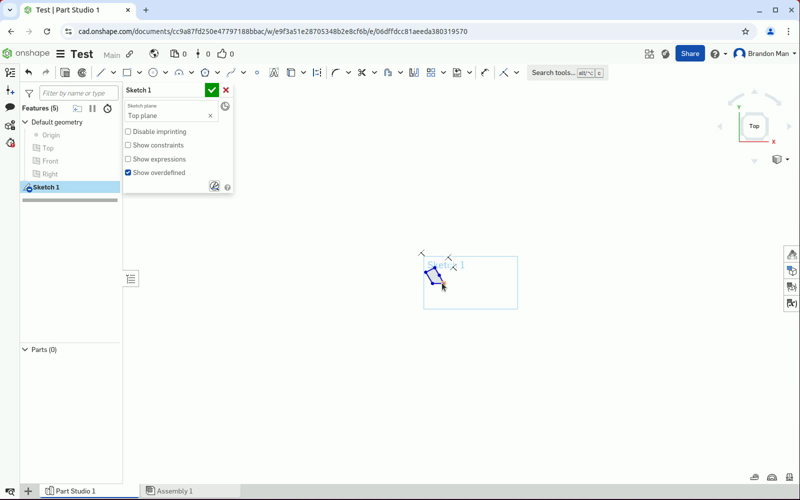
scroll(6)
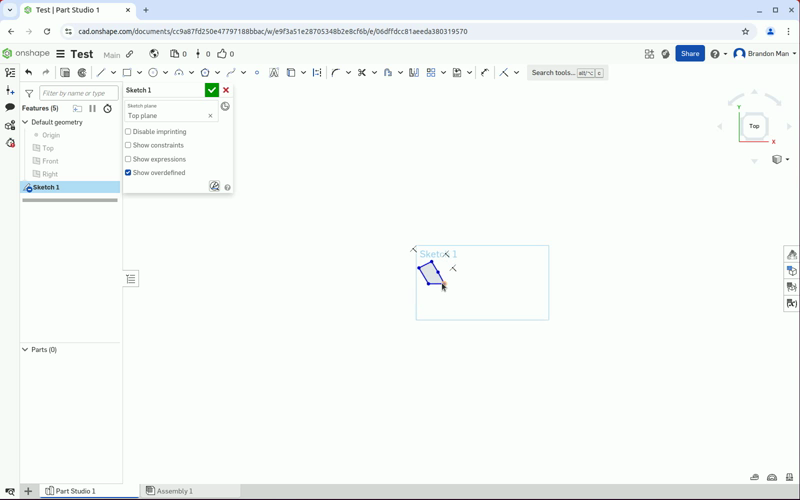
scroll(6)
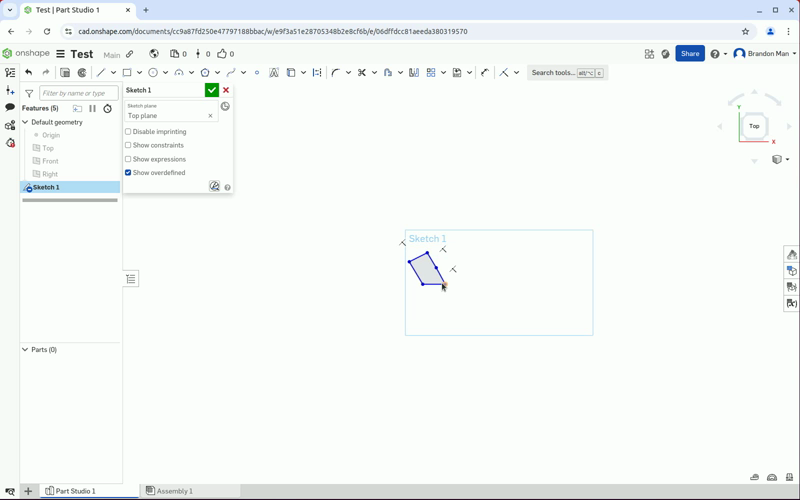
scroll(6)
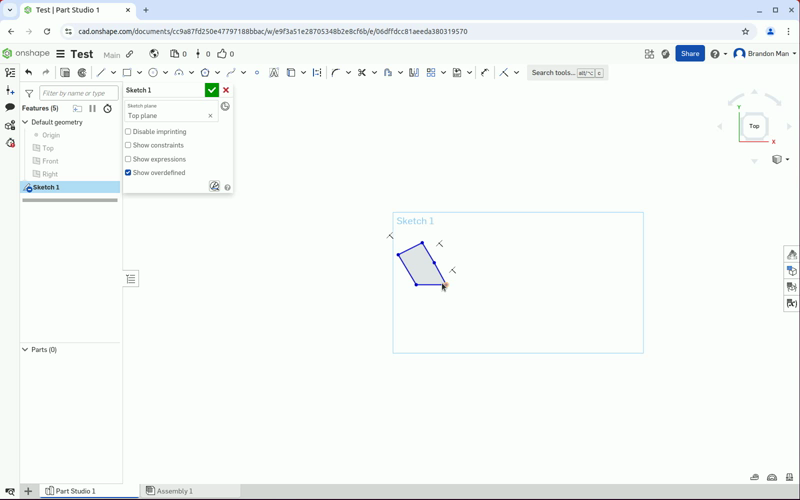
scroll(6)
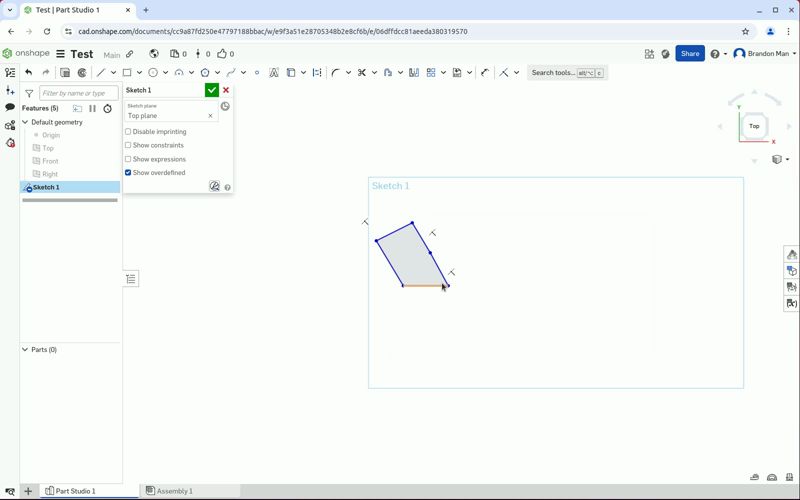
scroll(6)
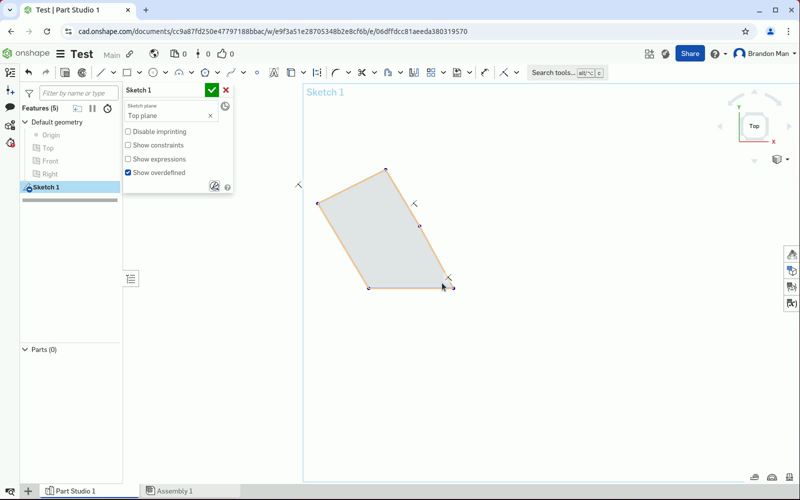
click(442, 282)
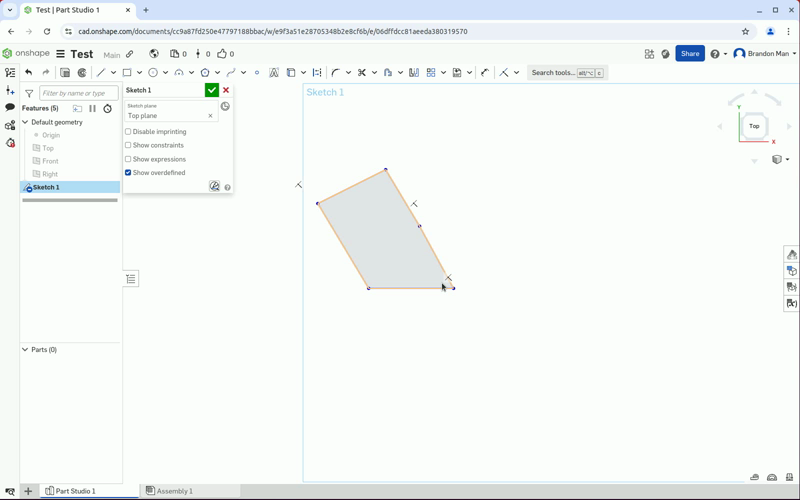
scroll(-6)
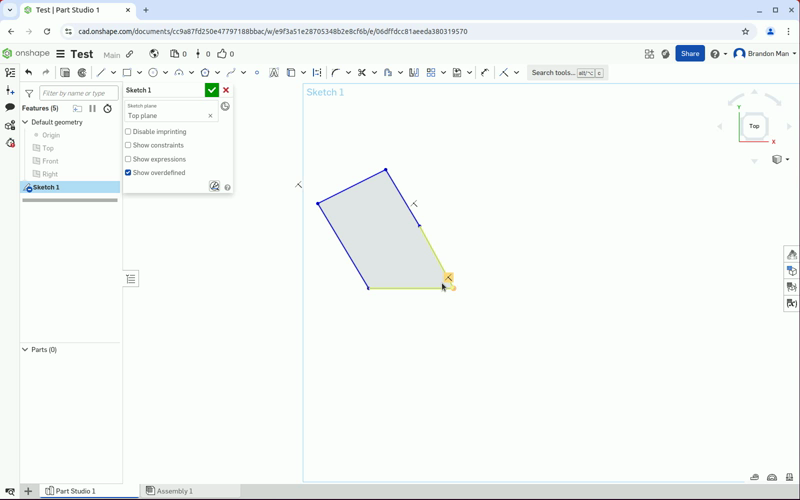
scroll(-6)
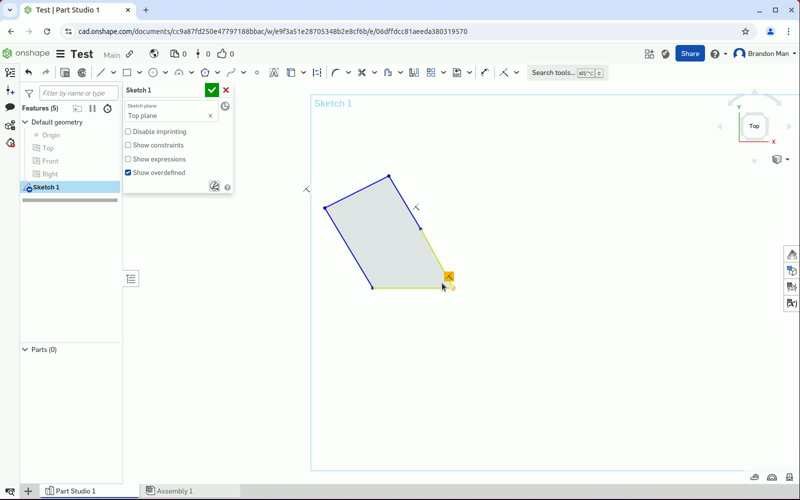
scroll(-6)
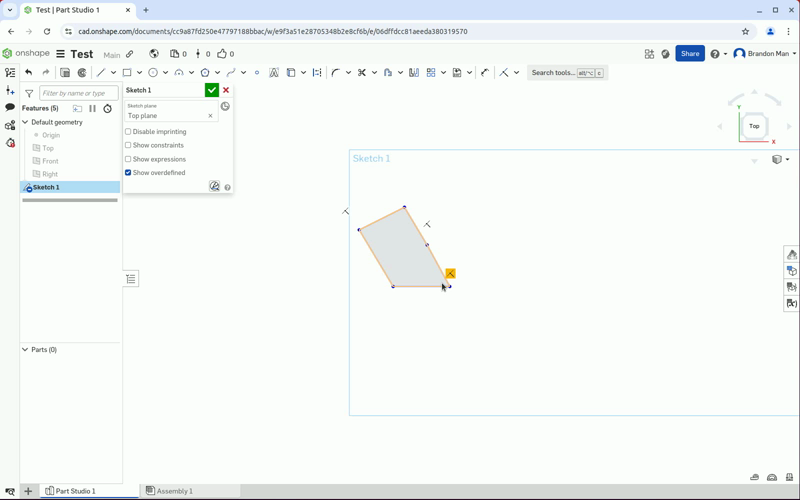
scroll(-6)
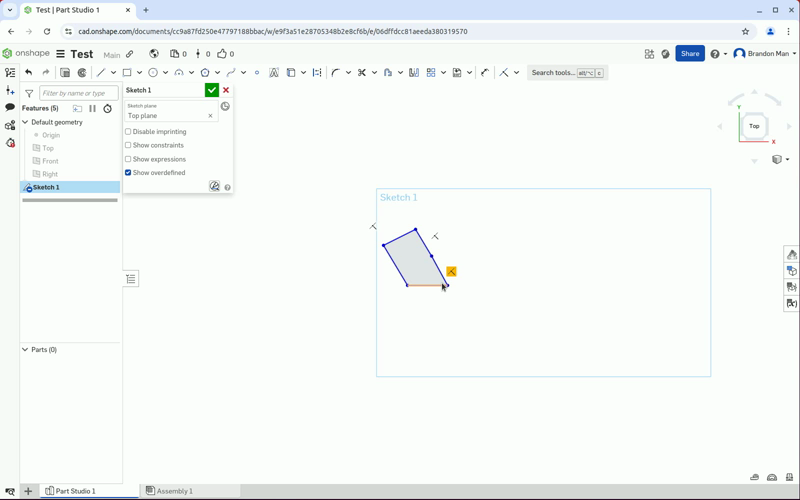
scroll(-6)
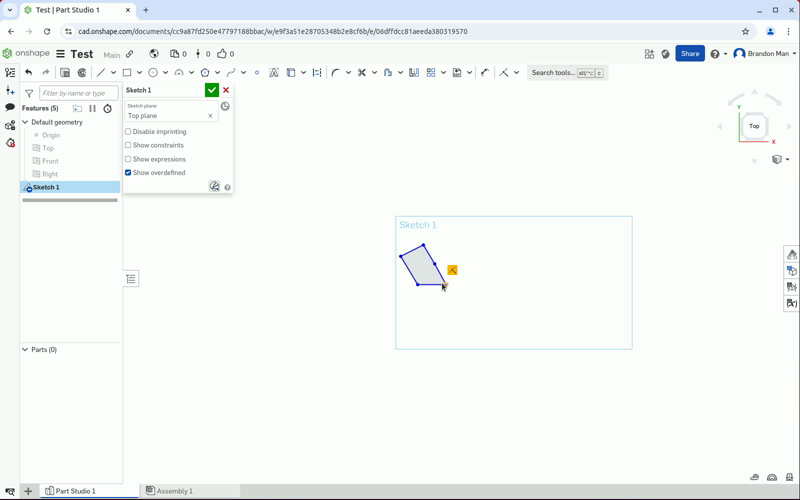
scroll(-6)
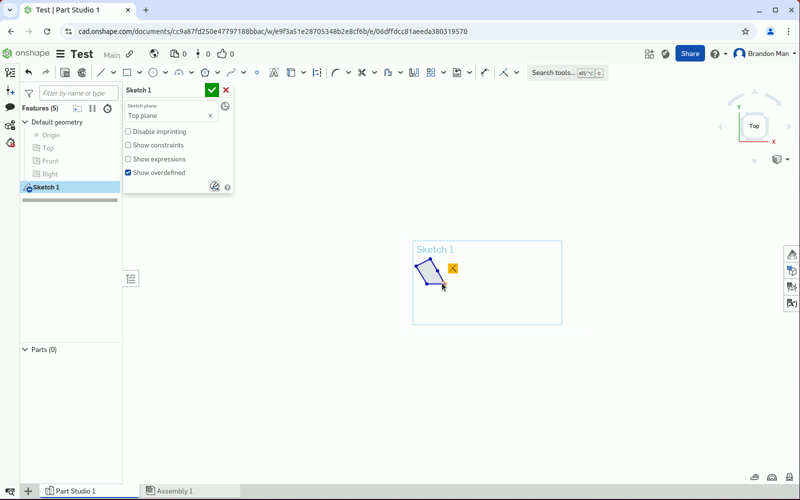
scroll(-6)
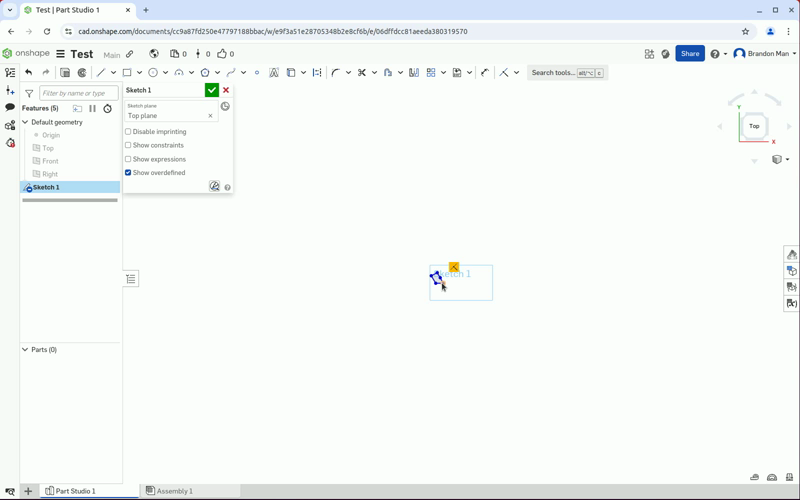
mouse_move(73, 352)
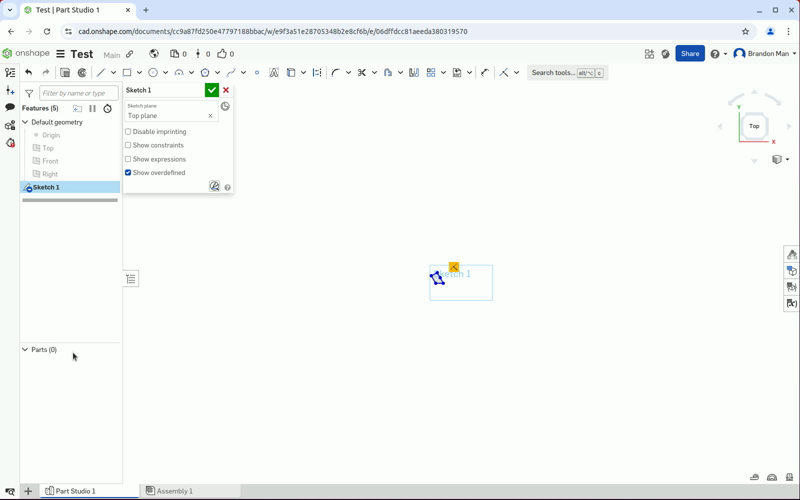
key(shift+y)
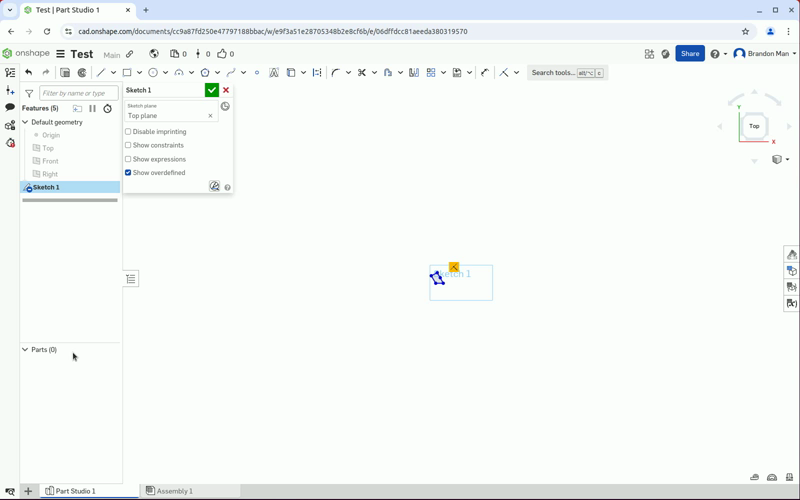
key(shift+e)
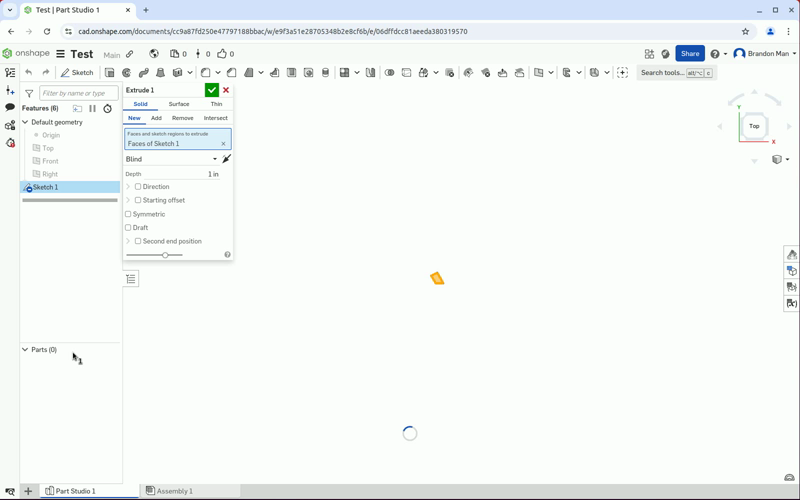
mouse_move(143, 106)
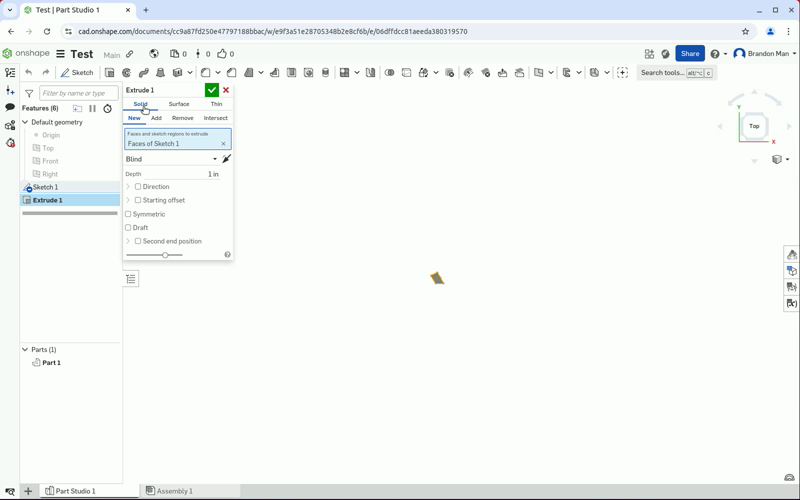
click(143, 106)
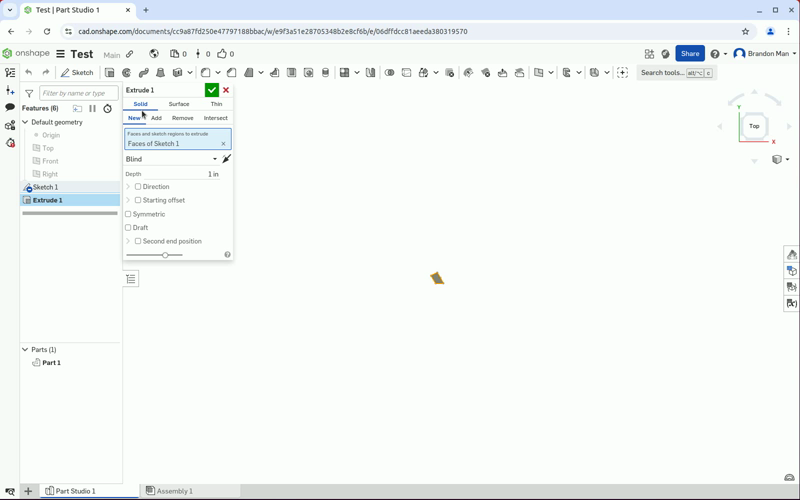
mouse_move(137, 120)
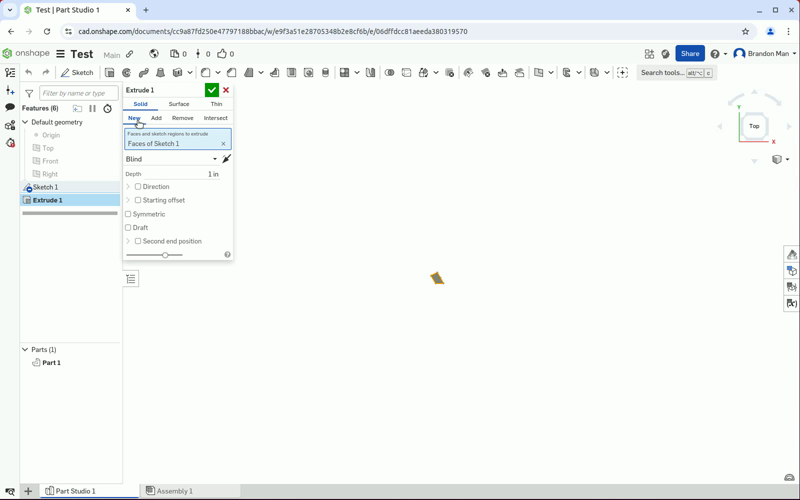
click(137, 120)
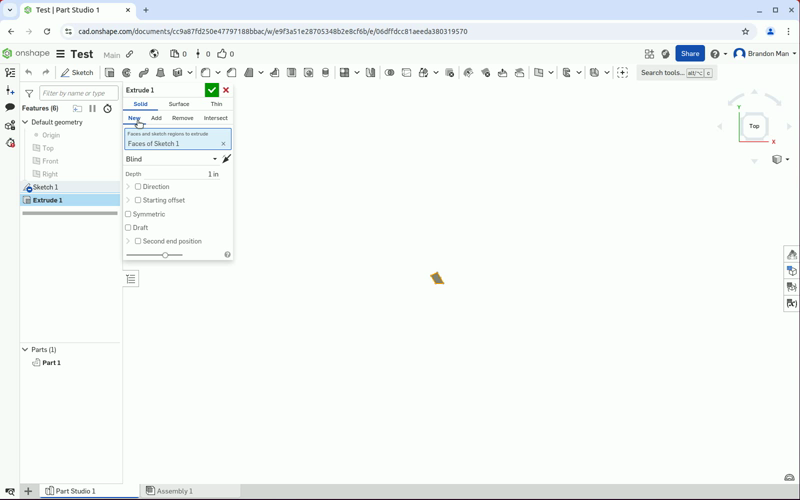
key(tab, 4)
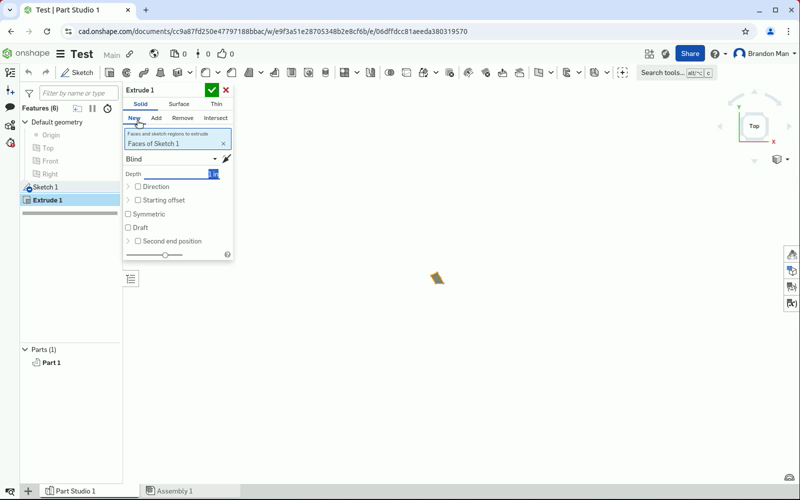
text(11.554)
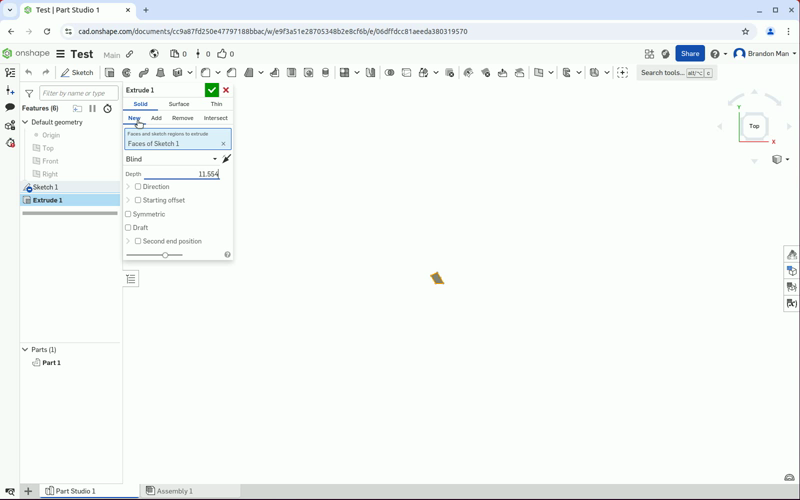
key(enter)
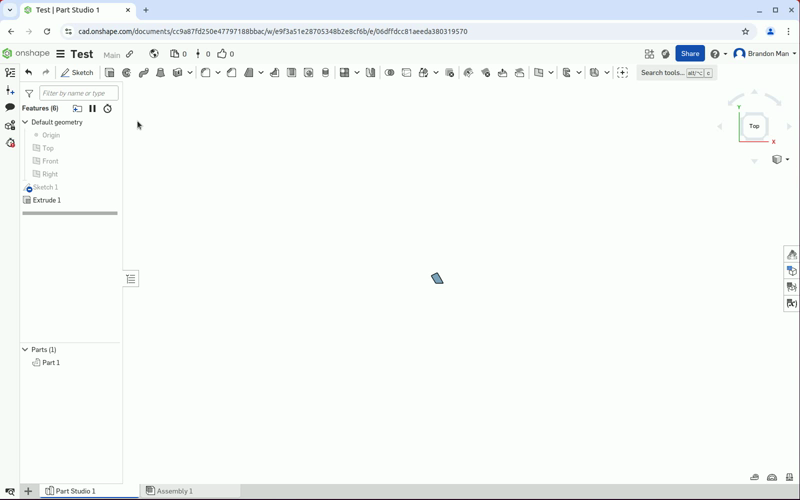
key(shift+h)
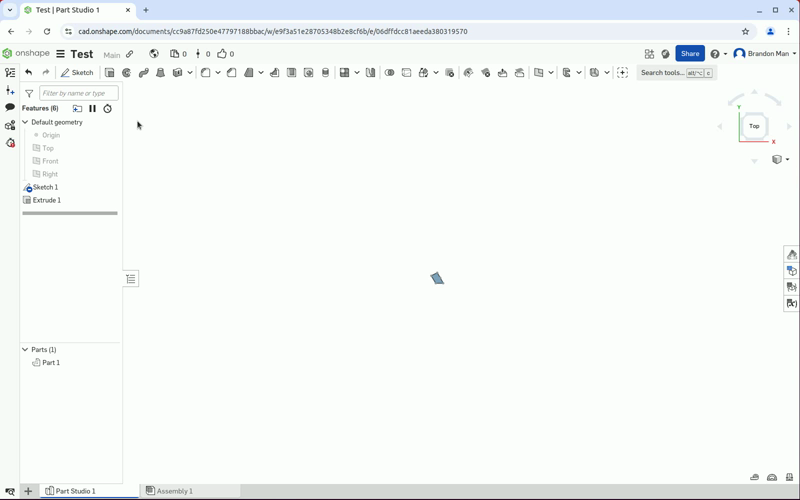
key(shift+h)
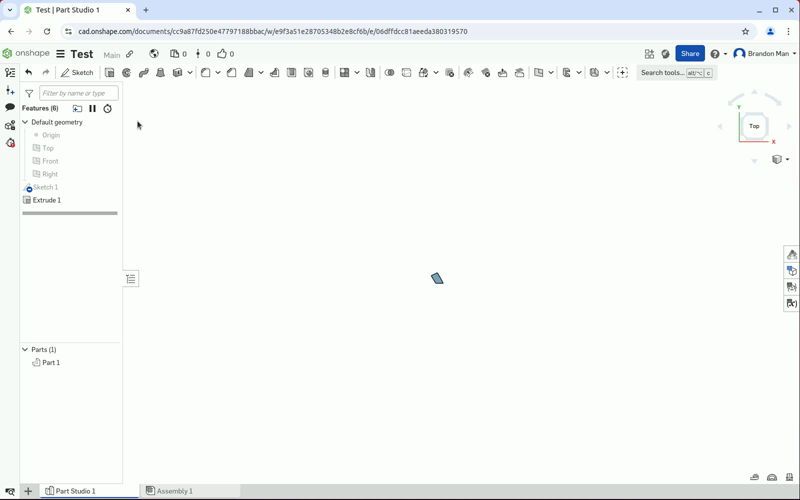
mouse_move(73, 189)
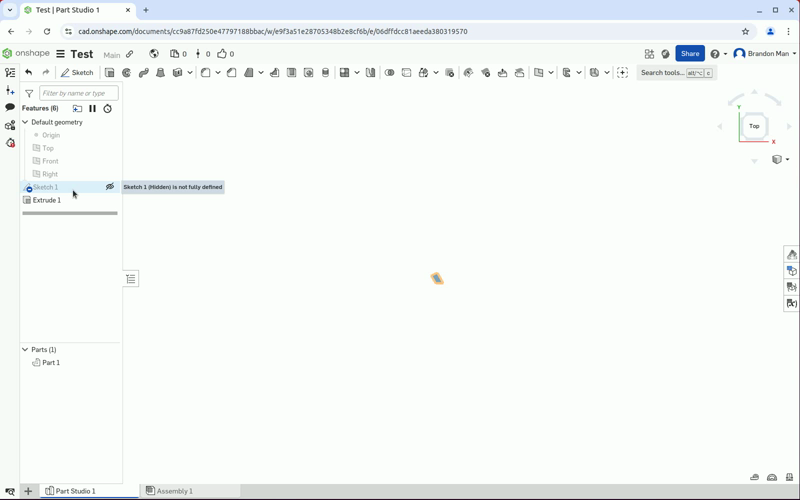
click(73, 189)
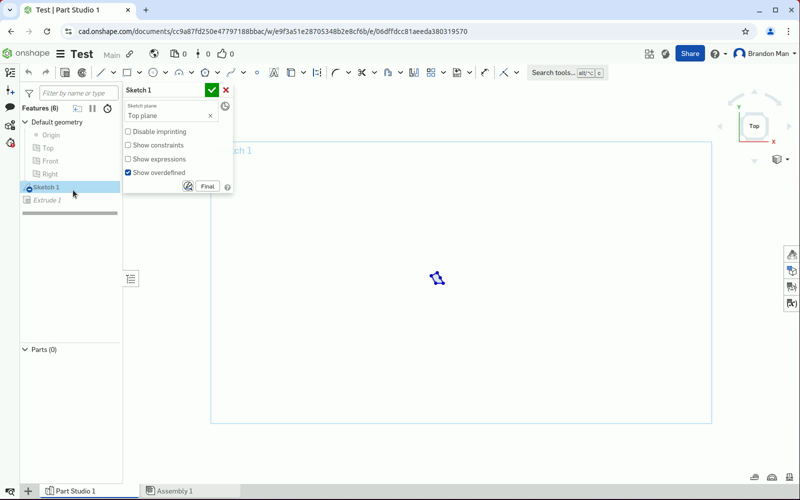
mouse_move(229, 92)
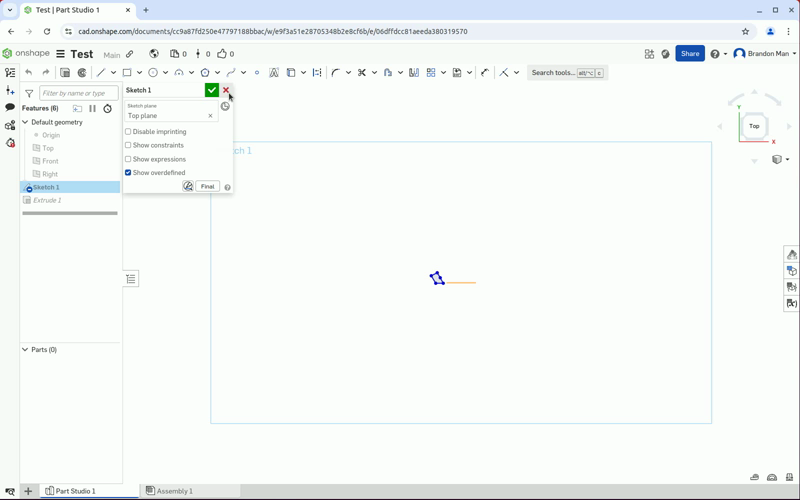
click(229, 92)
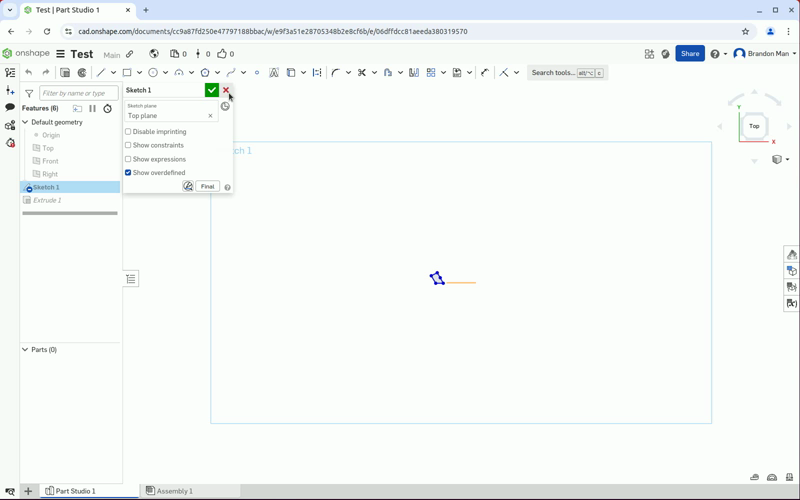
key(shift+s)
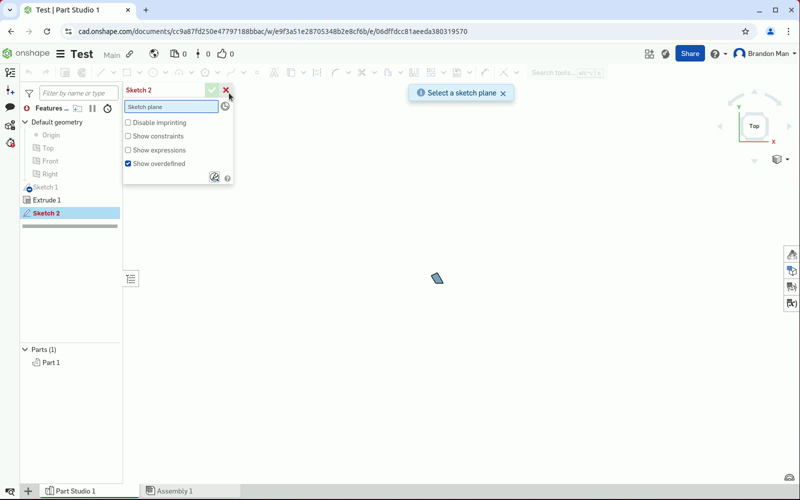
mouse_move(73, 150)
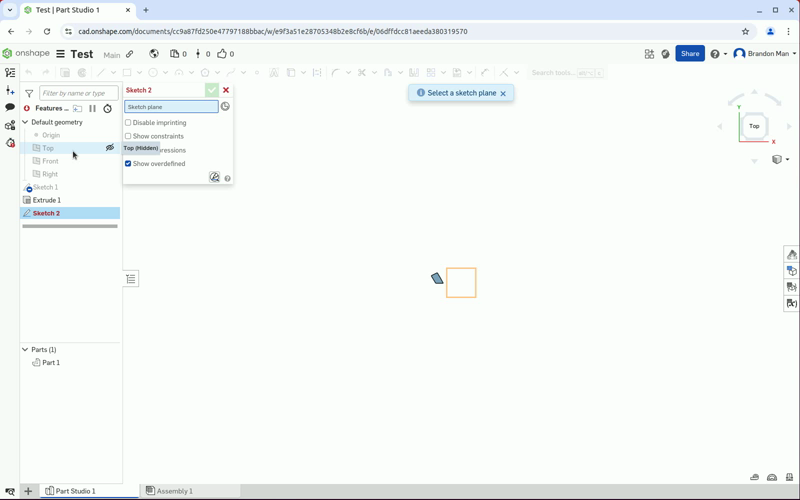
click(73, 150)
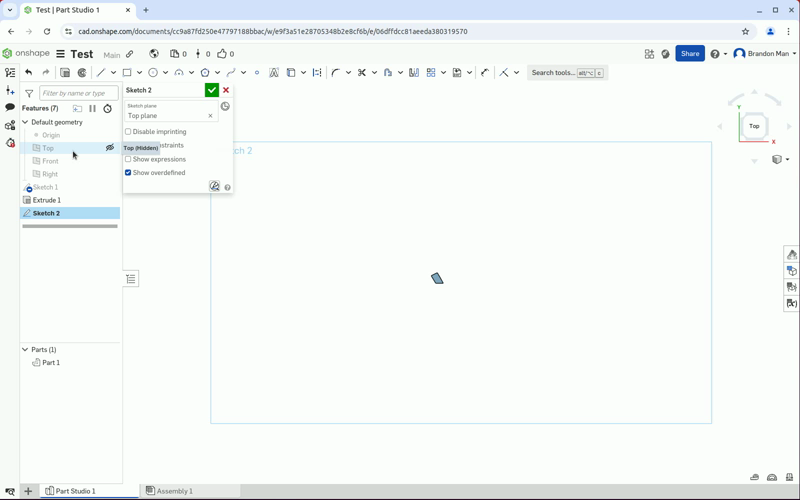
mouse_move(73, 352)
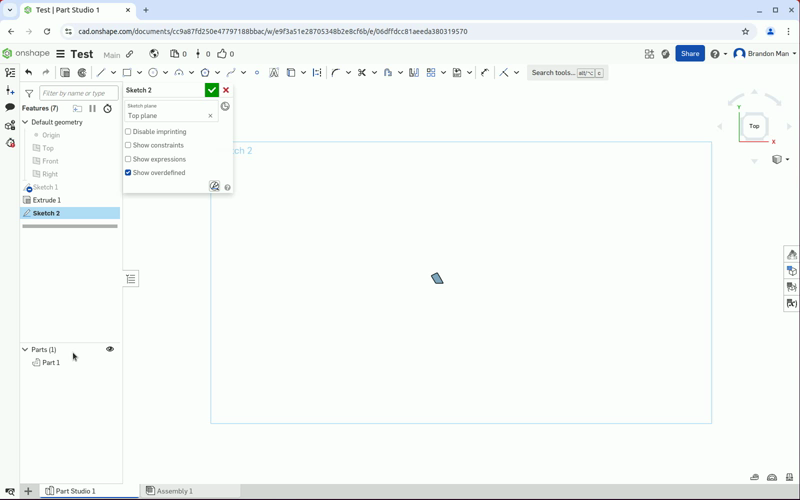
key(y)
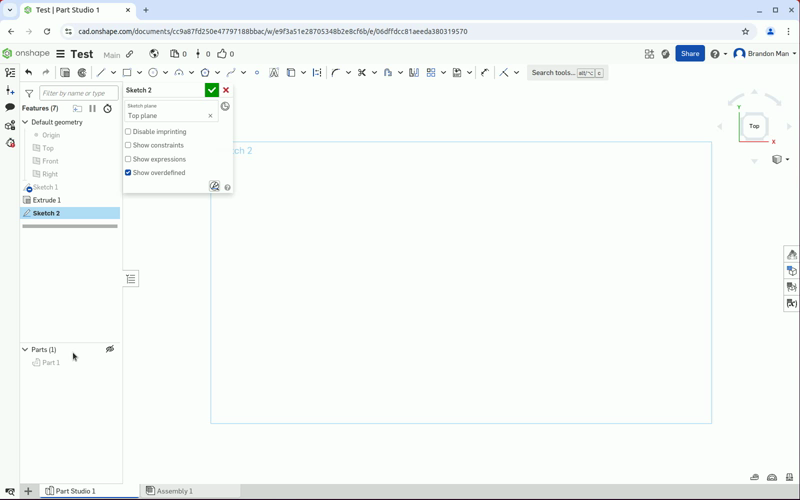
key(l)
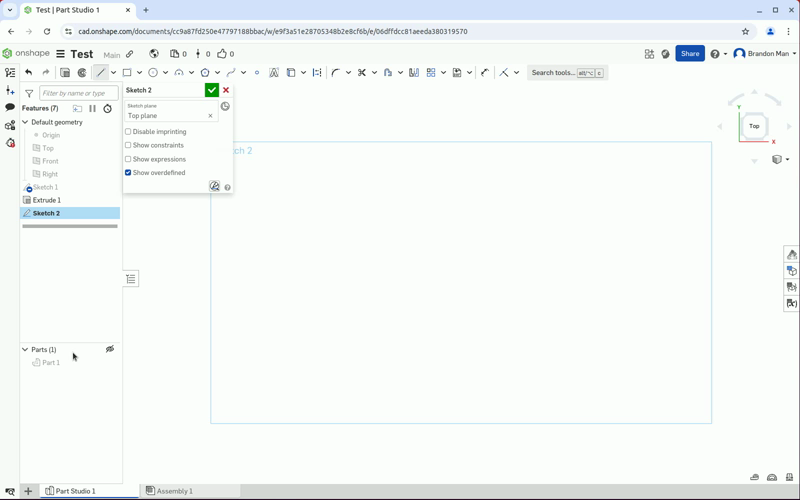
key_down(shift)
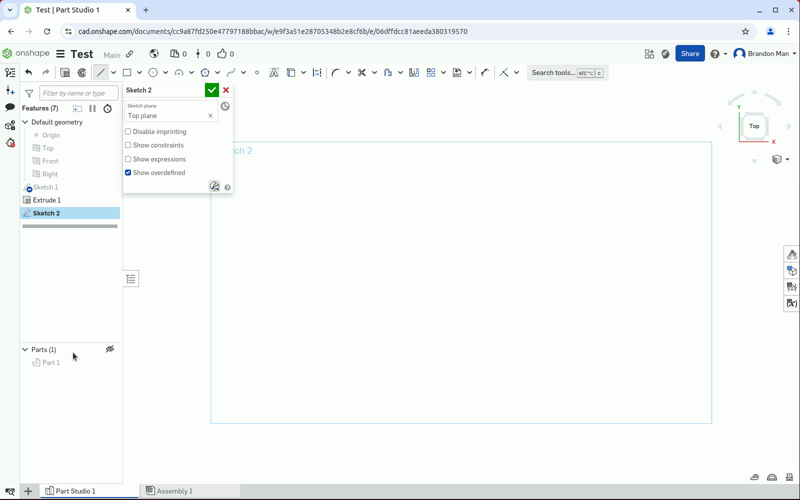
mouse_move(439, 278)
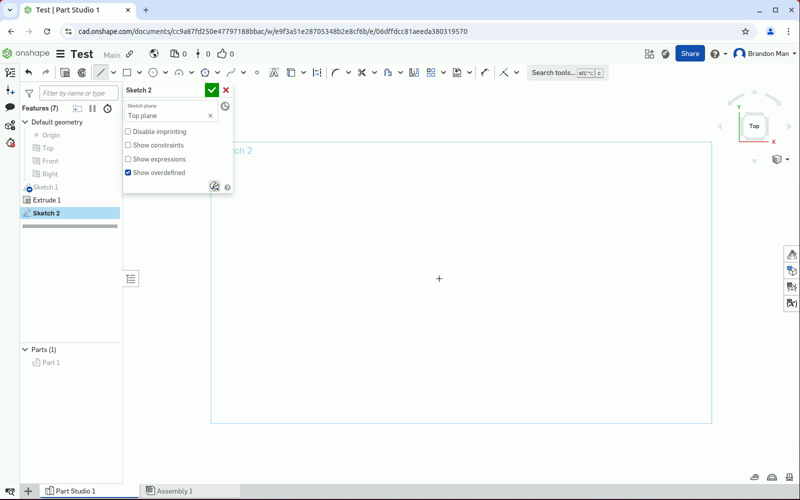
click(439, 278)
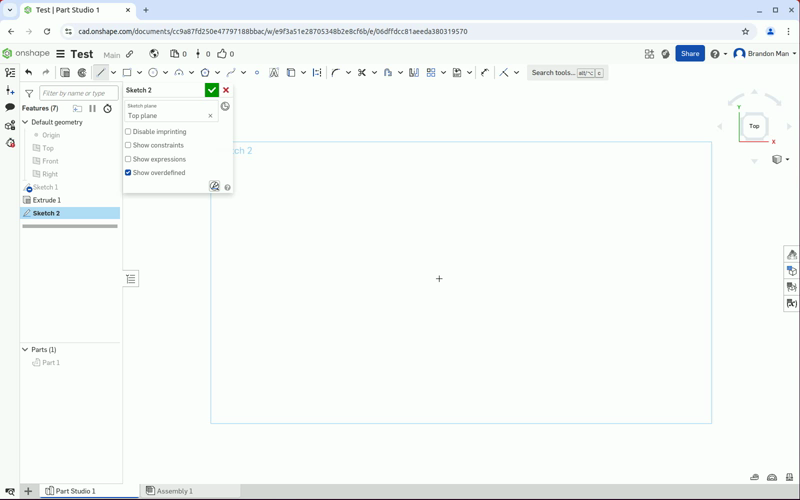
key_up(shift)
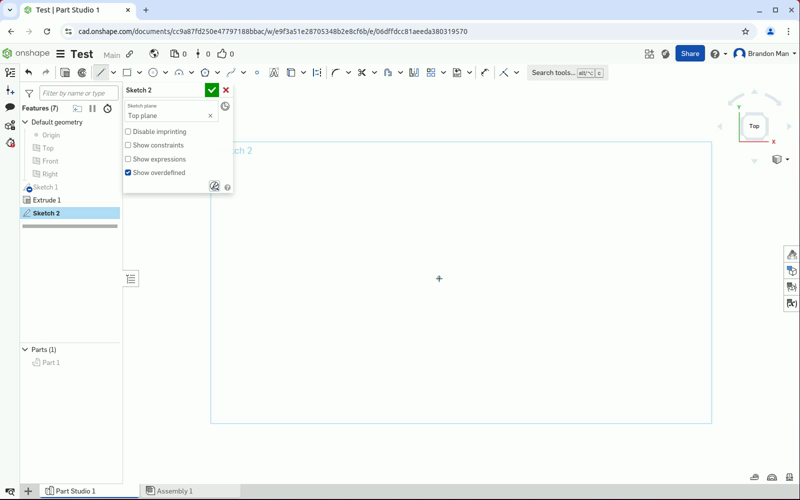
key_down(shift)
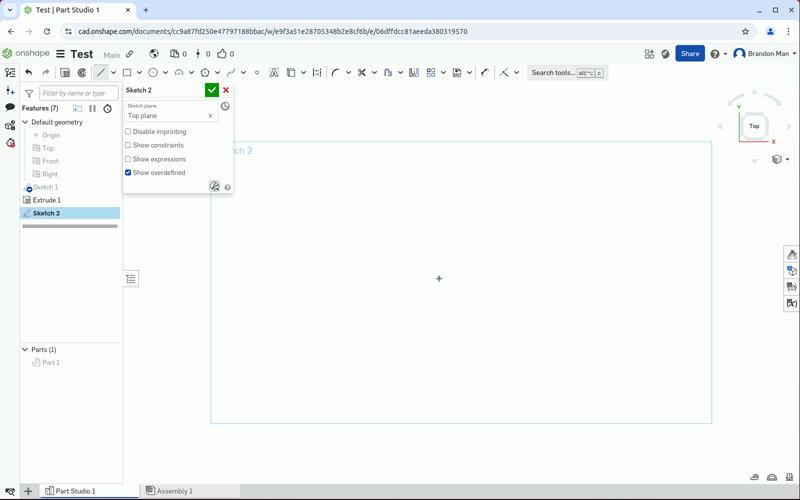
mouse_move(469, 278)
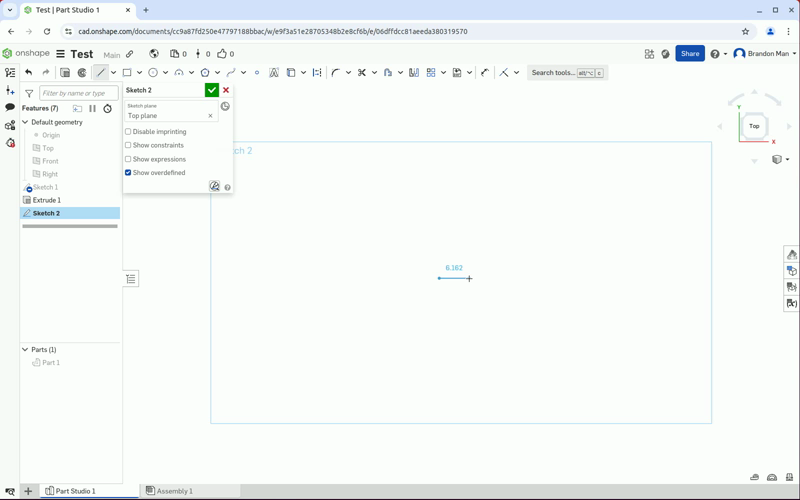
mouse_move(441, 282)
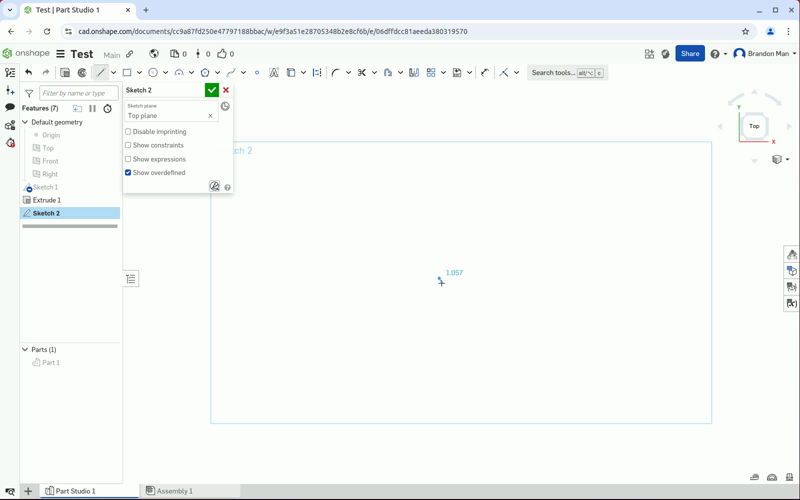
scroll(6)
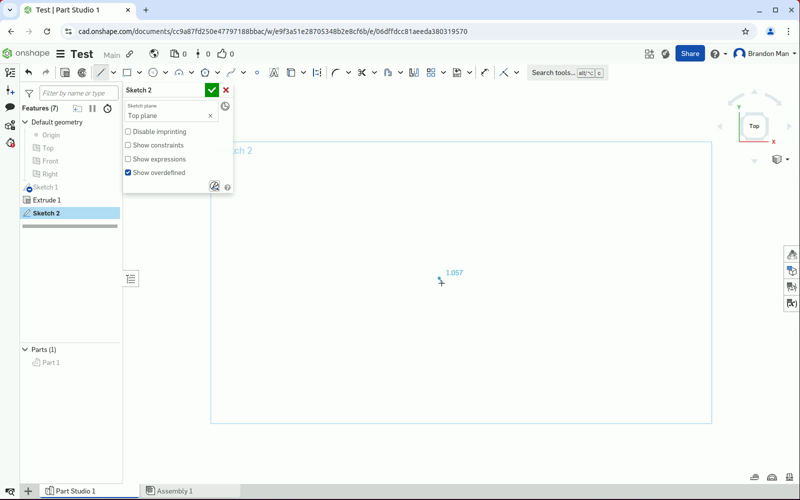
scroll(6)
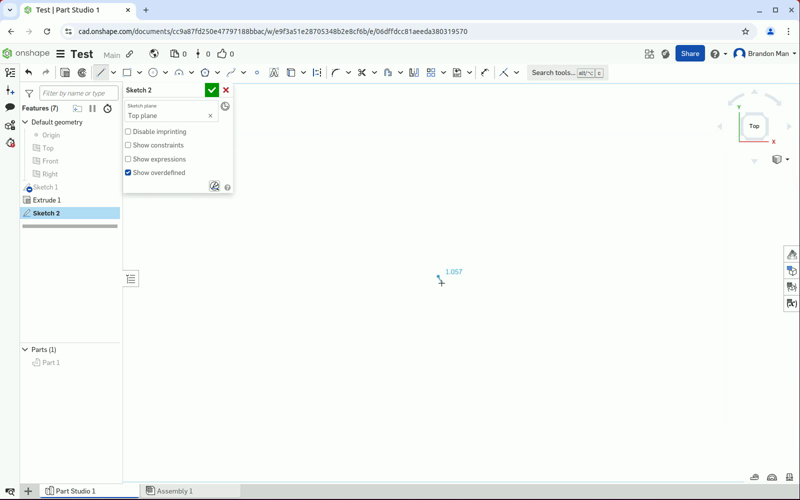
scroll(6)
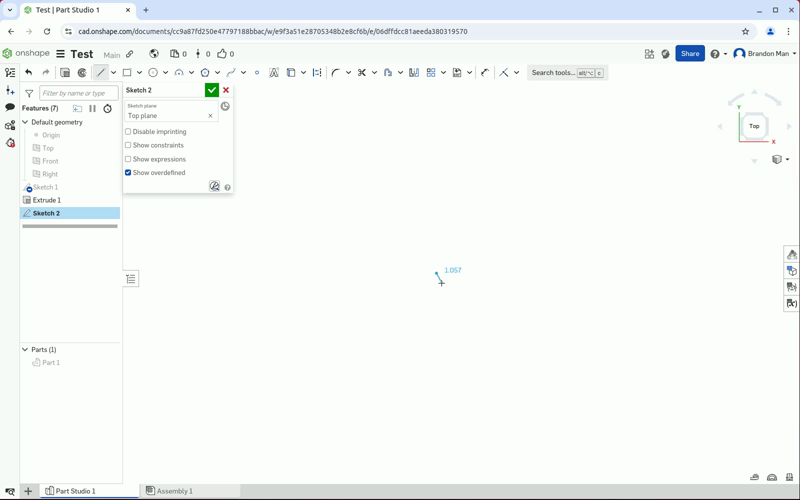
scroll(6)
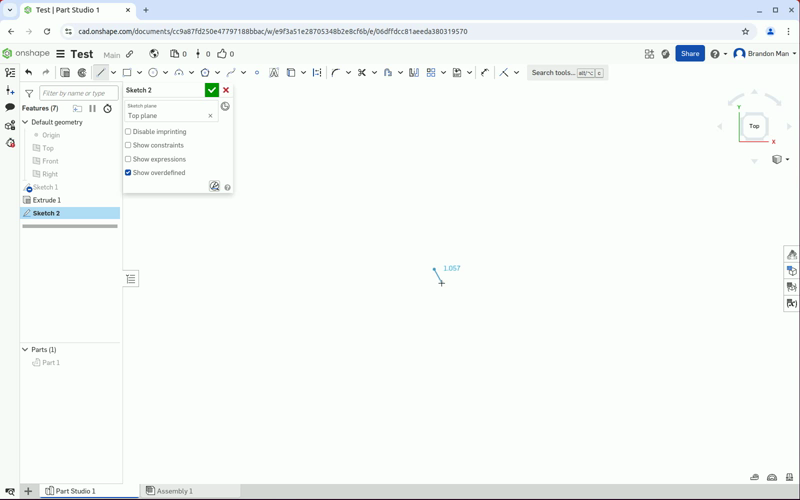
scroll(6)
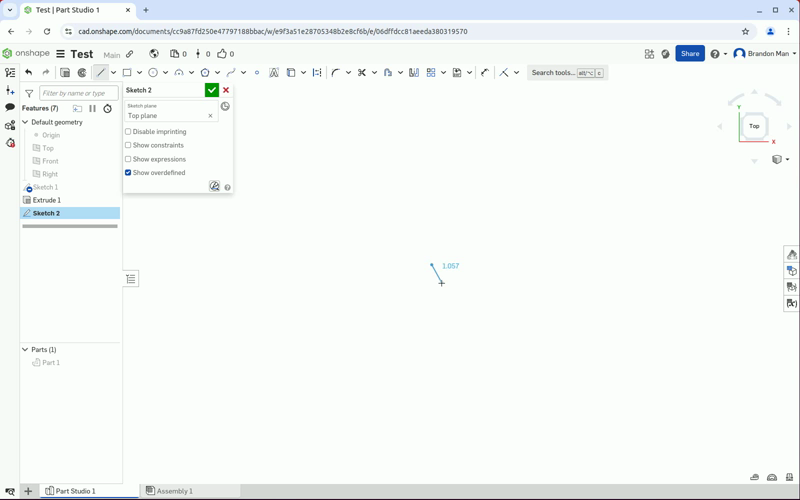
scroll(6)
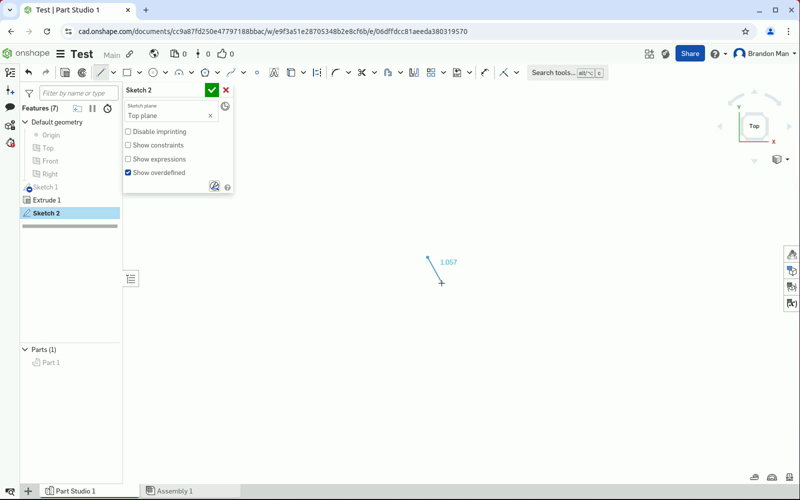
scroll(6)
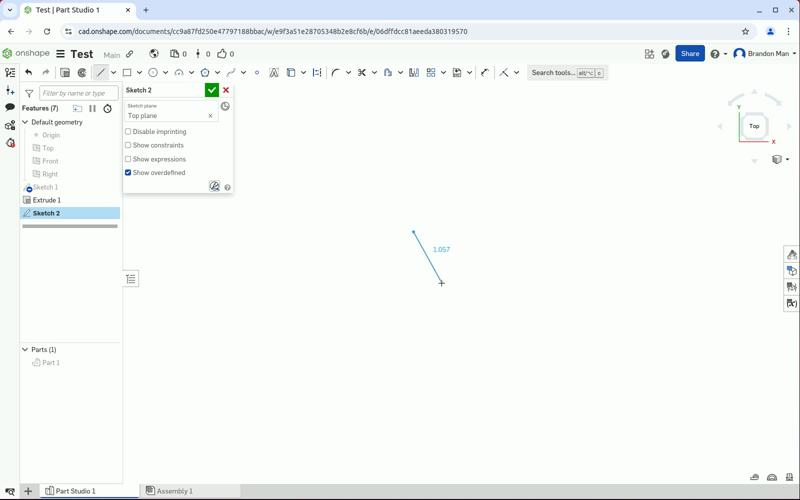
click(441, 282)
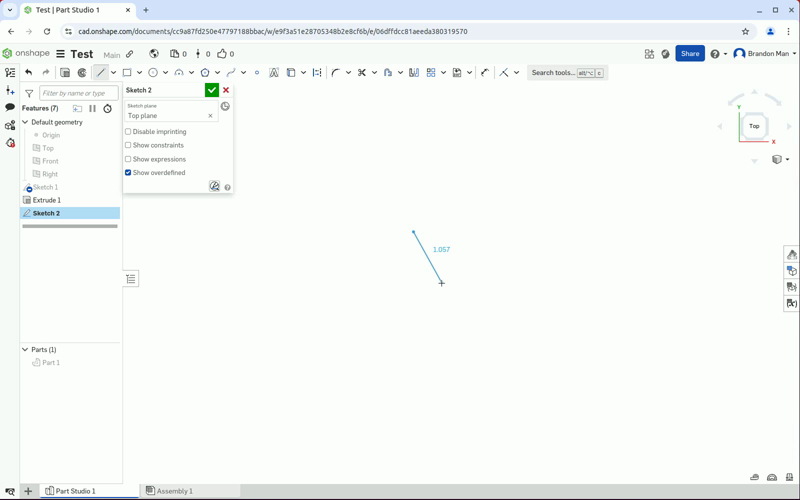
scroll(-6)
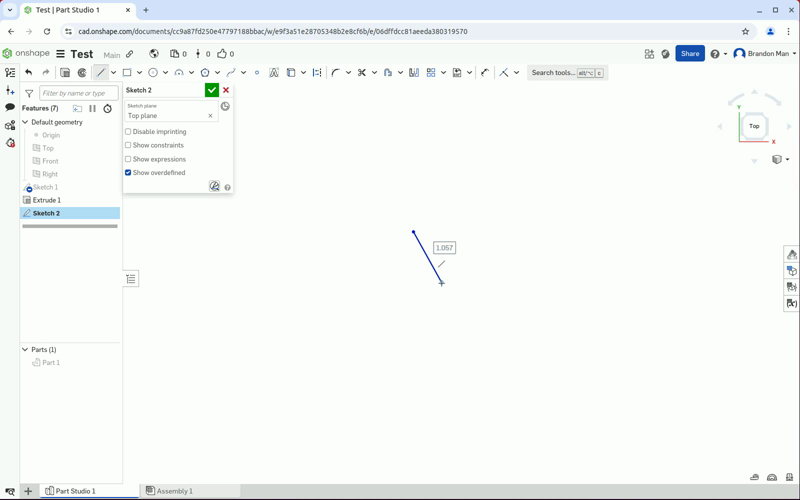
scroll(-6)
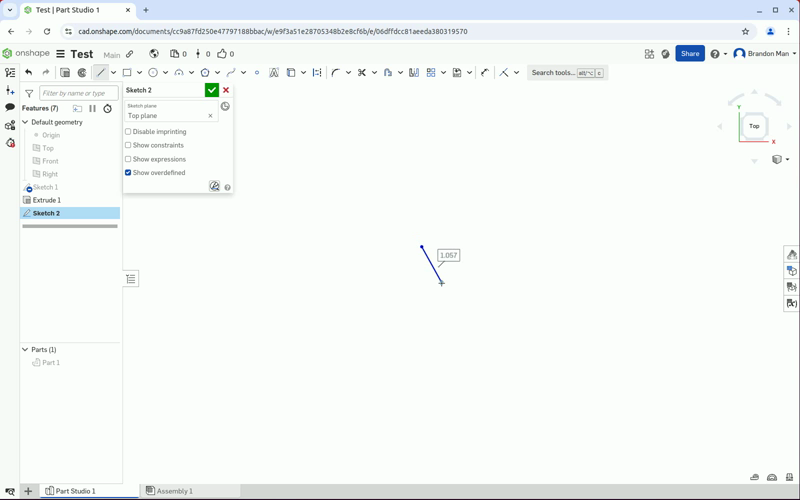
scroll(-6)
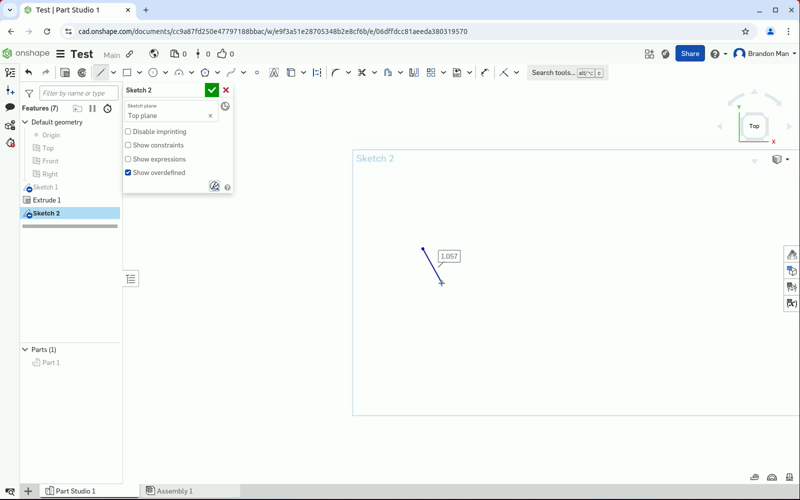
scroll(-6)
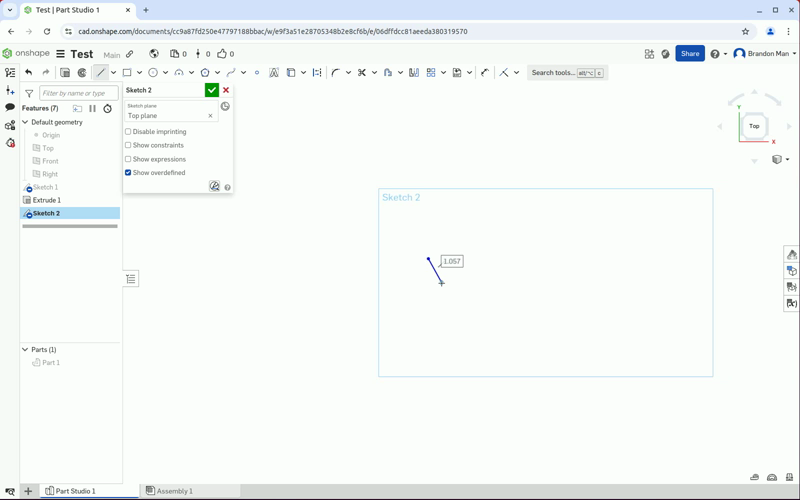
scroll(-6)
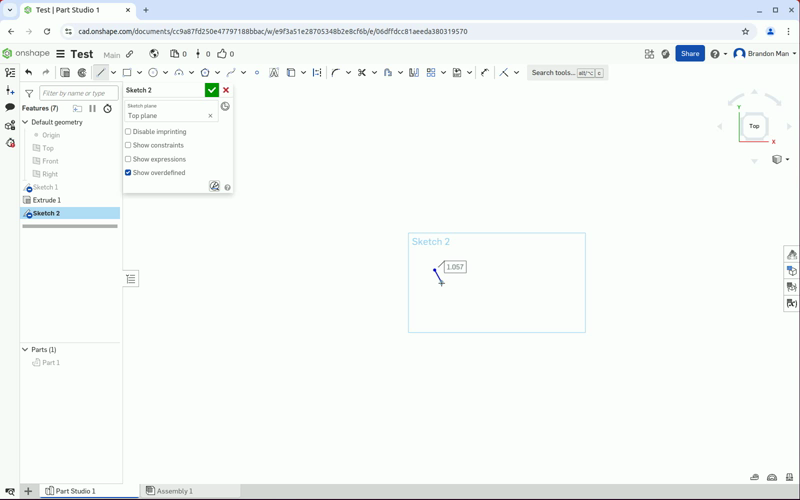
scroll(-6)
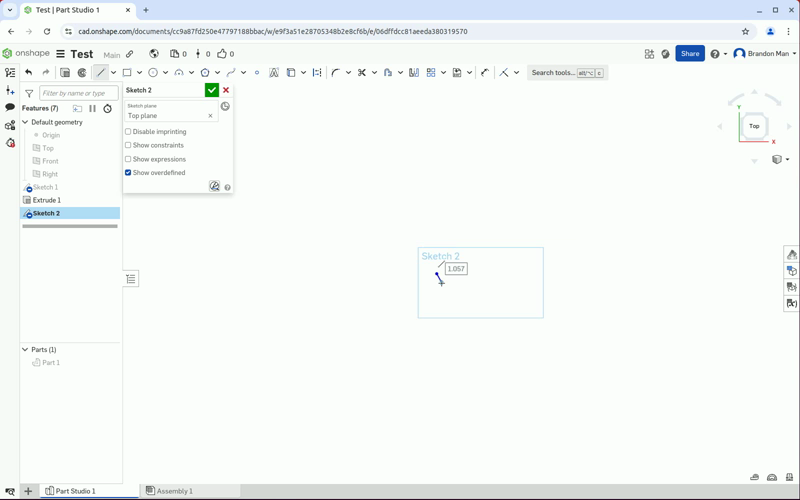
scroll(-6)
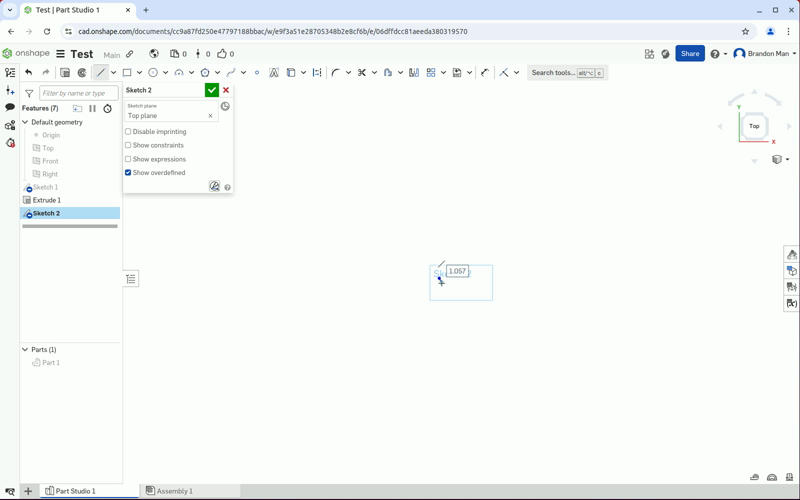
key_up(shift)
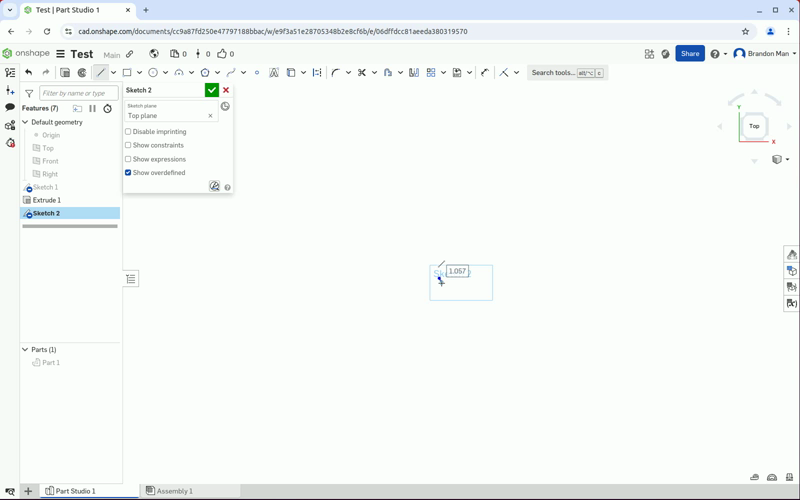
key_down(shift)
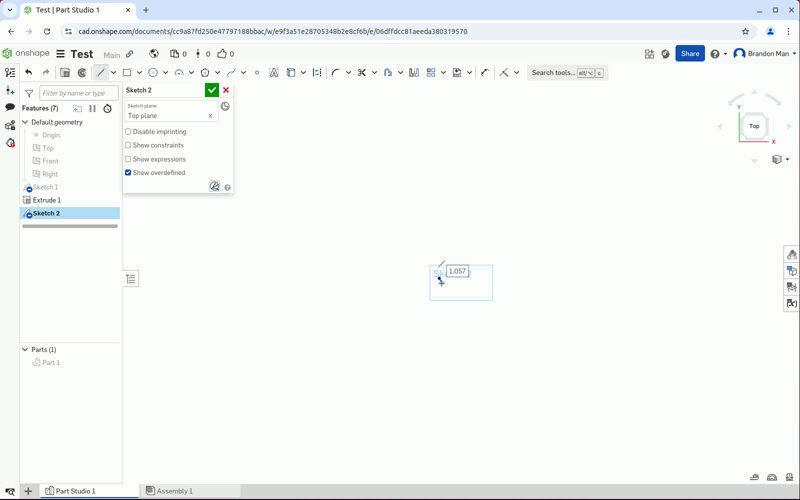
mouse_move(471, 282)
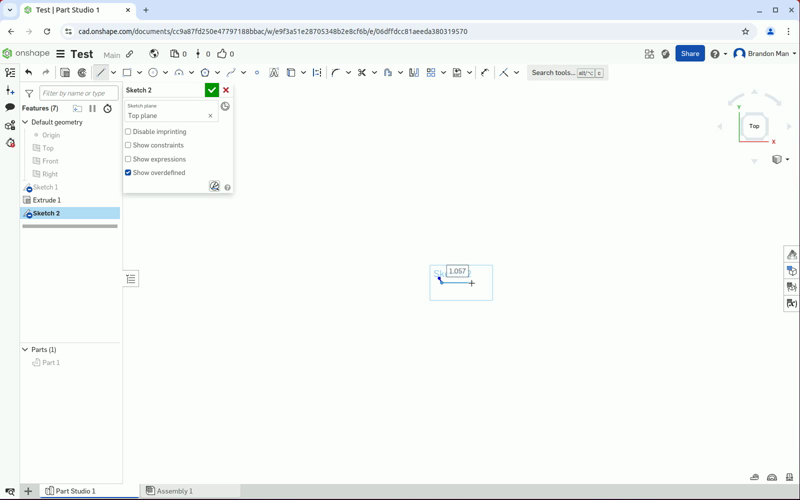
mouse_move(461, 282)
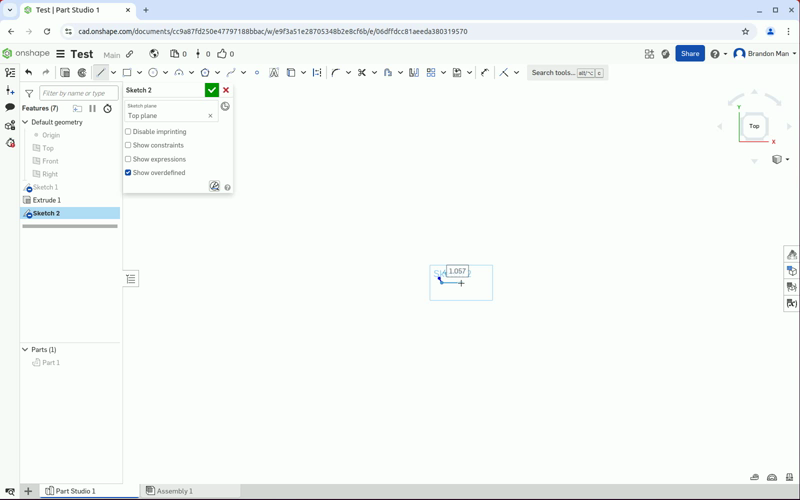
click(461, 282)
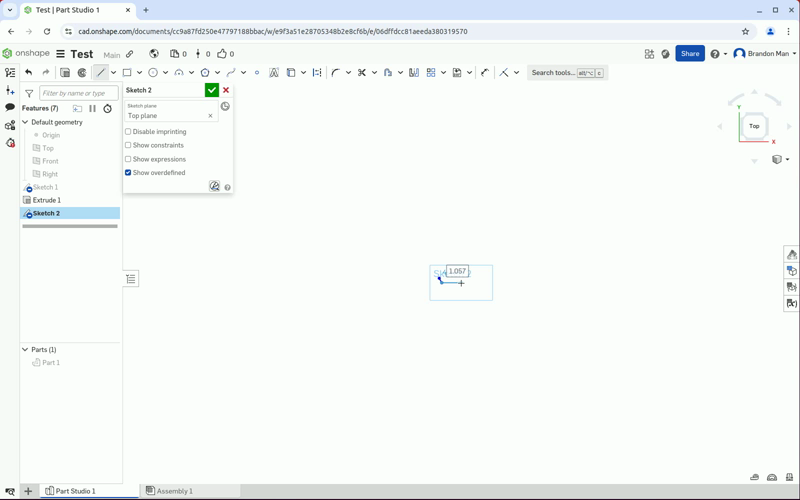
key_up(shift)
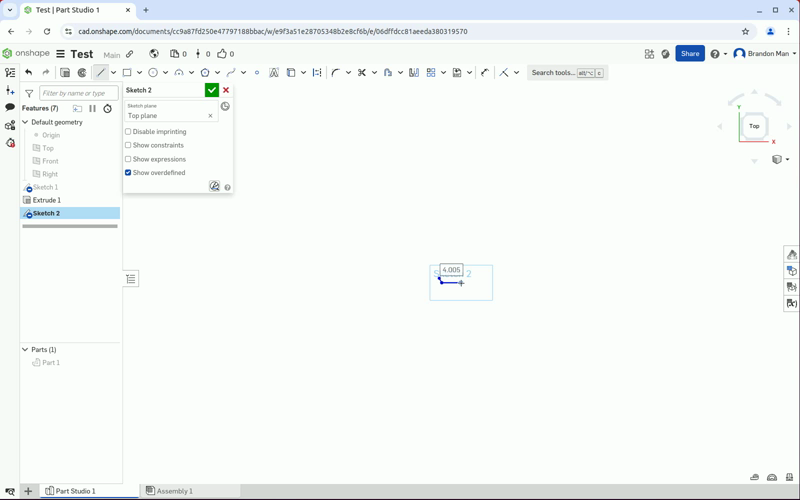
key(esc)
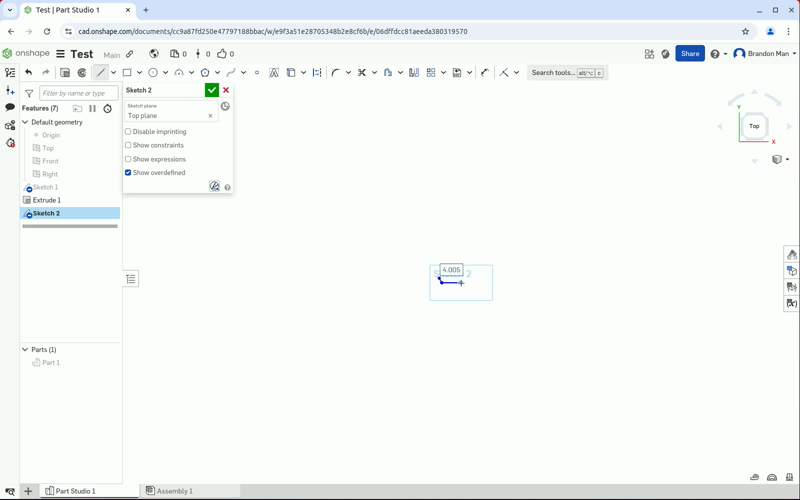
key(a)
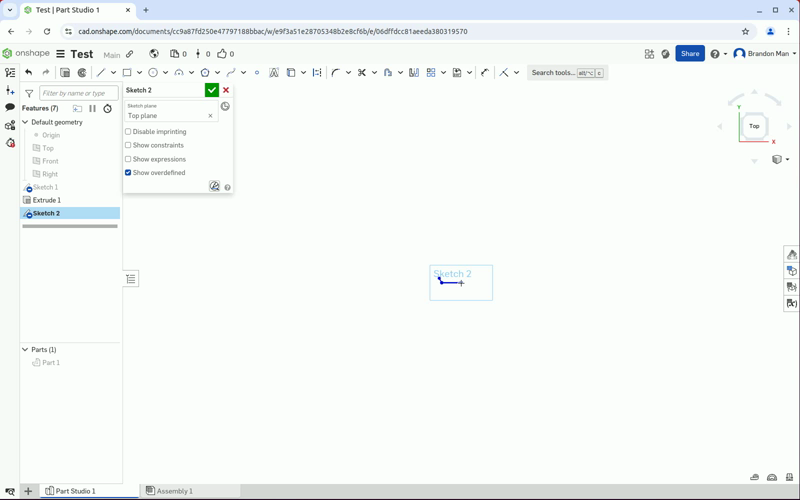
mouse_move(461, 282)
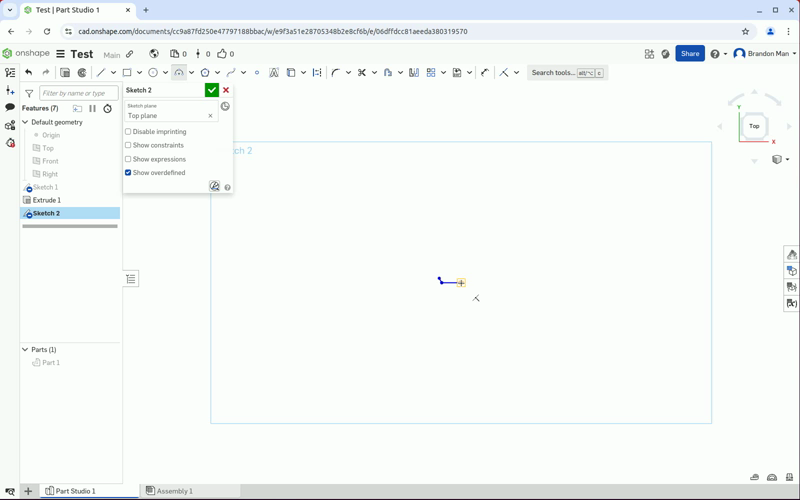
click(461, 282)
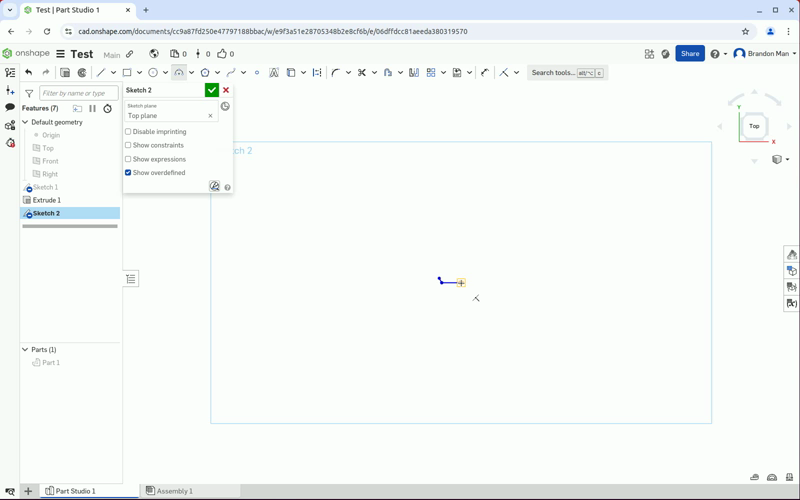
key_down(shift)
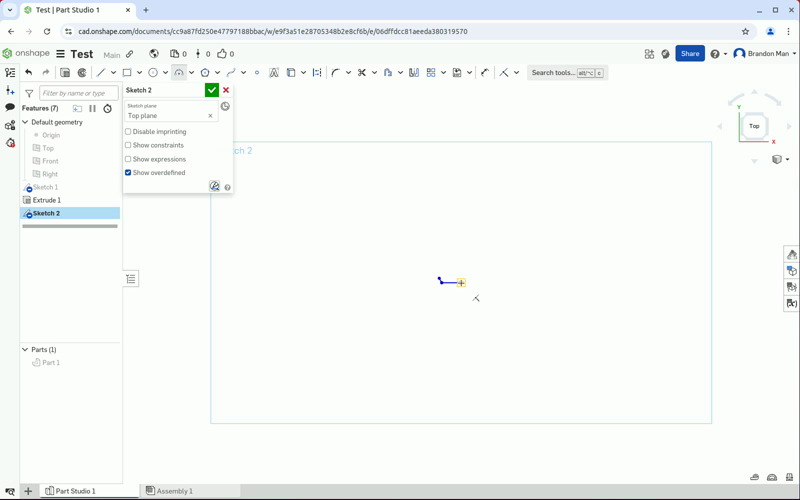
mouse_move(461, 170)
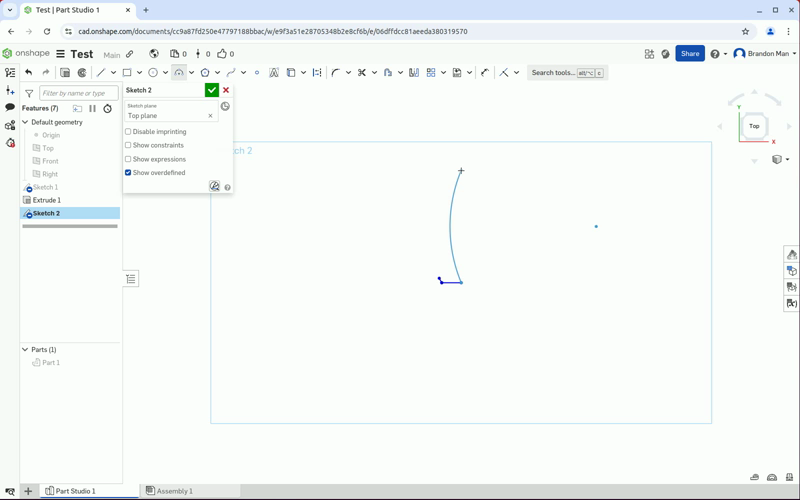
click(461, 170)
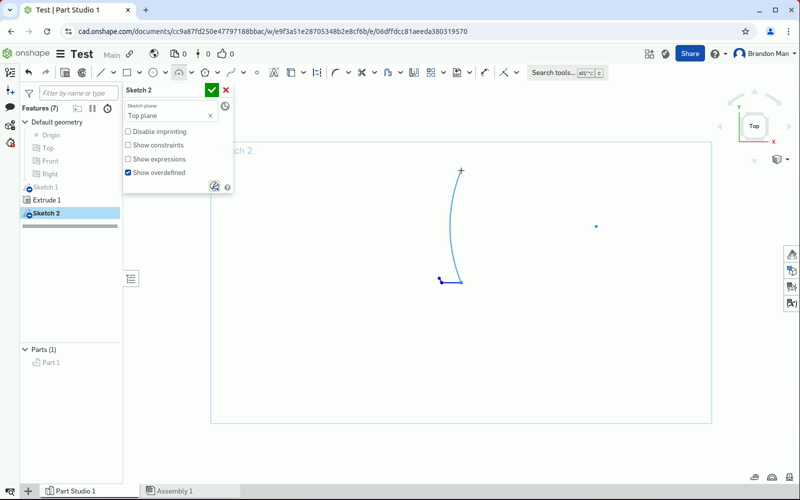
mouse_move(493, 226)
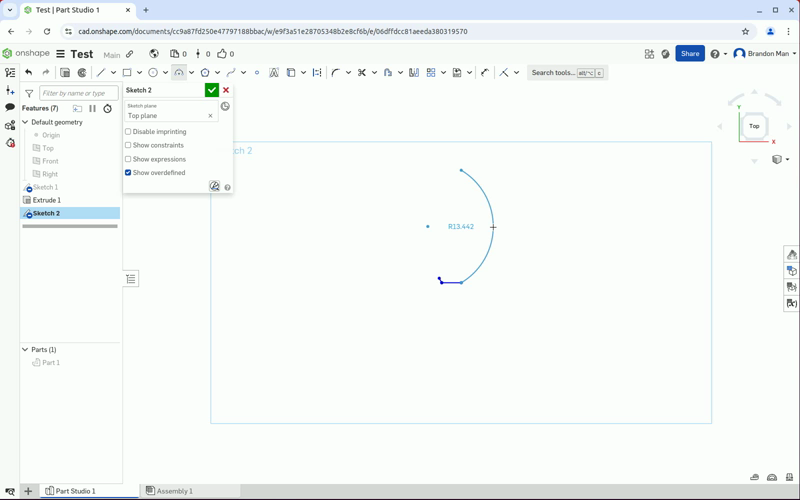
click(493, 226)
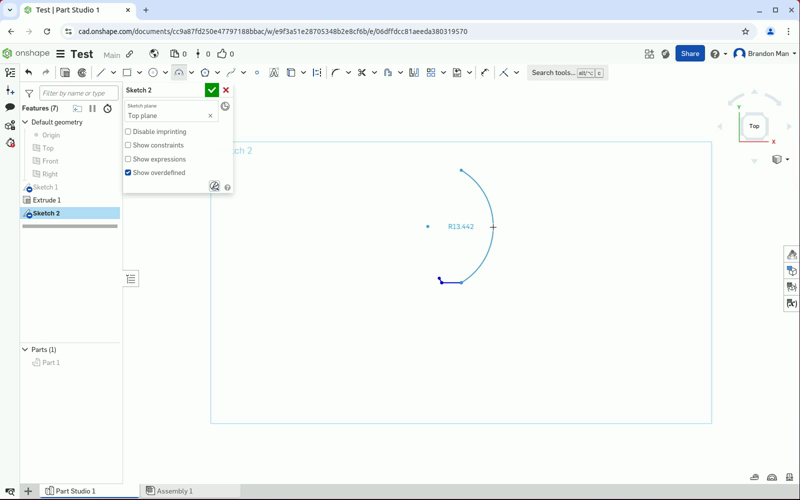
key_up(shift)
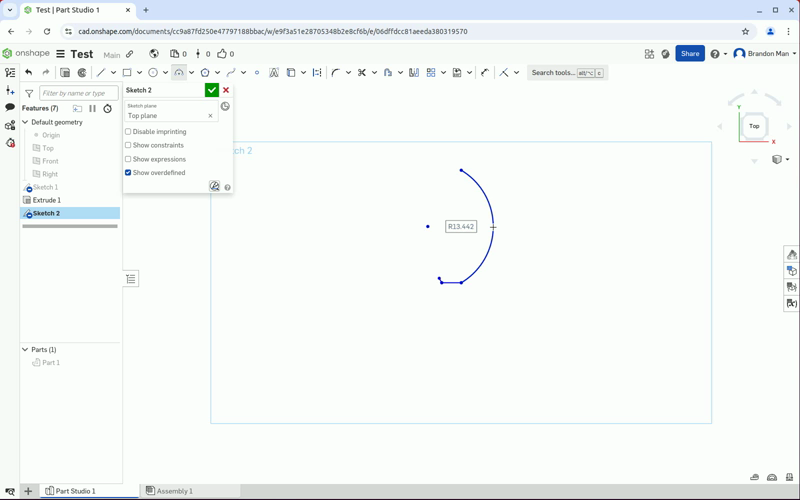
key(esc)
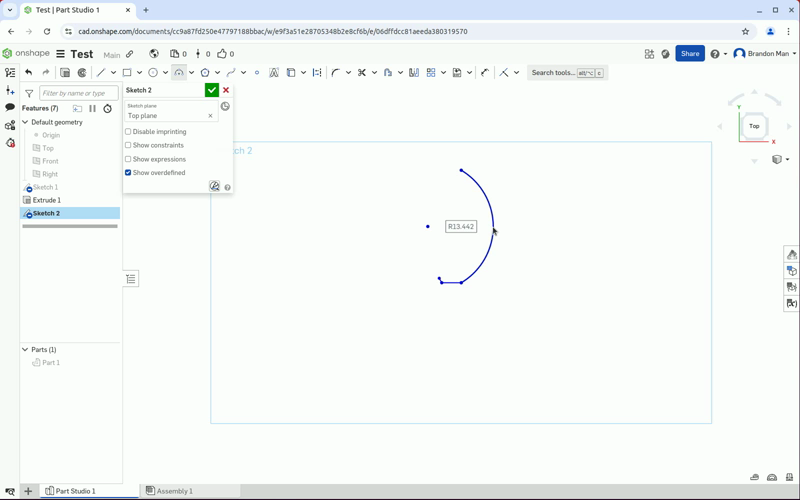
key(l)
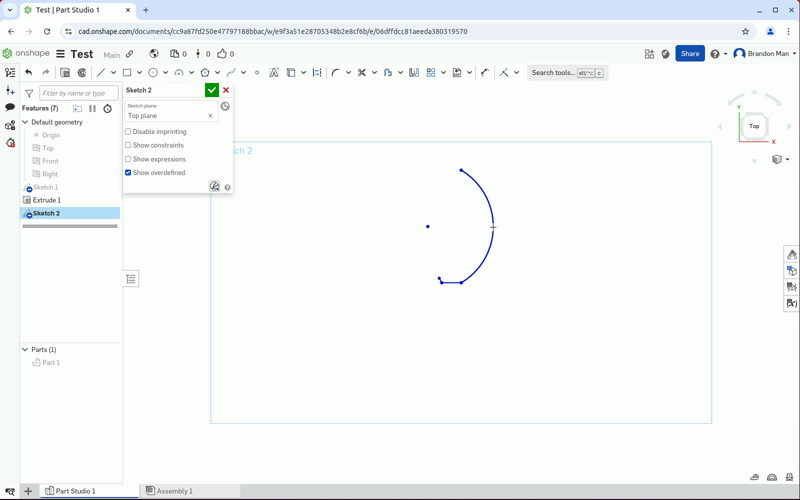
mouse_move(461, 170)
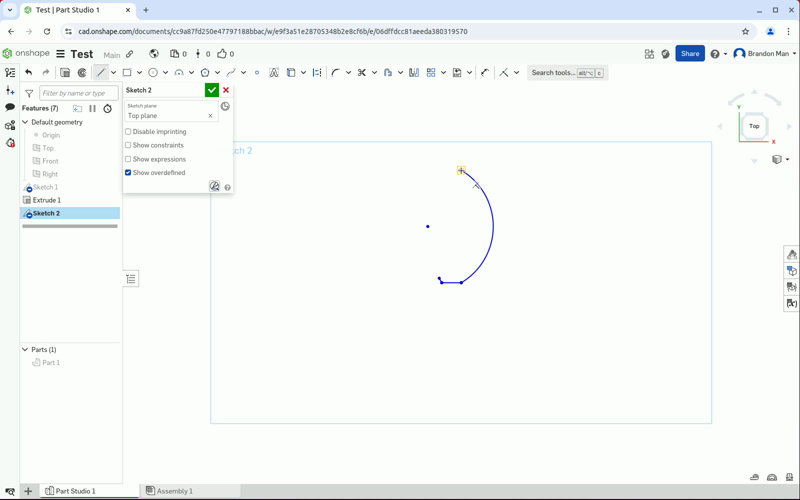
click(461, 170)
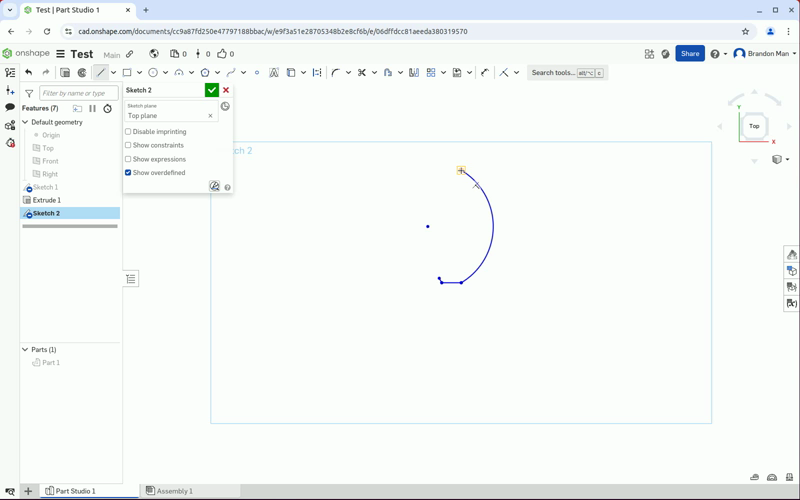
key_down(shift)
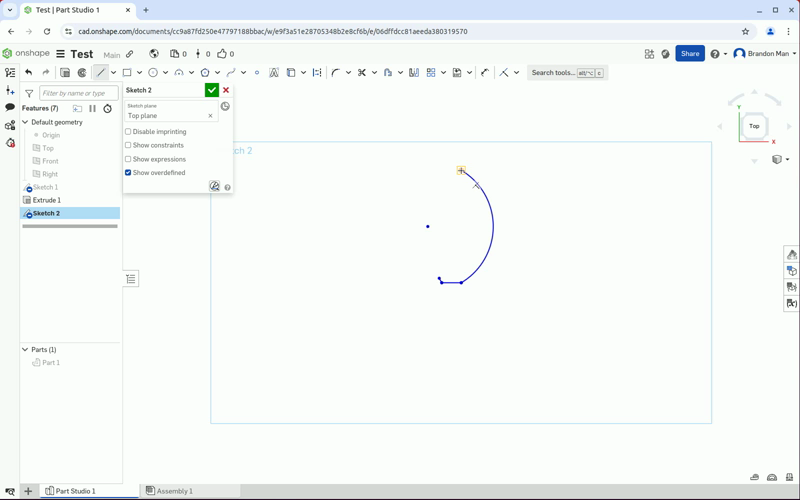
mouse_move(491, 170)
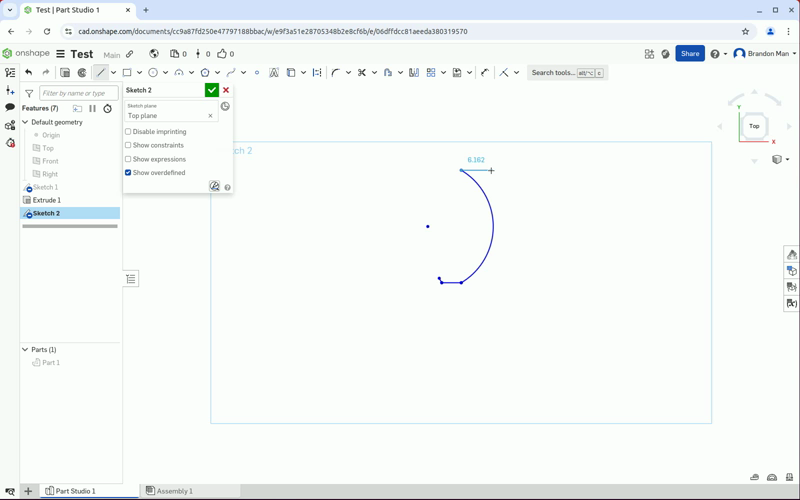
mouse_move(460, 179)
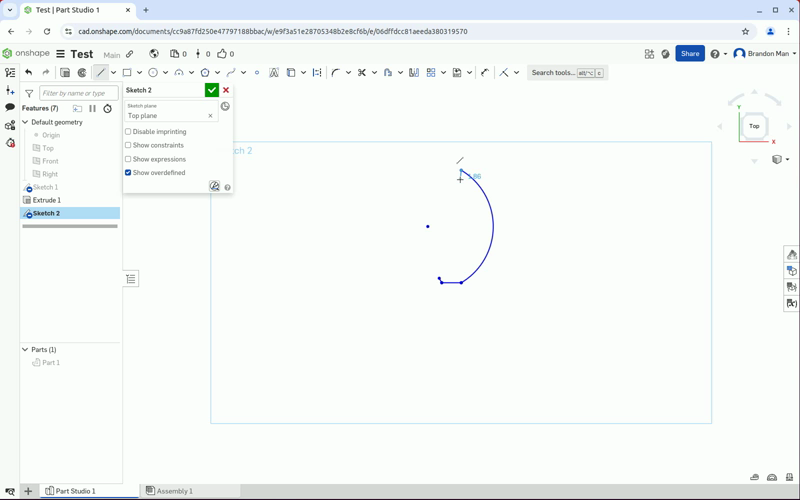
click(460, 179)
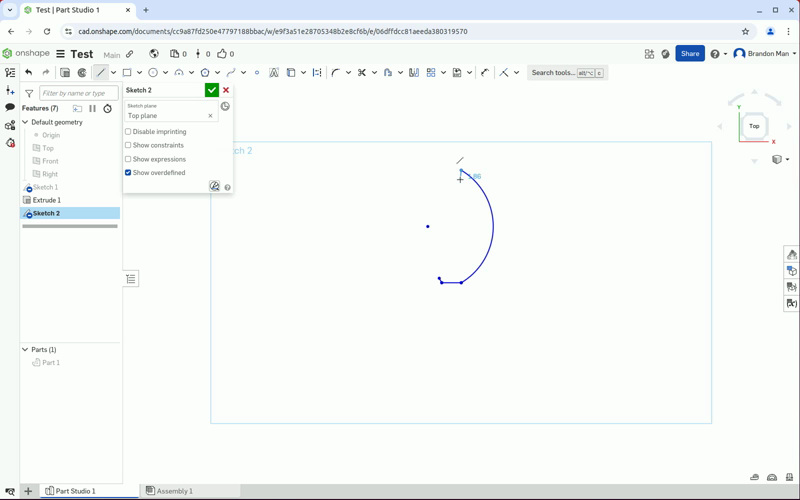
key_up(shift)
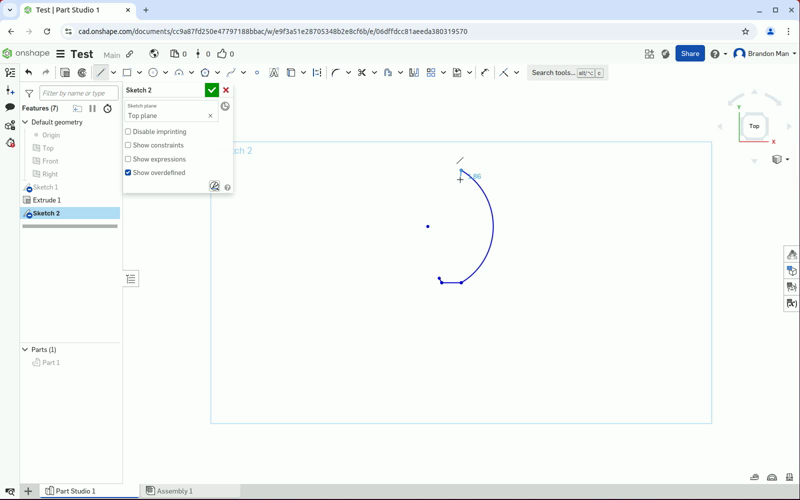
key(esc)
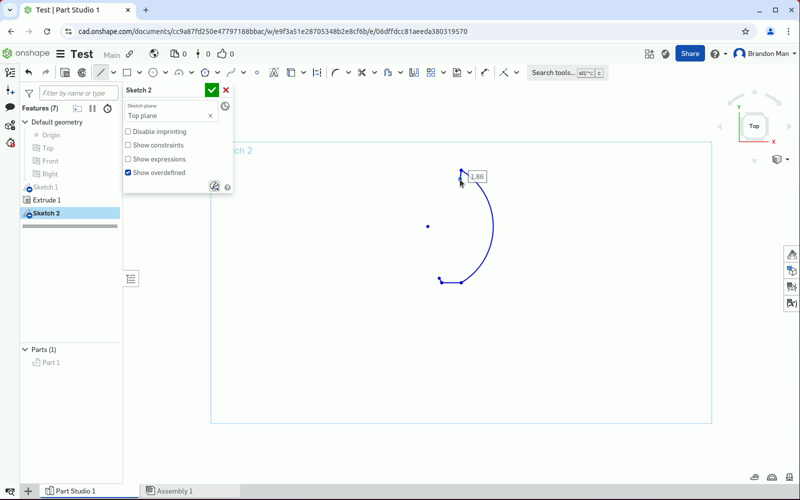
key(a)
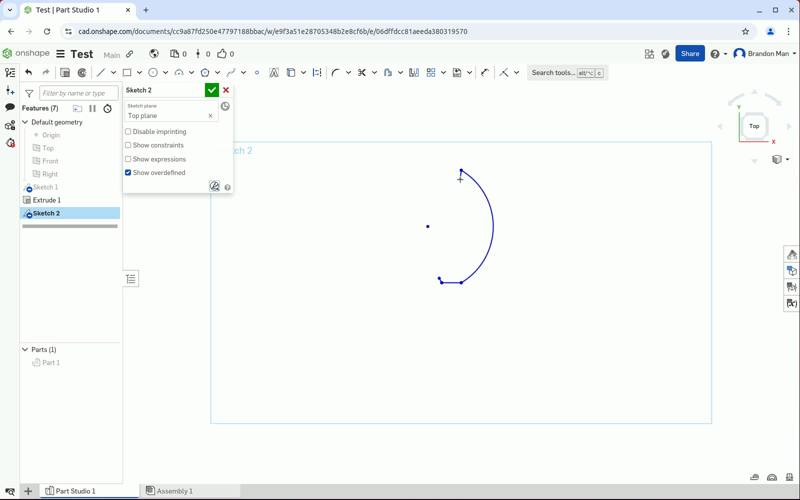
mouse_move(460, 179)
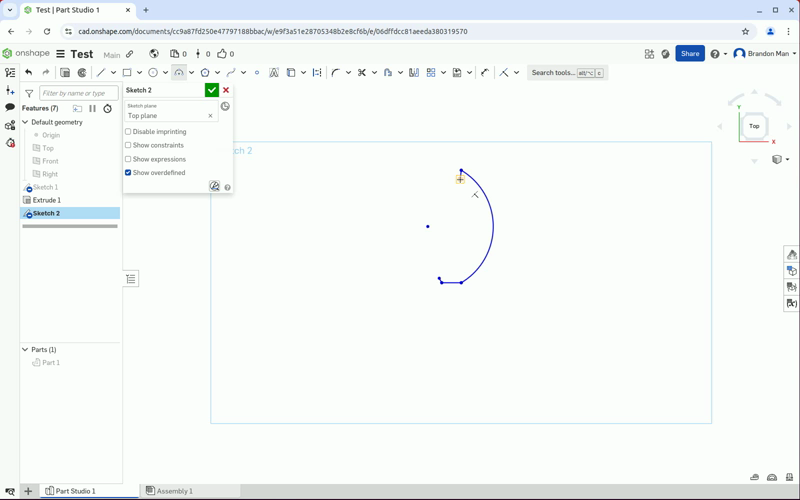
click(460, 179)
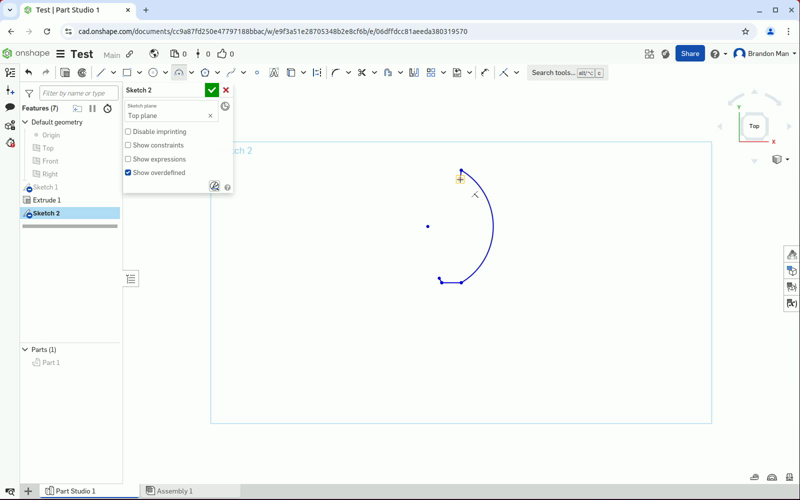
key_down(shift)
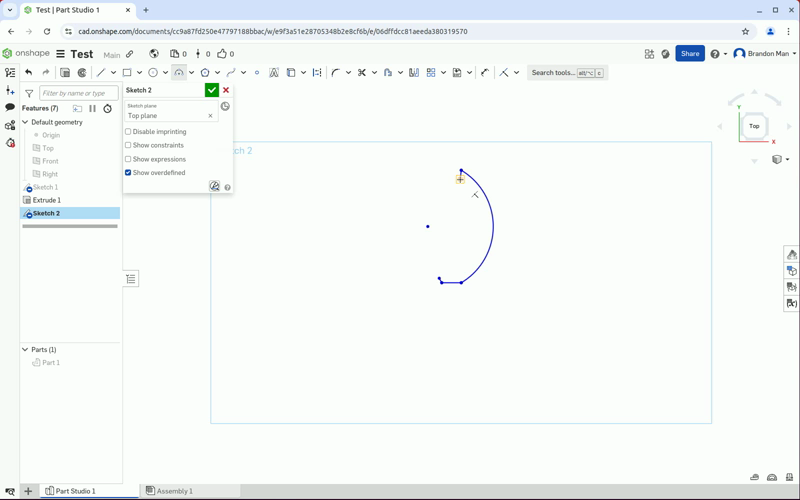
mouse_move(461, 273)
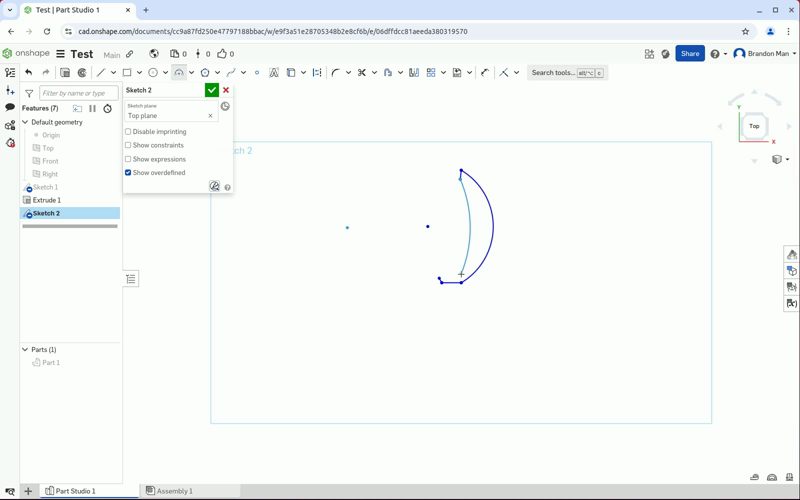
click(461, 273)
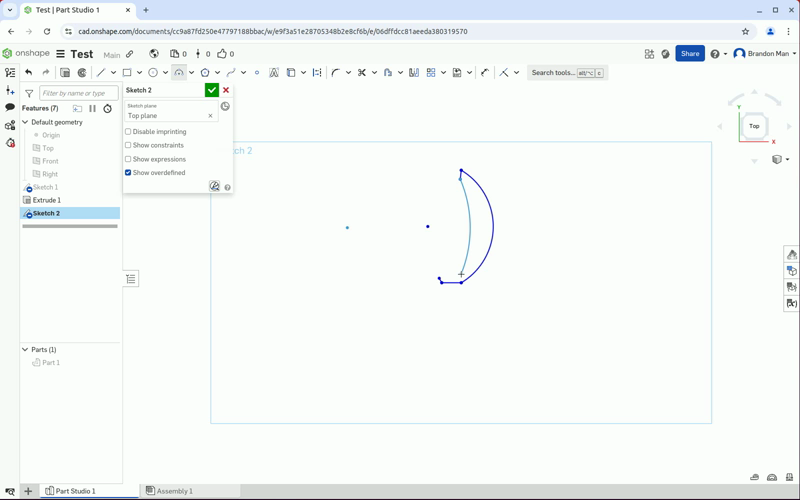
mouse_move(480, 226)
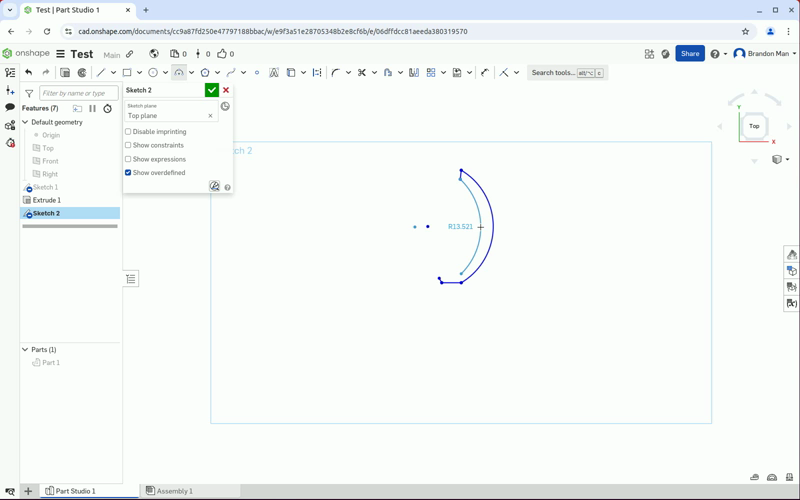
click(480, 226)
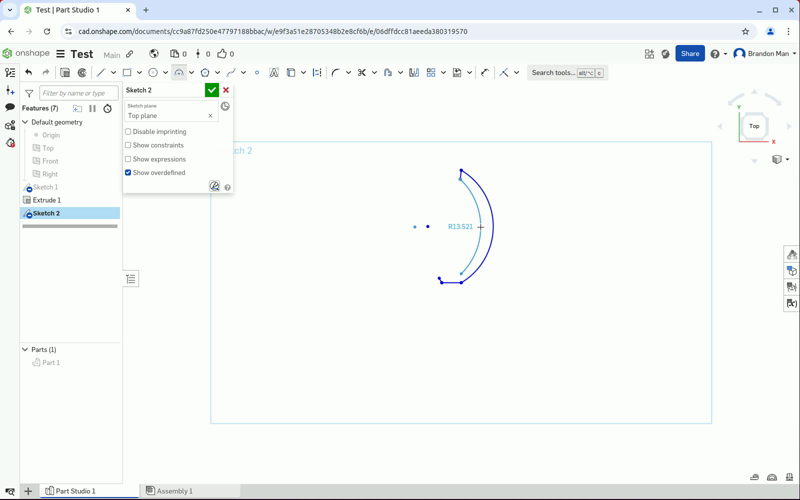
key_up(shift)
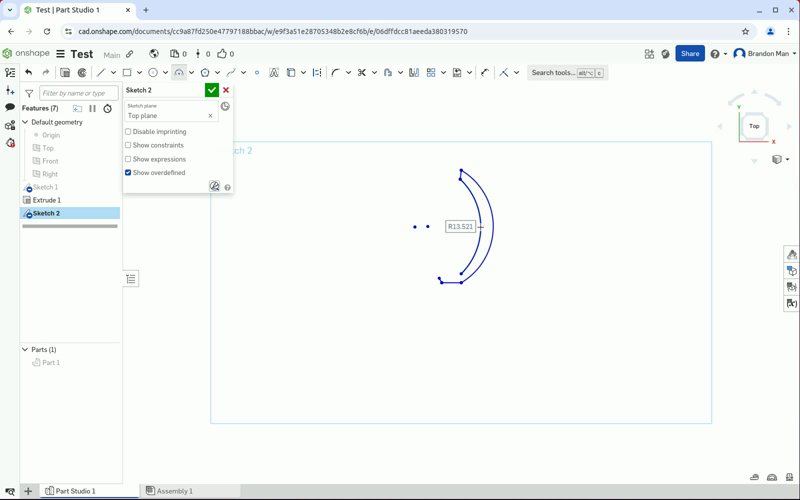
key(esc)
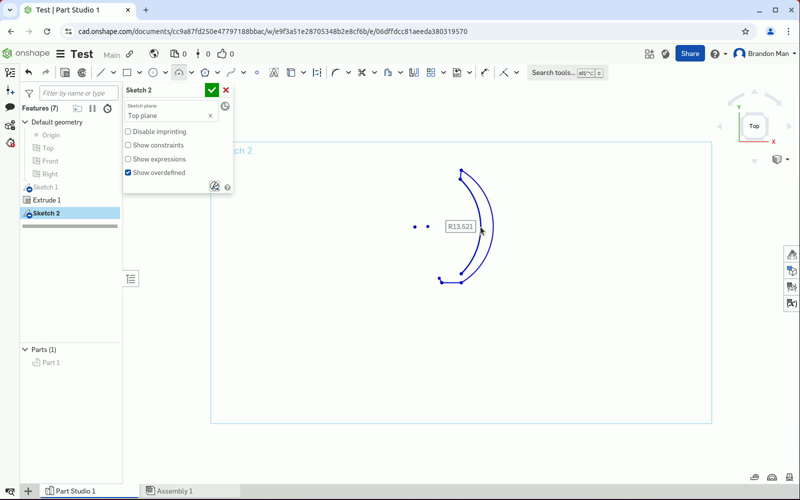
key(l)
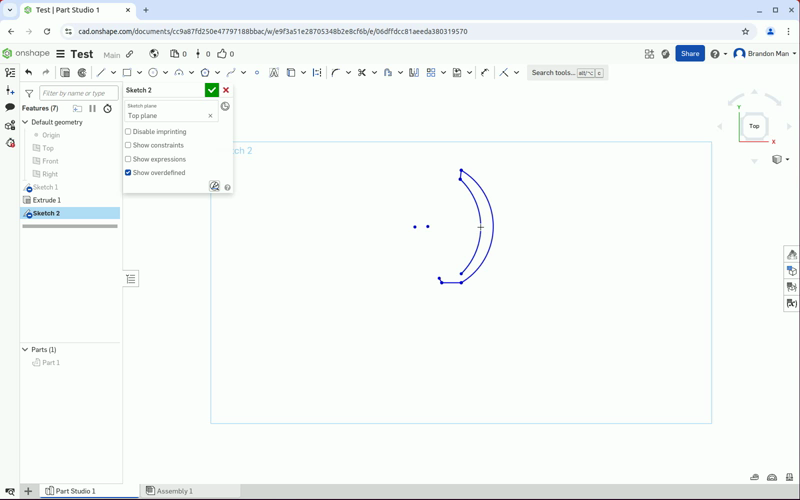
mouse_move(461, 273)
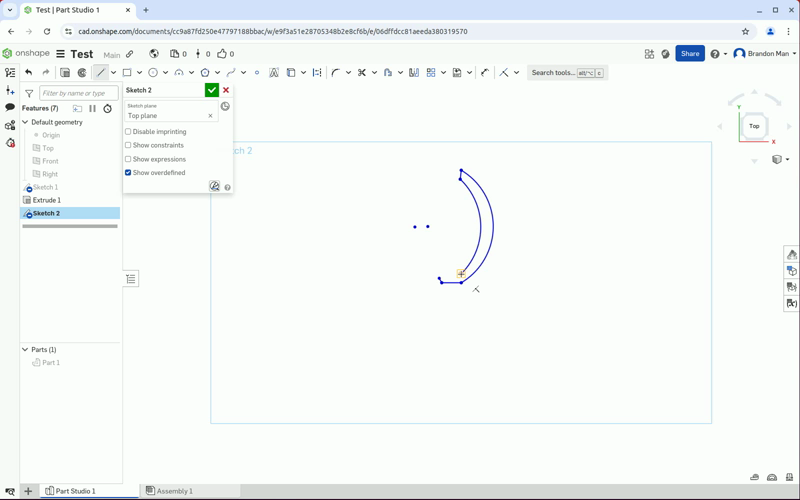
click(461, 273)
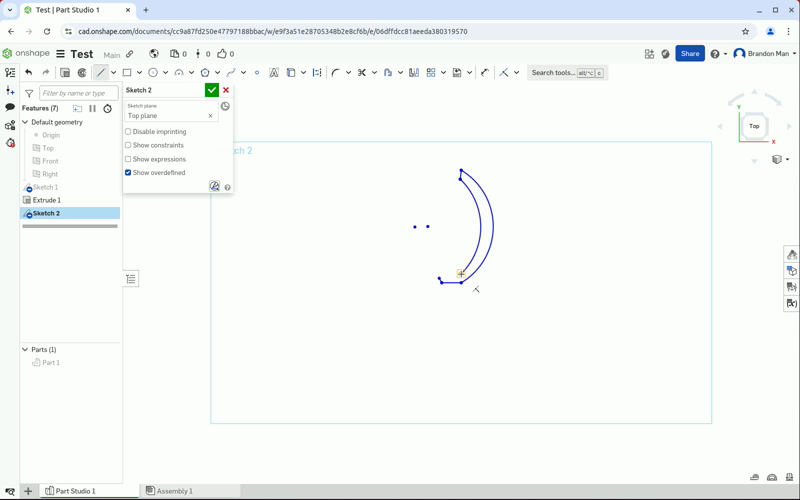
key_down(shift)
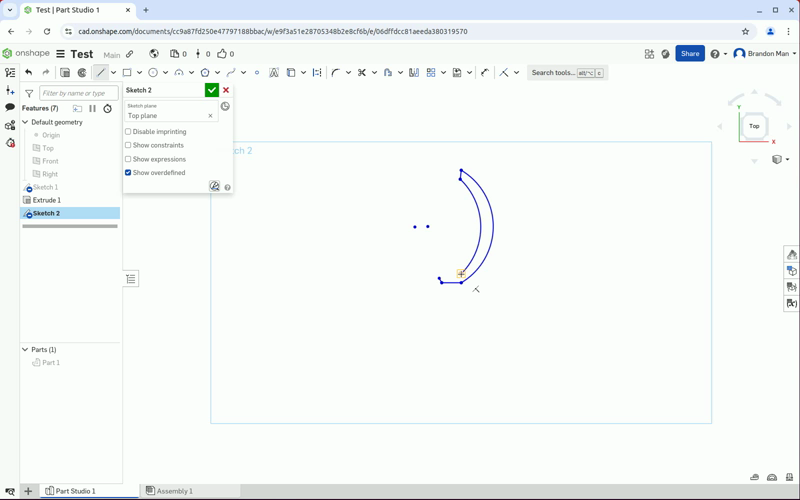
mouse_move(491, 273)
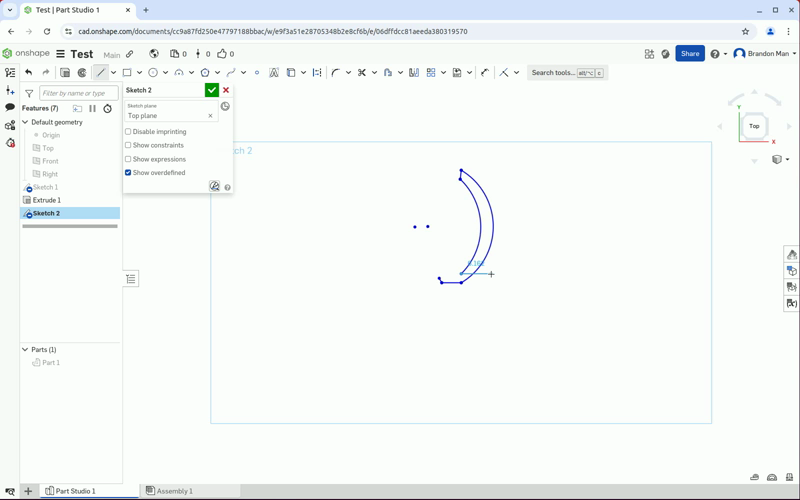
mouse_move(461, 278)
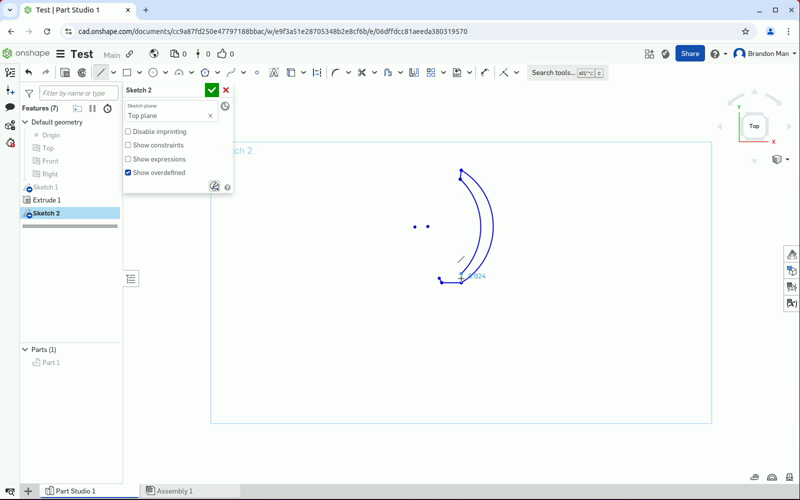
scroll(6)
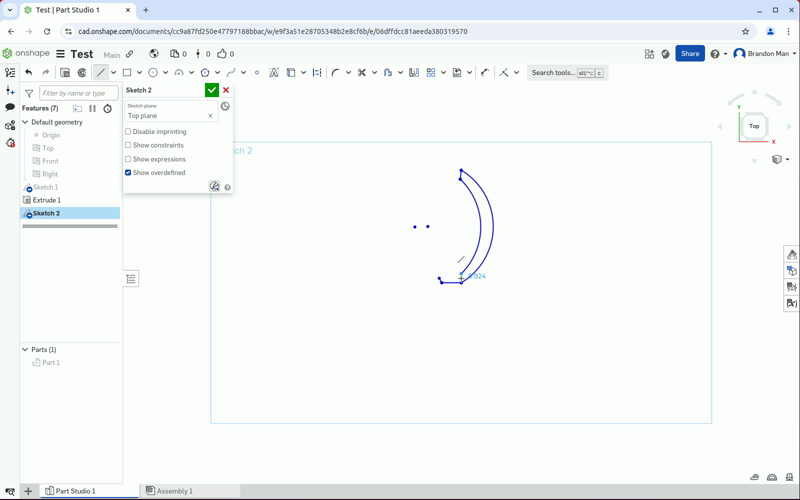
scroll(6)
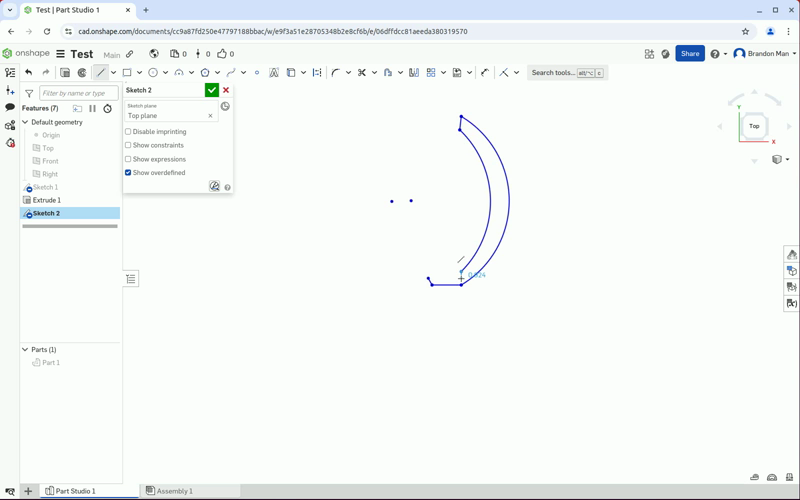
scroll(6)
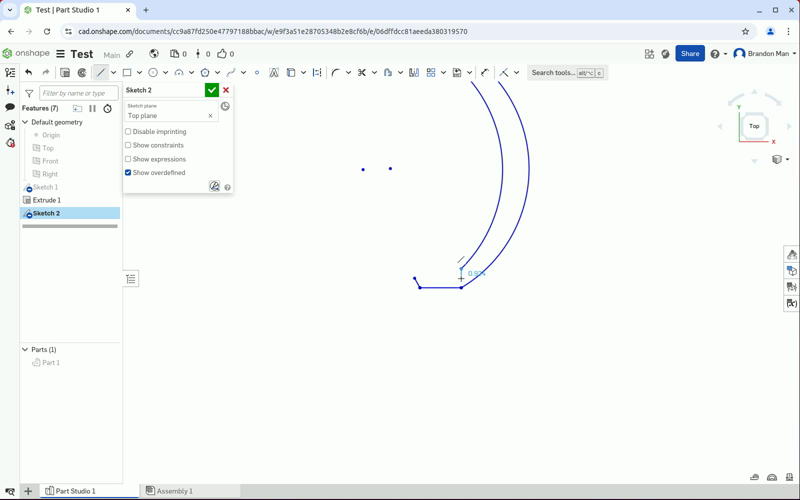
scroll(6)
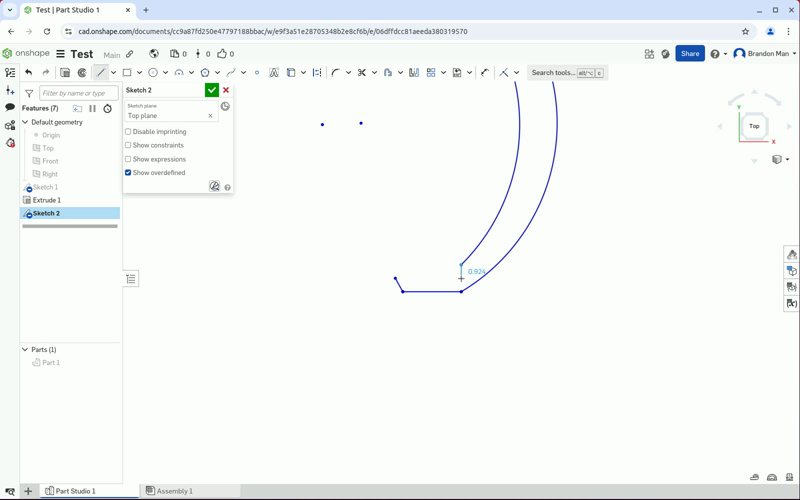
scroll(6)
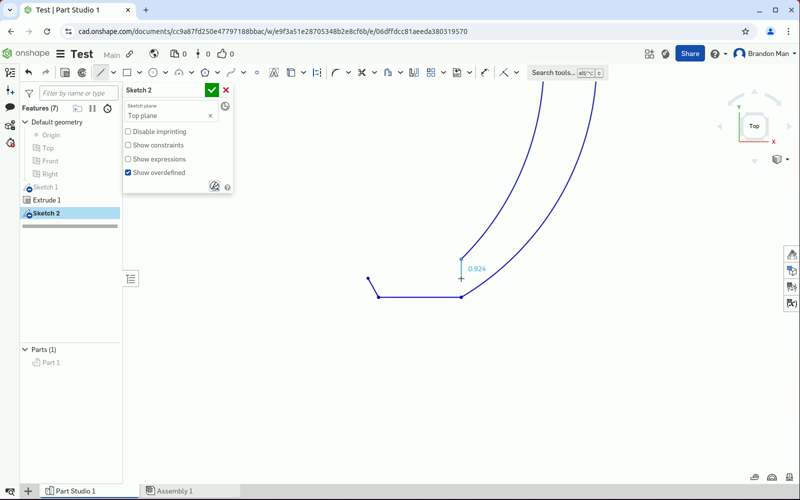
scroll(6)
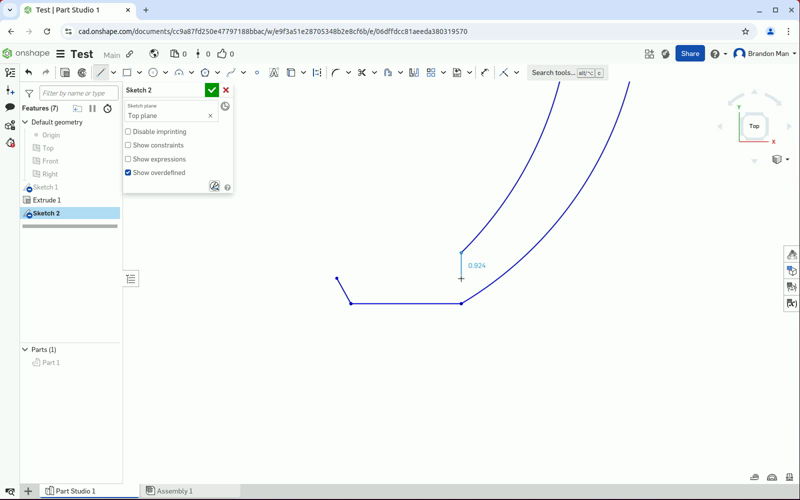
scroll(6)
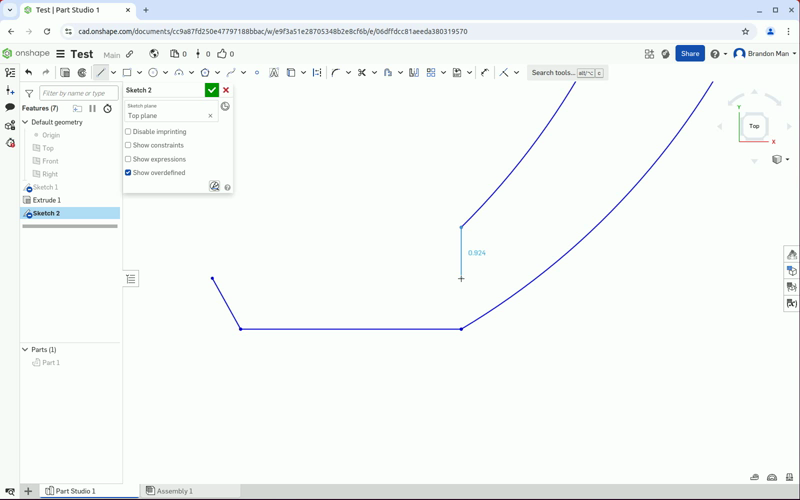
click(461, 278)
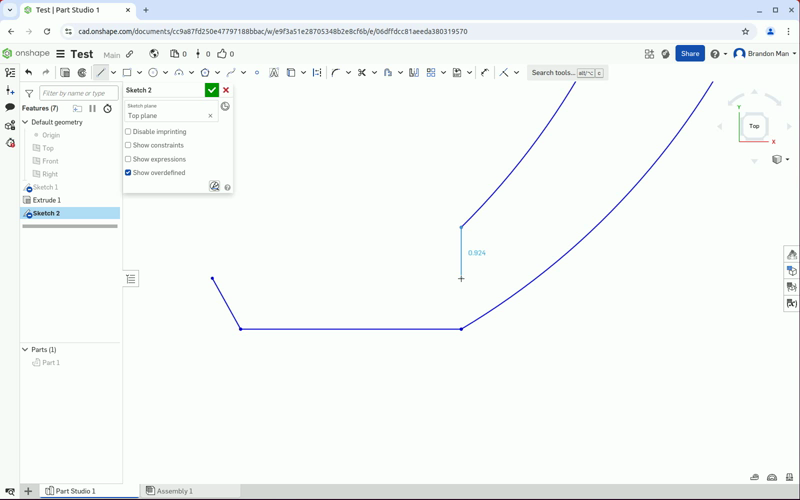
scroll(-6)
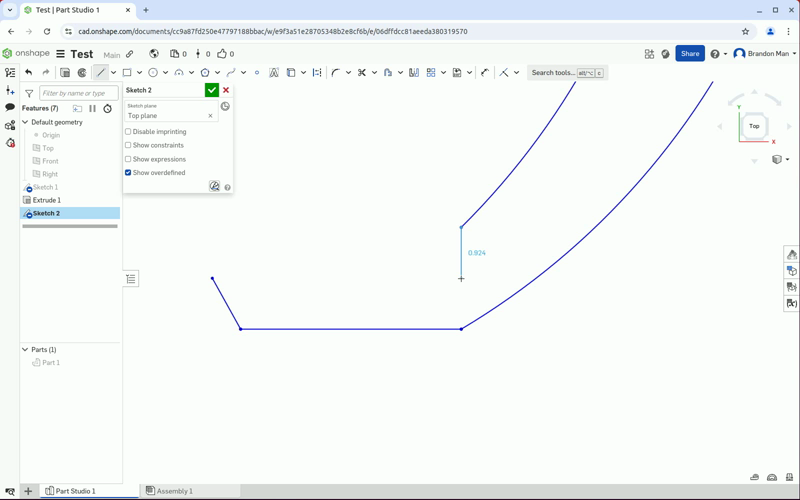
scroll(-6)
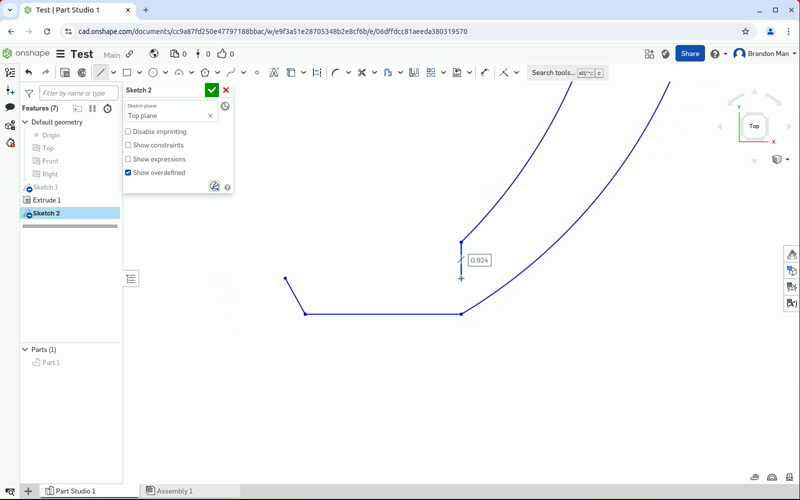
scroll(-6)
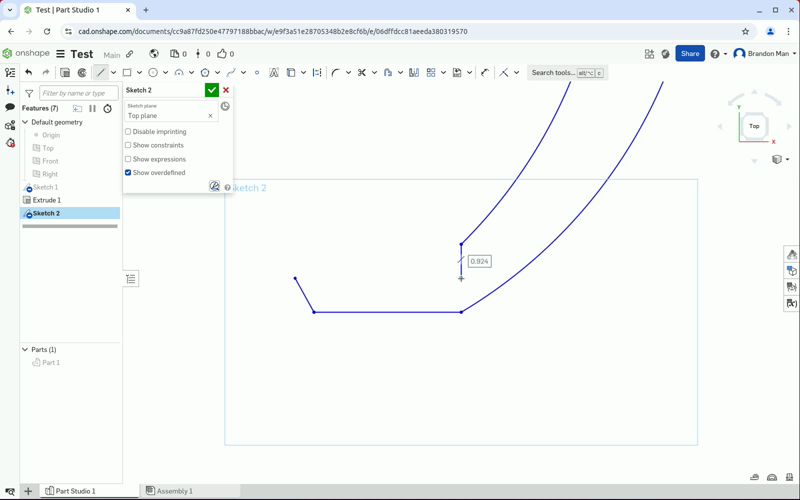
scroll(-6)
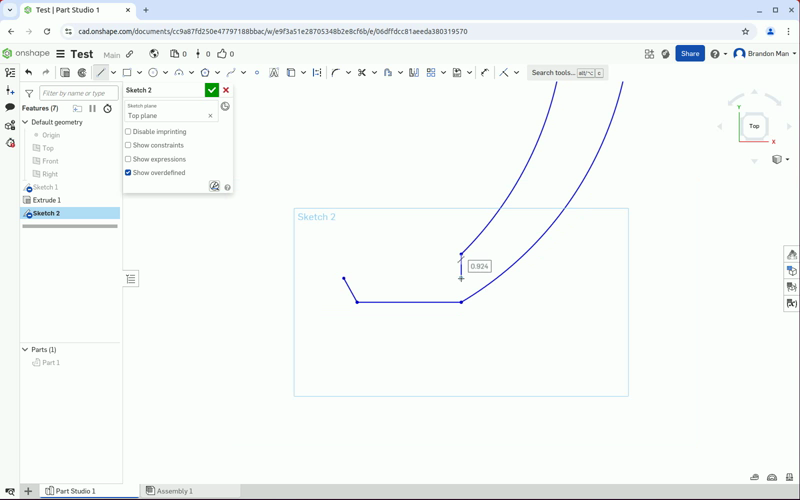
scroll(-6)
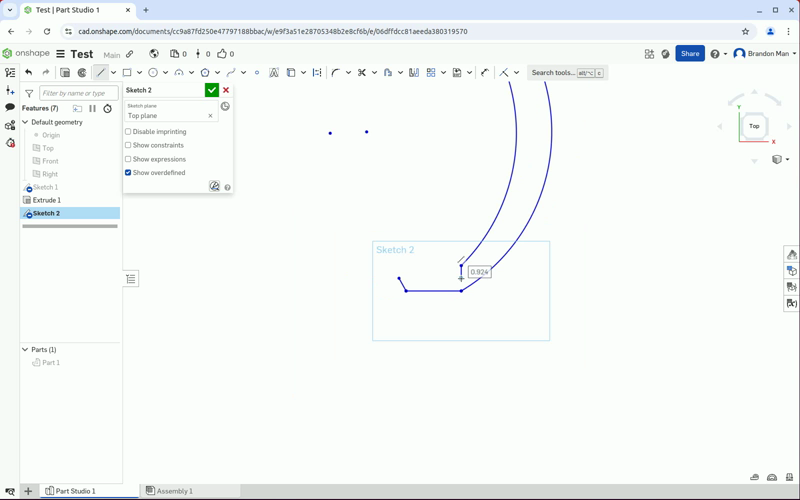
scroll(-6)
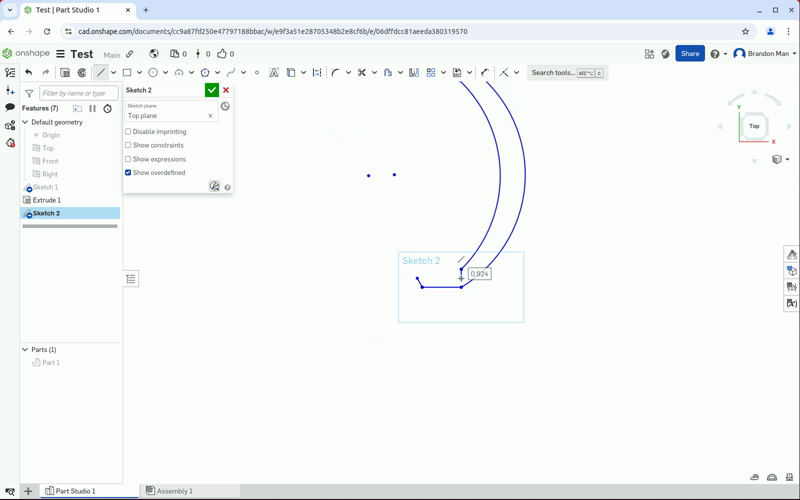
scroll(-6)
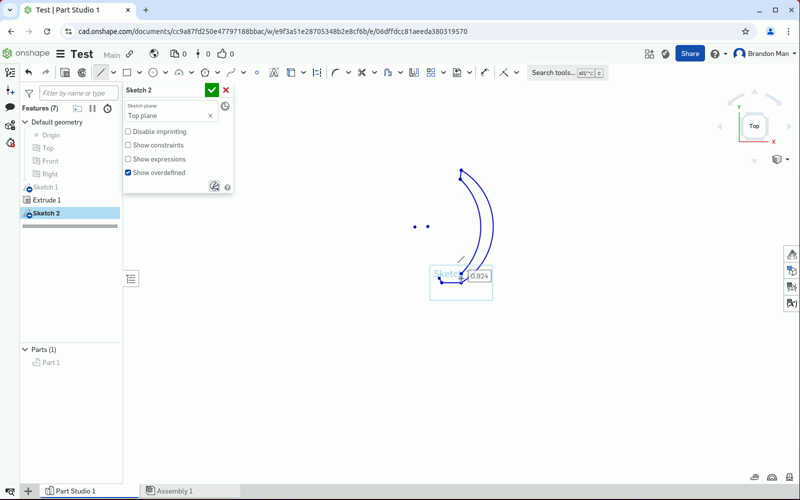
key_up(shift)
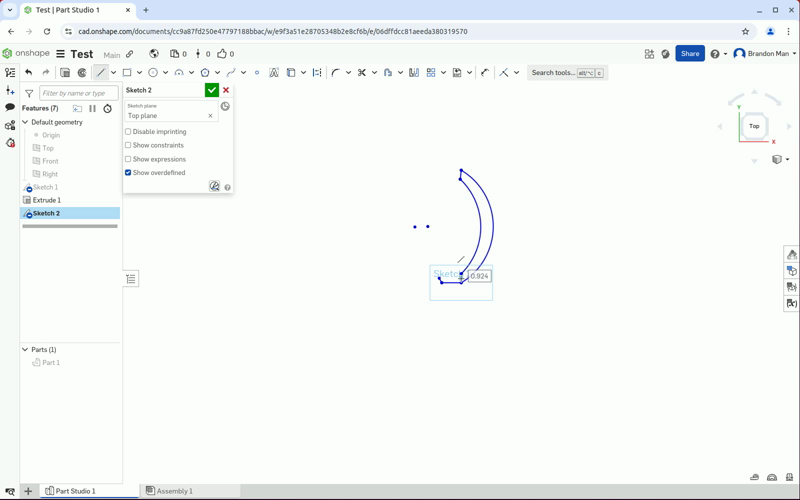
mouse_move(491, 278)
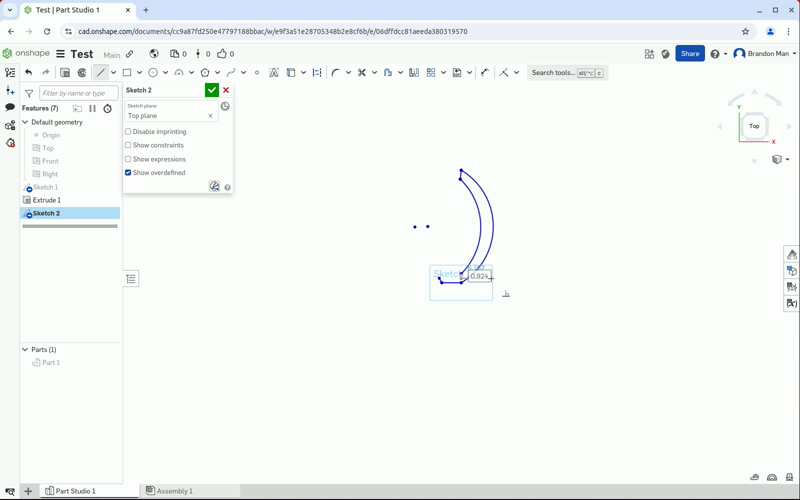
key_down(shift)
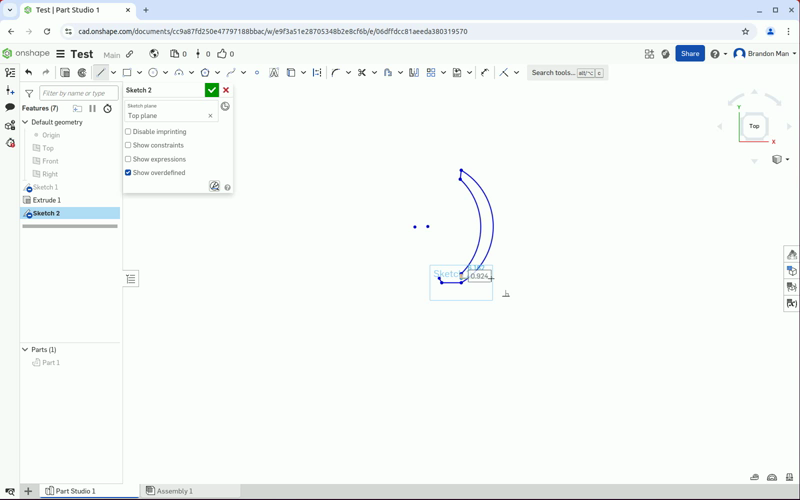
mouse_move(439, 278)
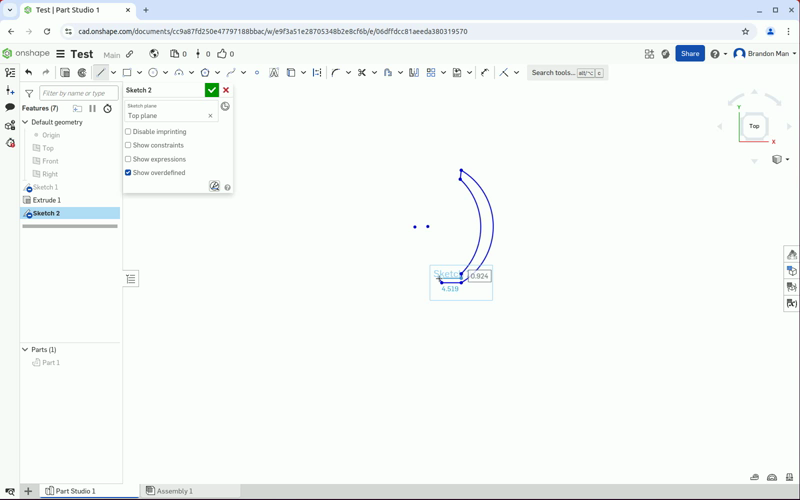
key_up(shift)
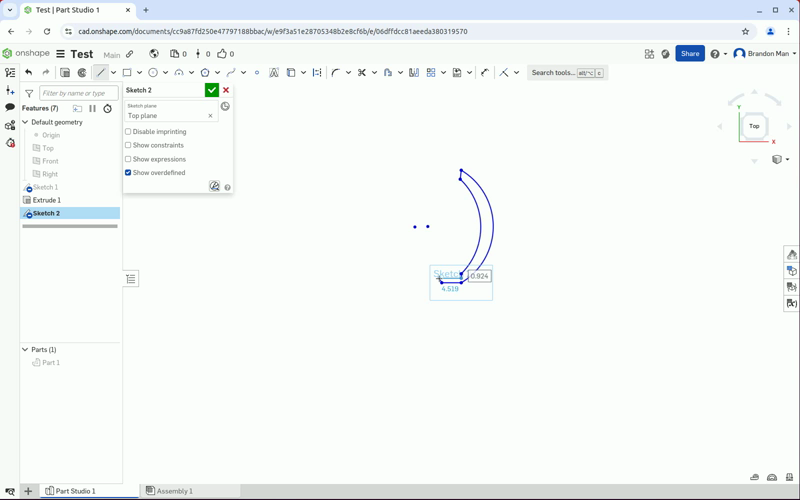
click(439, 278)
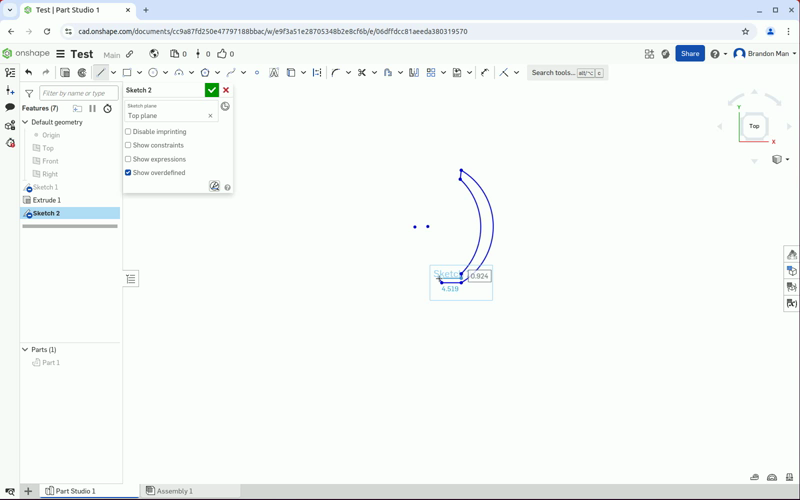
key(esc)
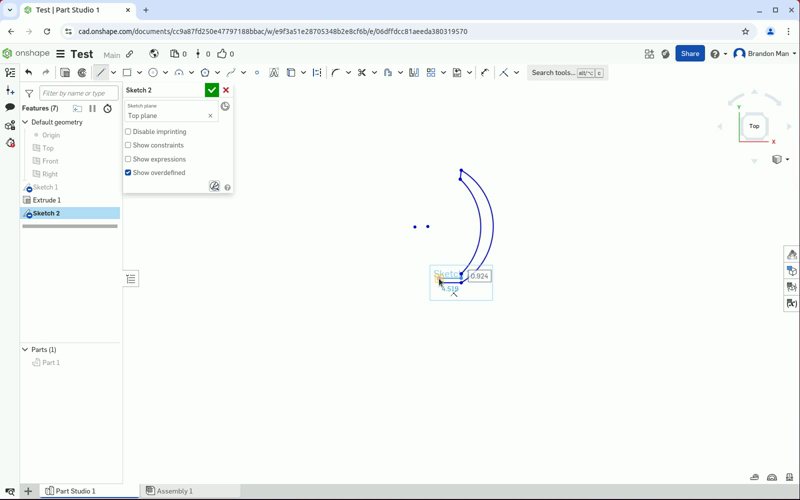
mouse_move(481, 200)
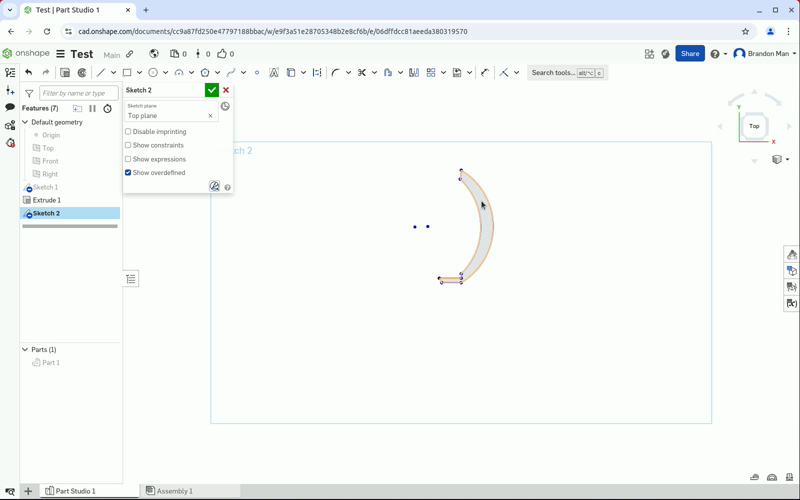
scroll(6)
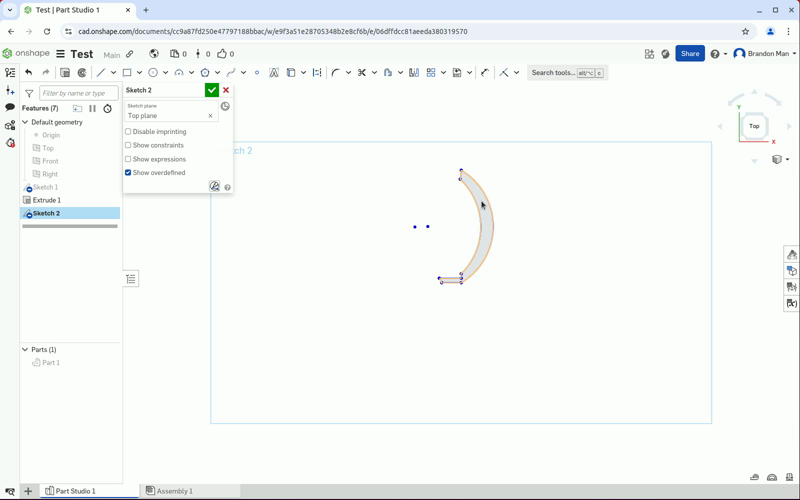
scroll(6)
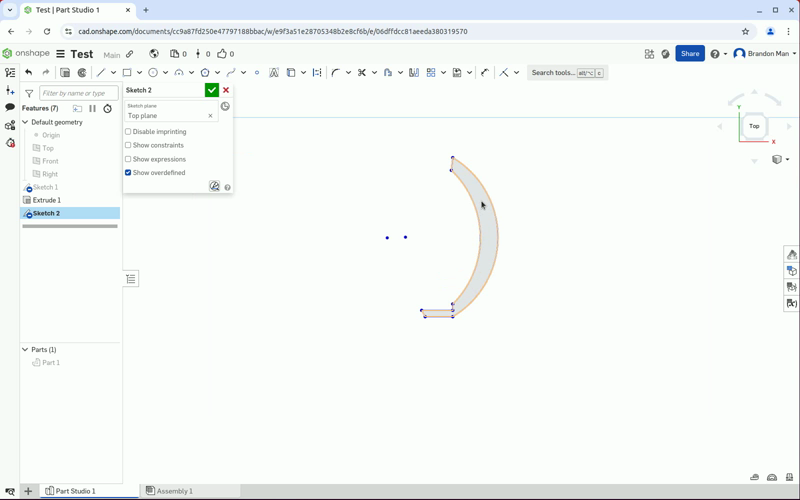
scroll(6)
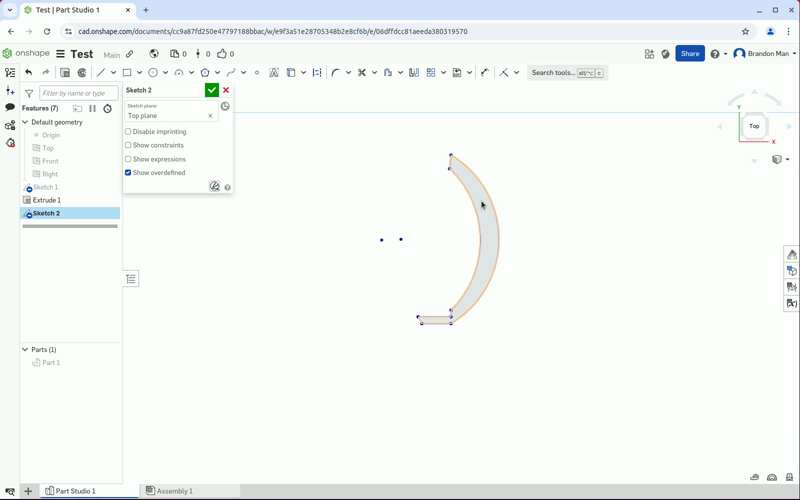
scroll(6)
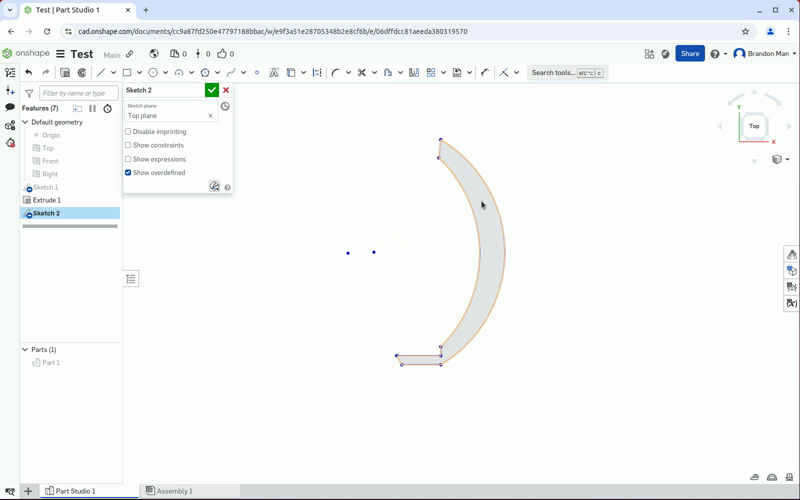
scroll(6)
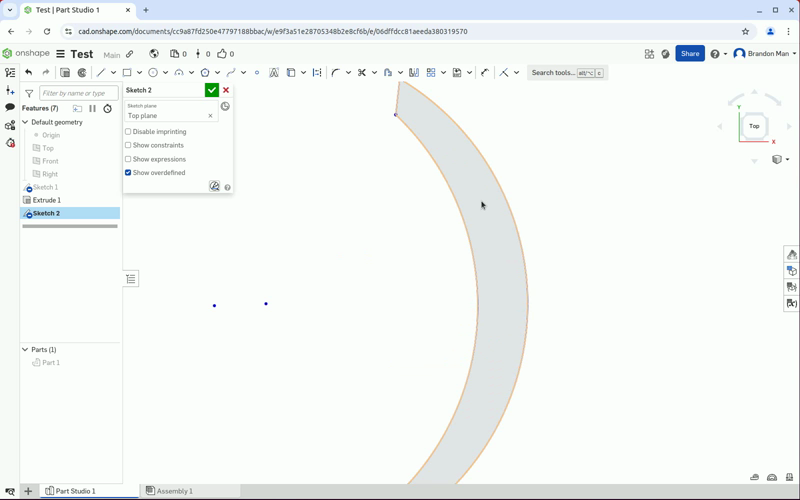
scroll(6)
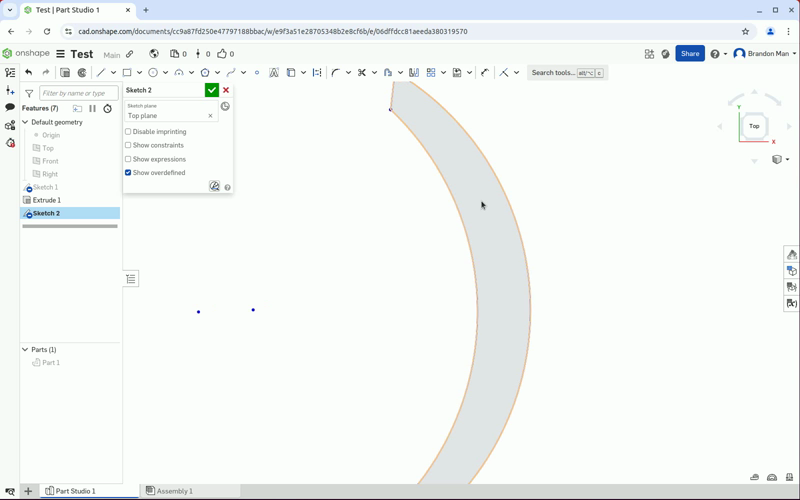
scroll(6)
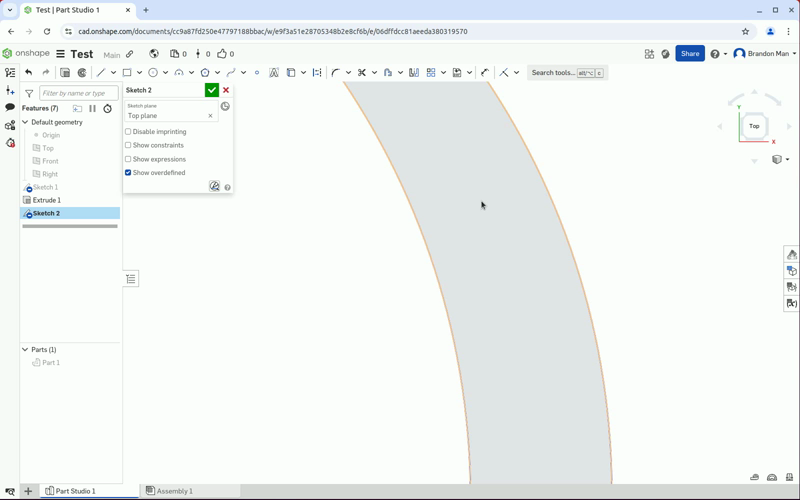
click(481, 200)
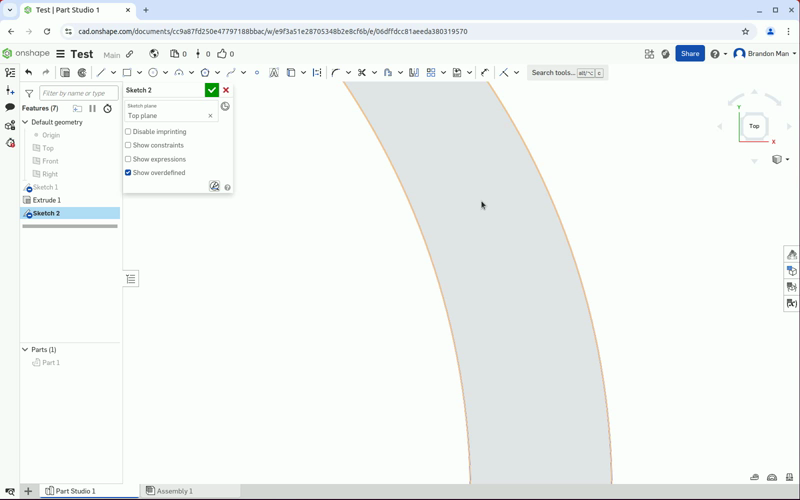
scroll(-6)
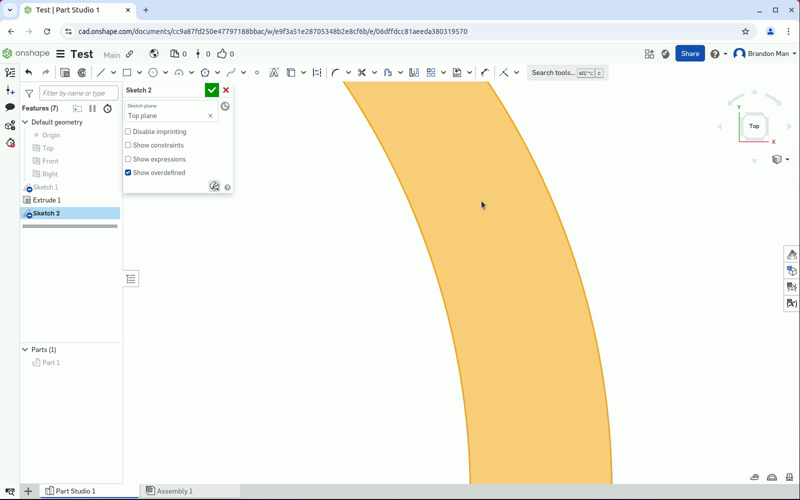
scroll(-6)
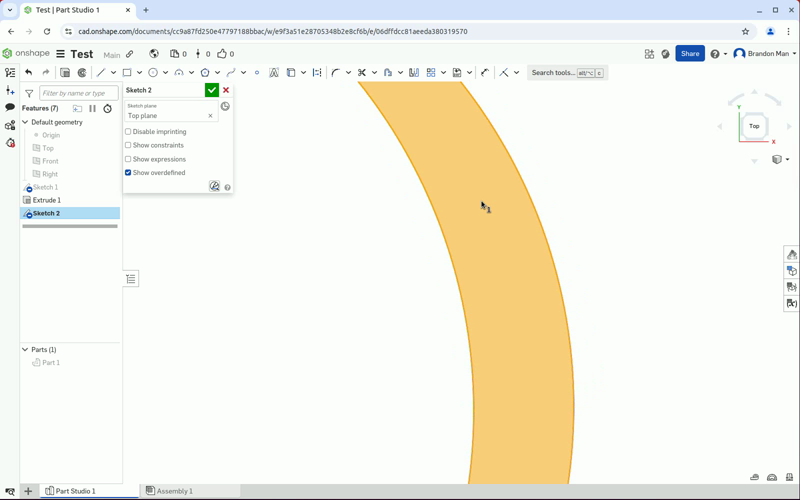
scroll(-6)
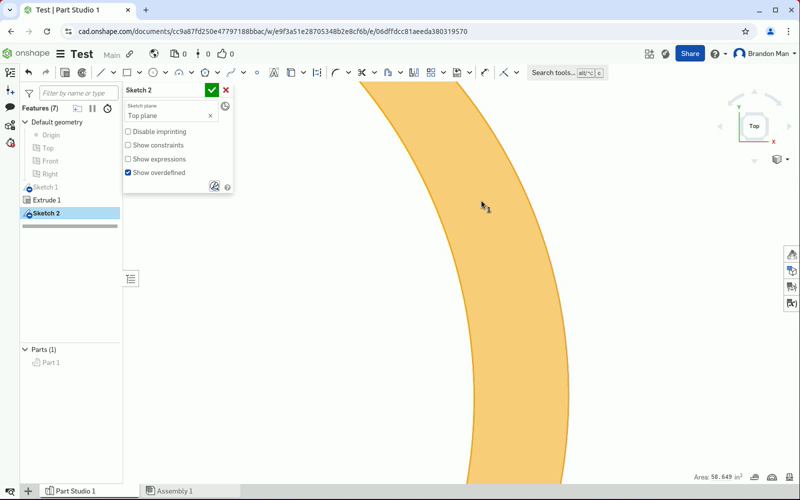
scroll(-6)
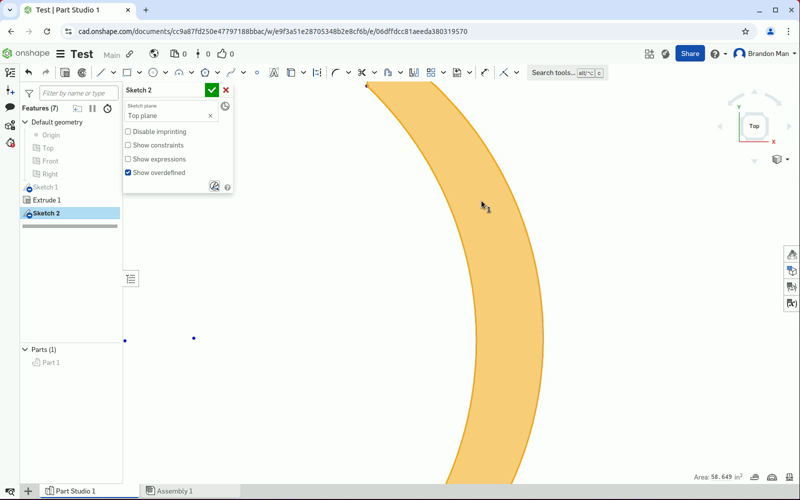
scroll(-6)
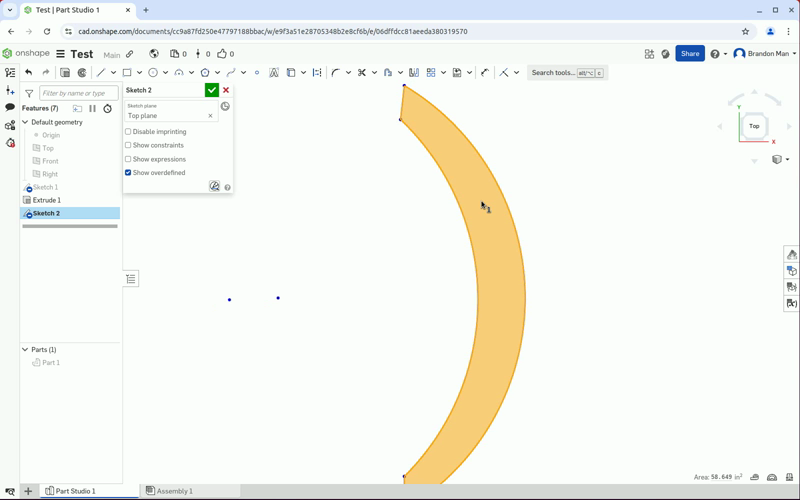
scroll(-6)
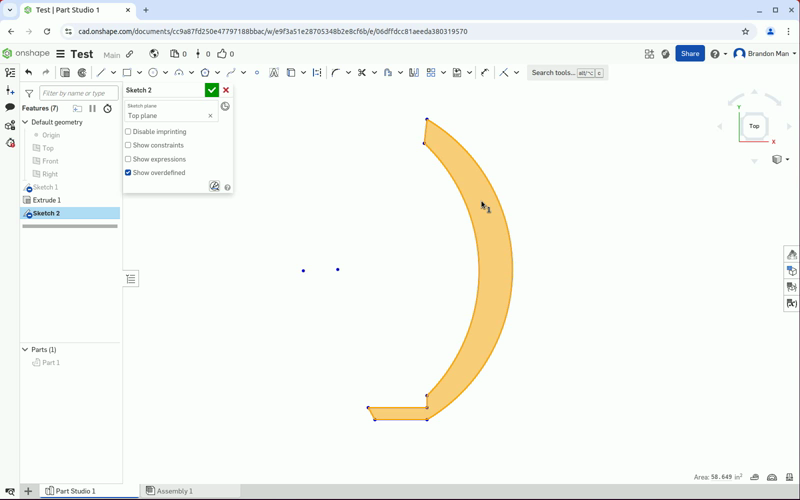
scroll(-6)
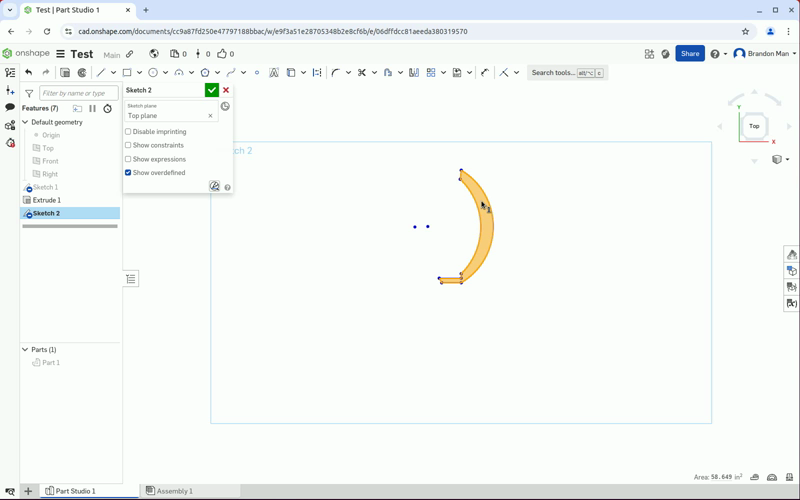
mouse_move(73, 352)
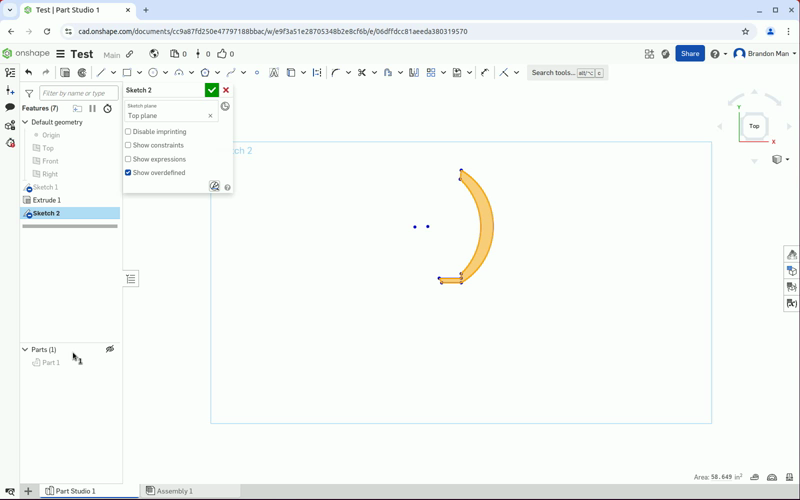
key(shift+y)
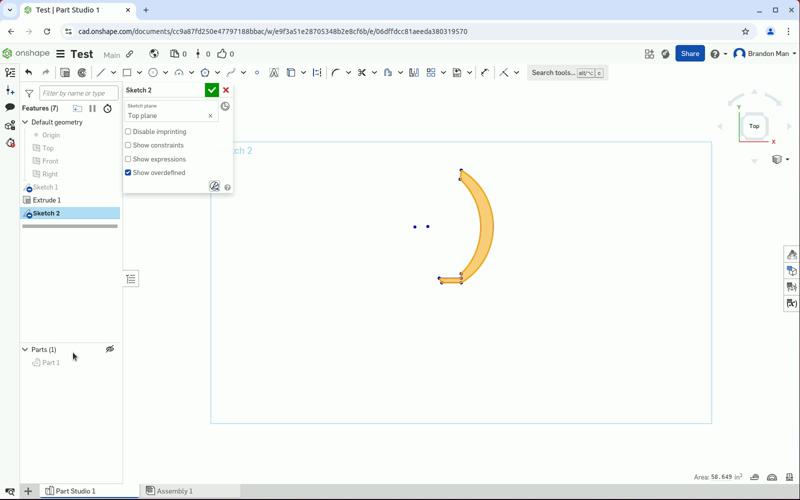
key(shift+e)
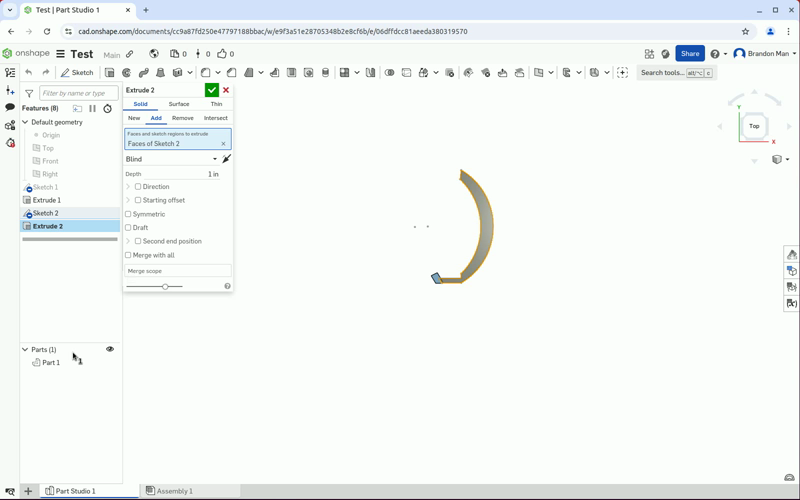
mouse_move(143, 106)
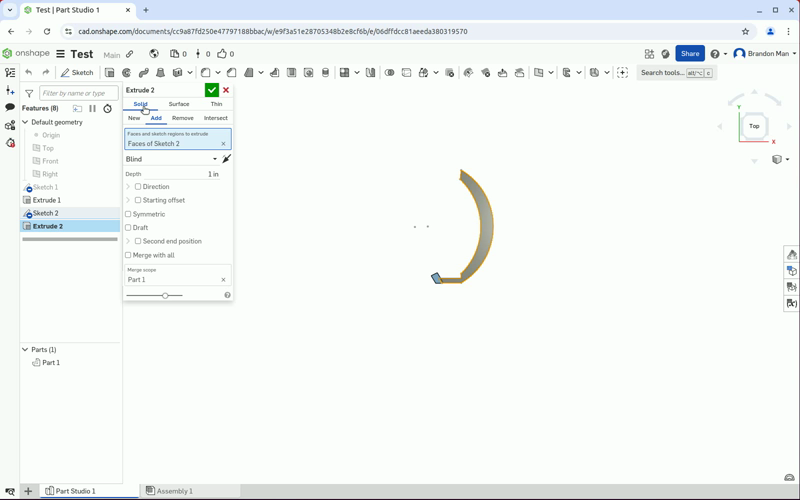
click(143, 106)
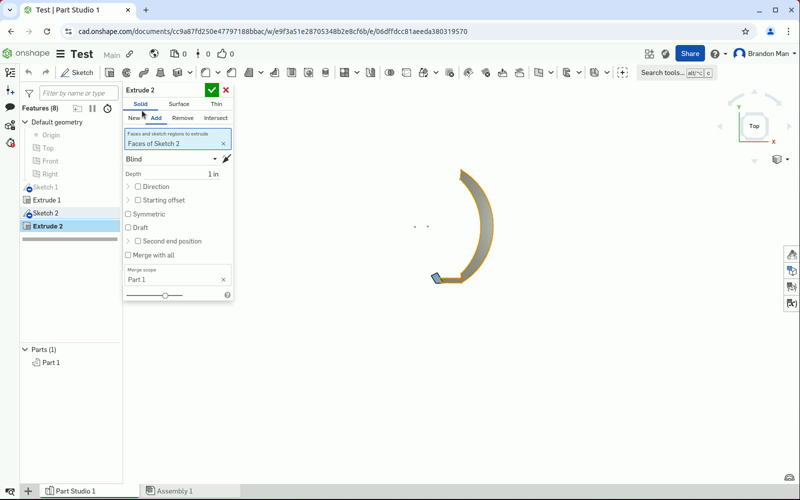
mouse_move(137, 120)
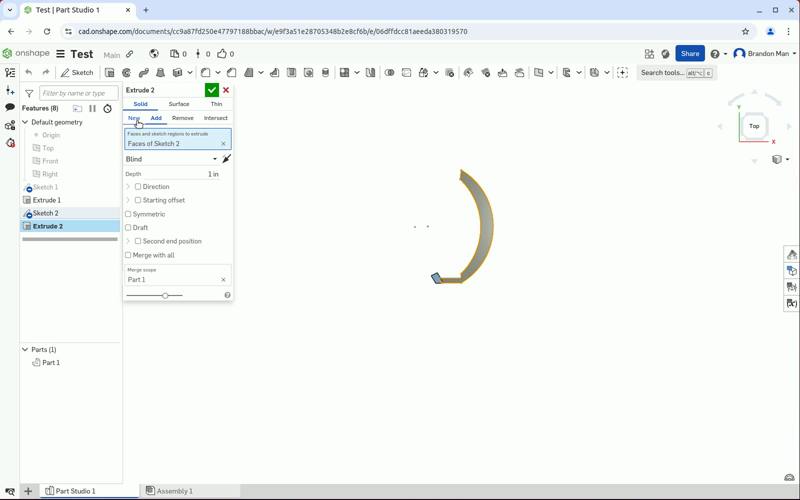
click(137, 120)
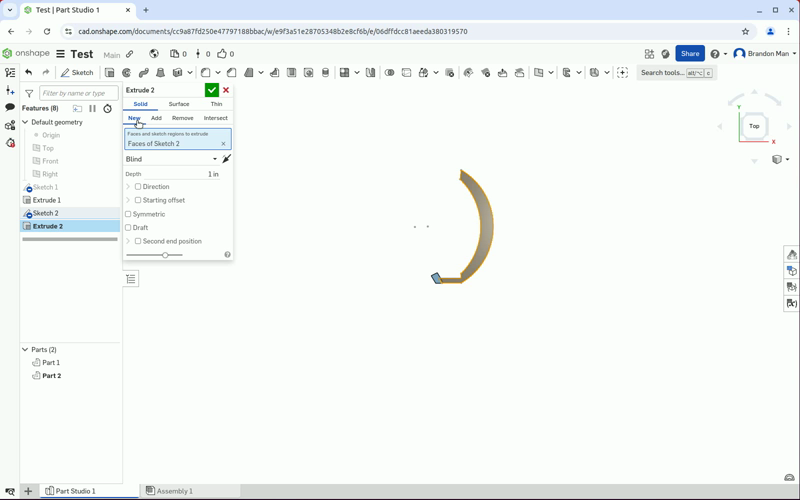
key(tab, 4)
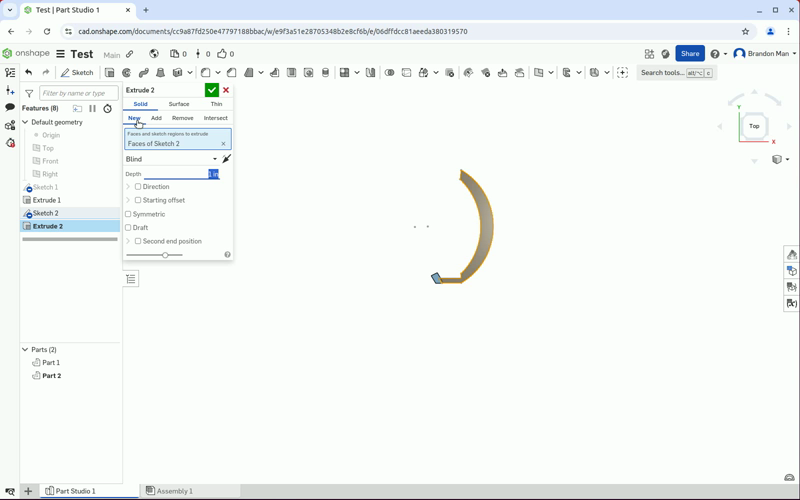
text(11.554)
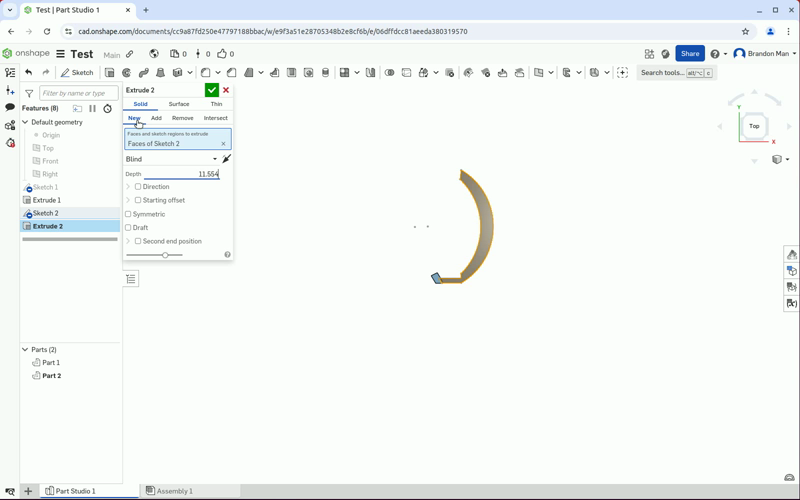
key(enter)
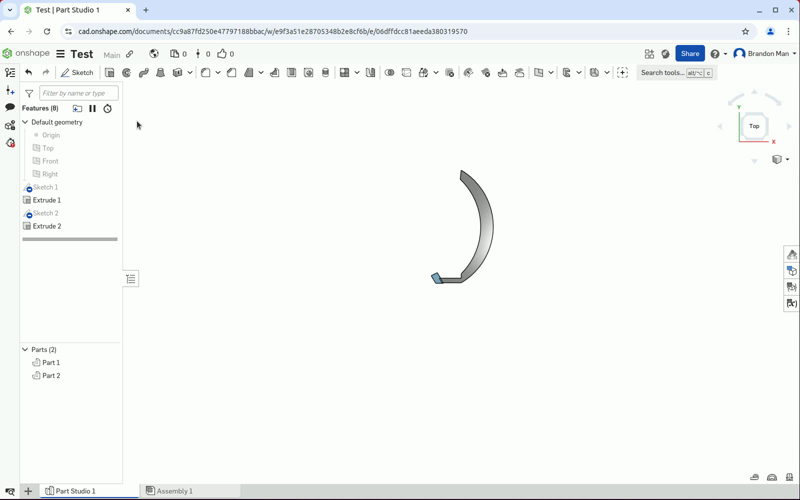
key(shift+h)
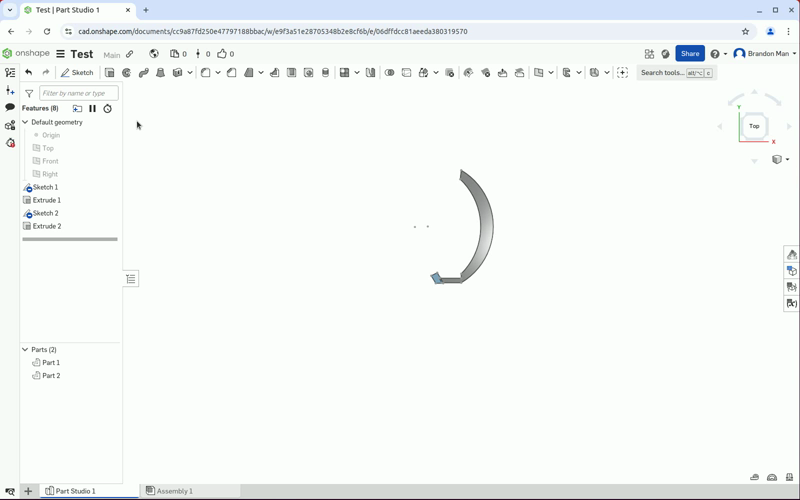
key(shift+h)
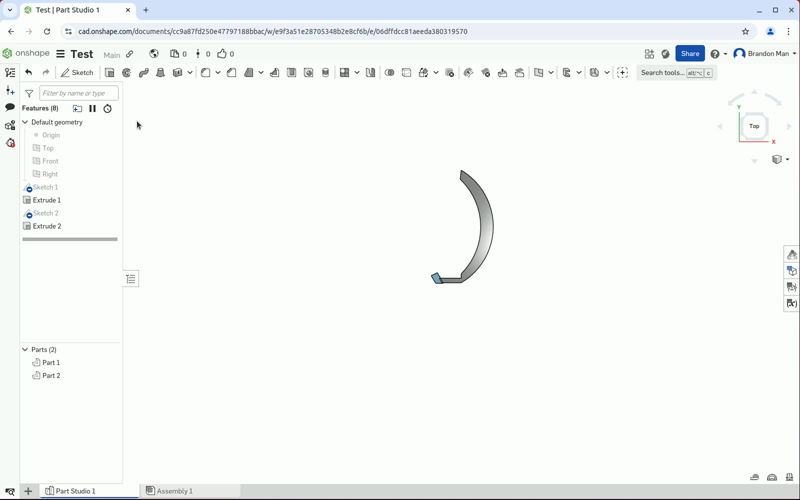
mouse_move(73, 189)
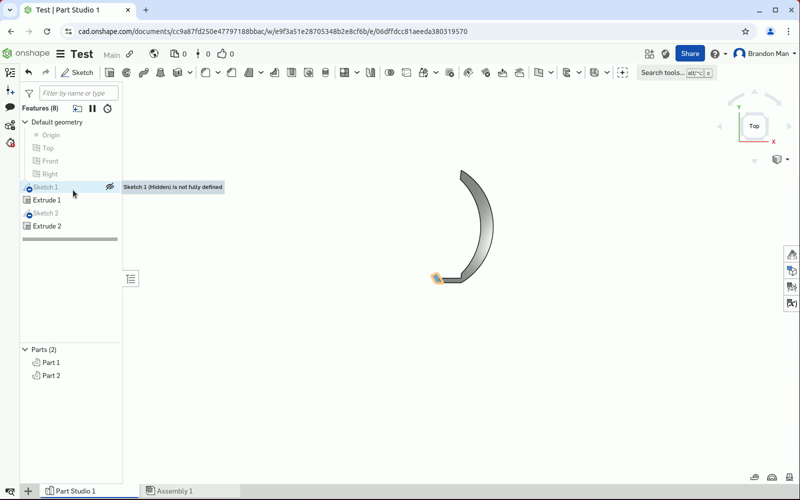
click(73, 189)
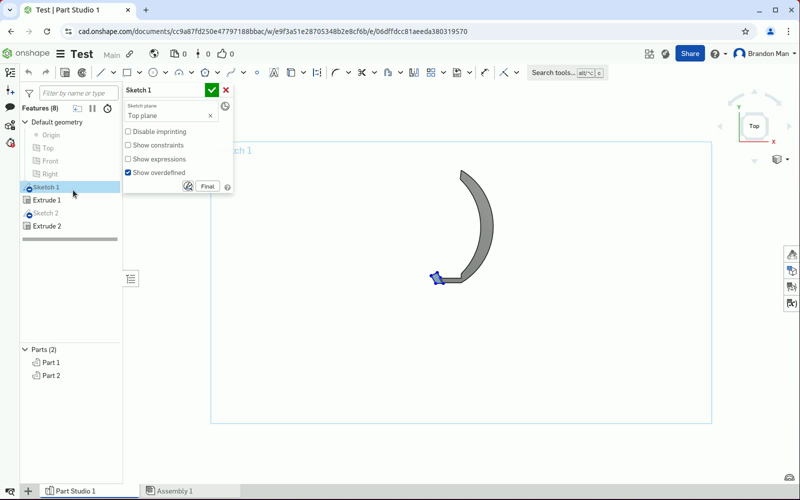
mouse_move(229, 92)
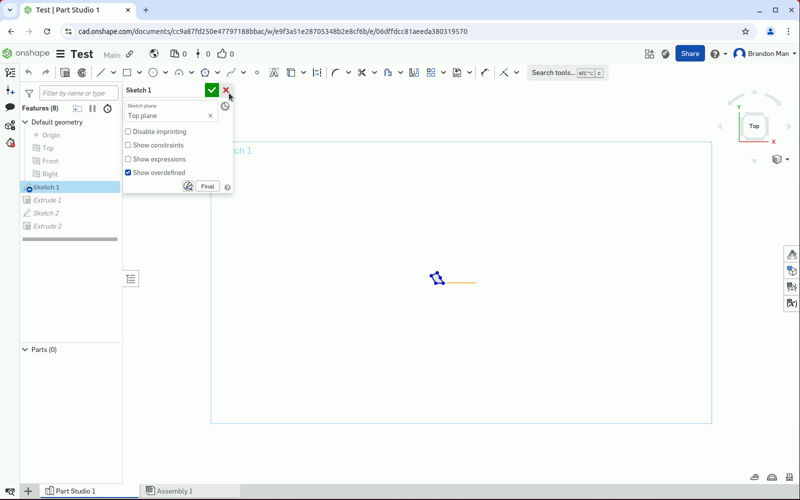
click(229, 92)
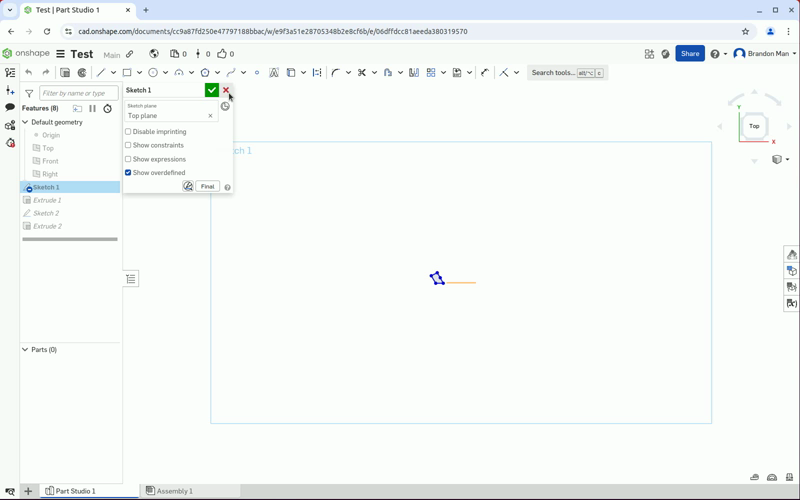
key(shift+s)
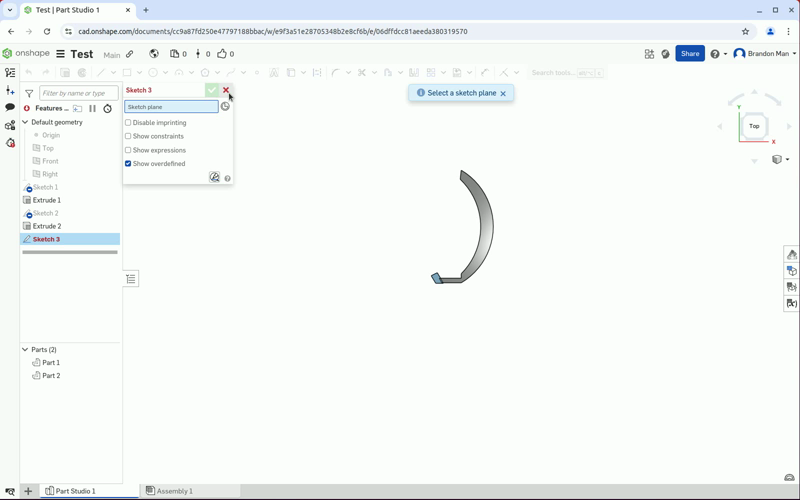
mouse_move(73, 150)
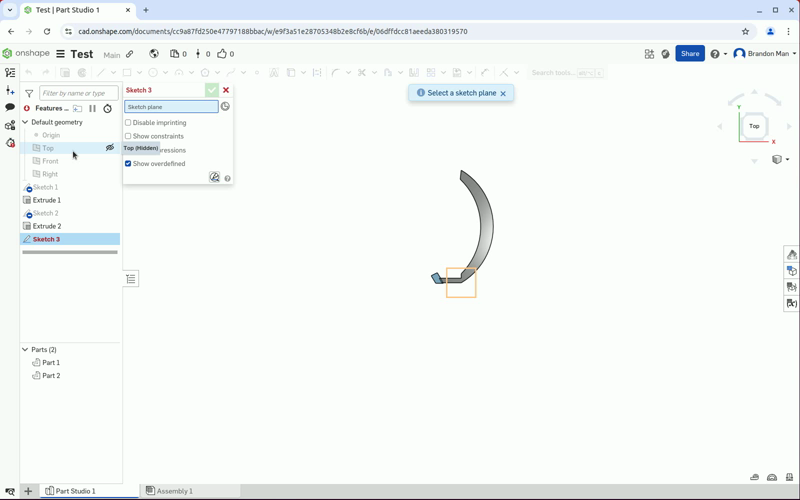
click(73, 150)
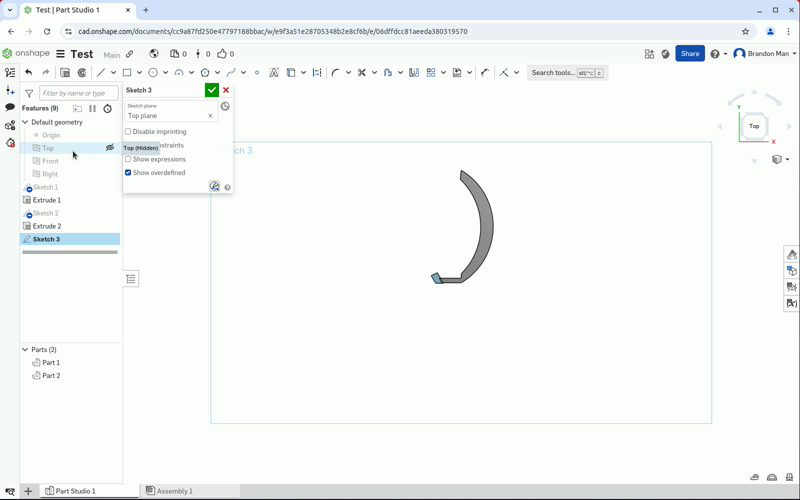
mouse_move(73, 352)
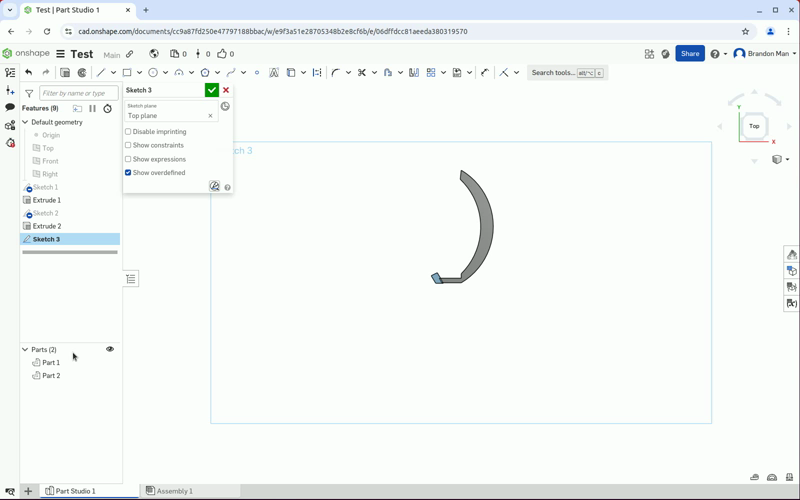
key(y)
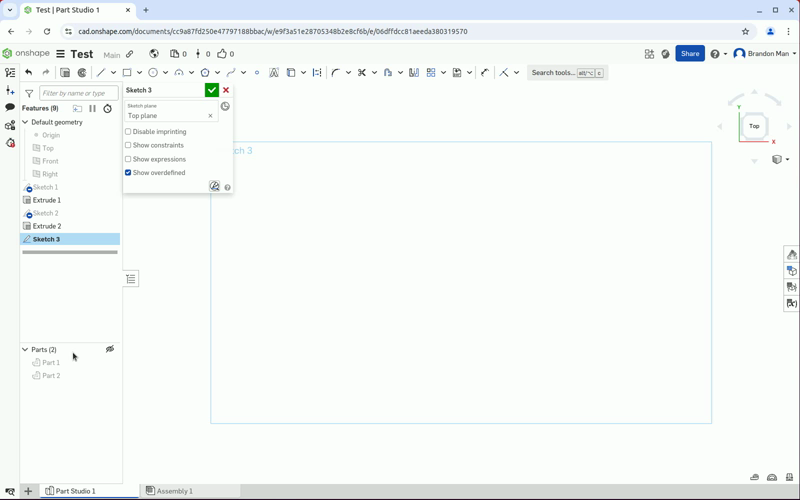
key(l)
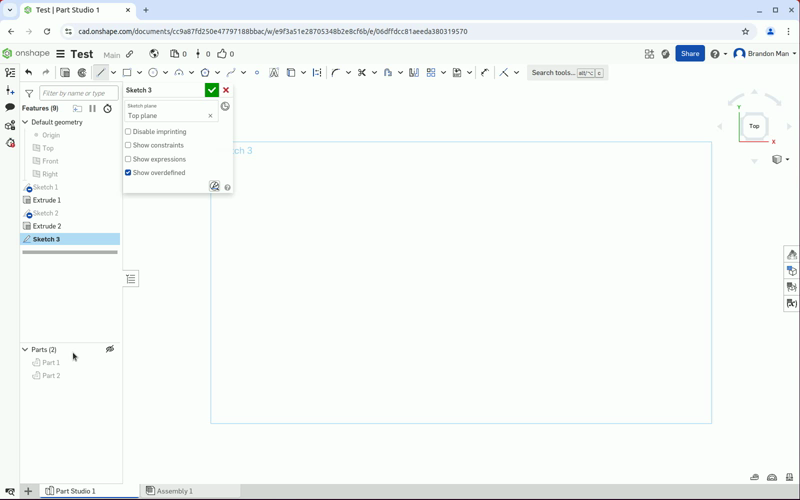
key_down(shift)
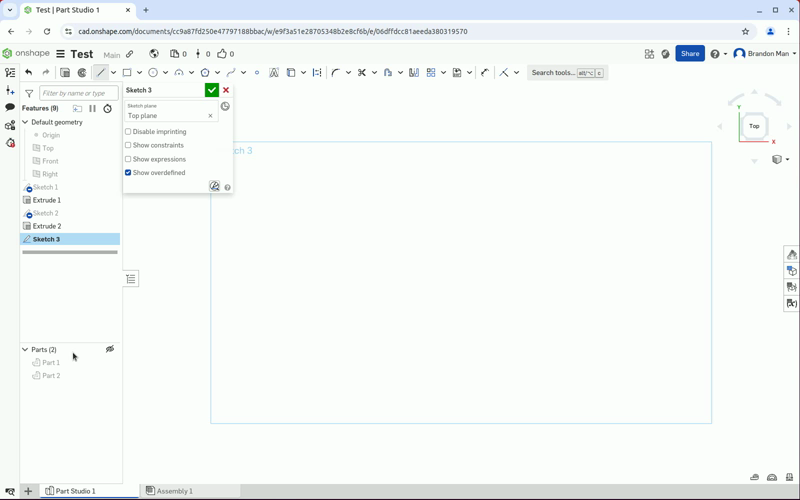
mouse_move(491, 237)
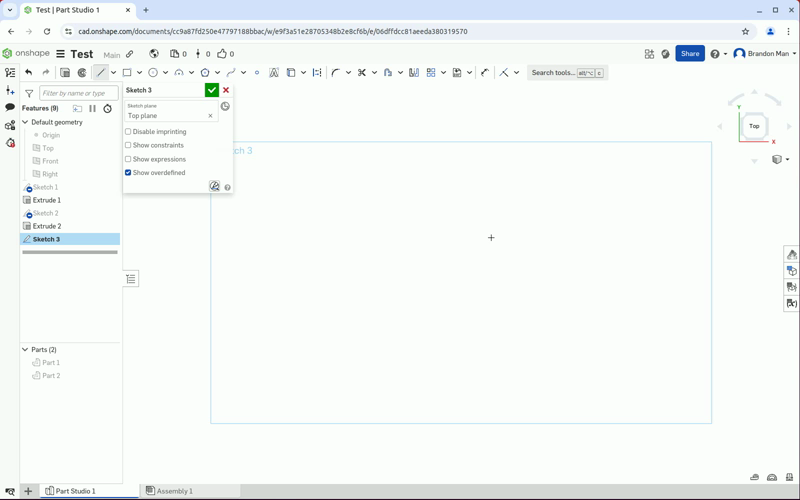
click(491, 237)
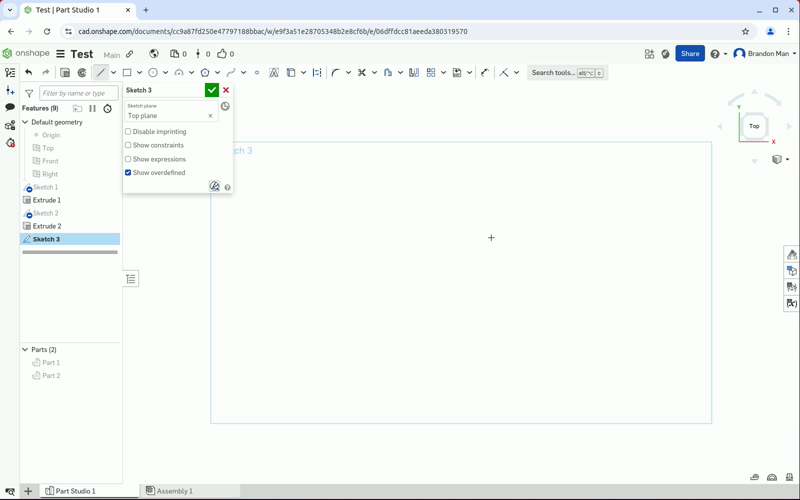
key_up(shift)
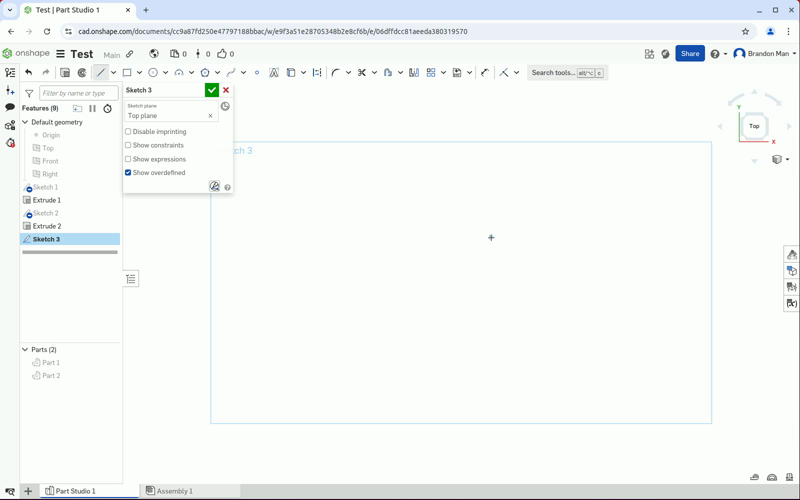
key_down(shift)
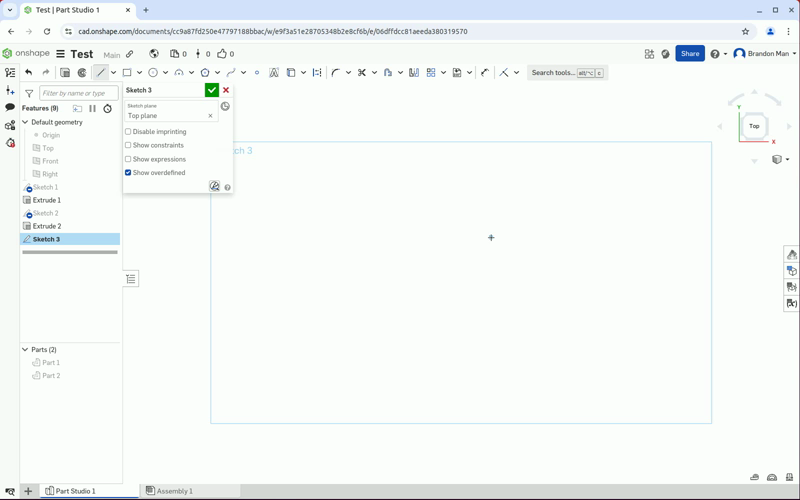
mouse_move(536, 283)
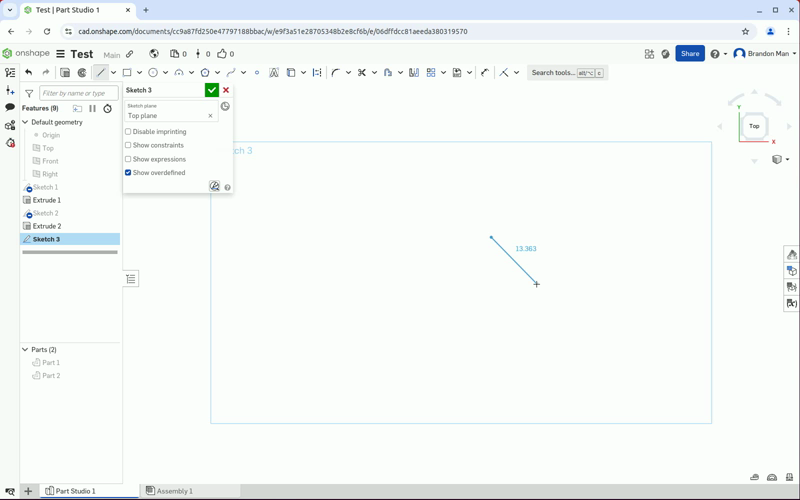
click(536, 283)
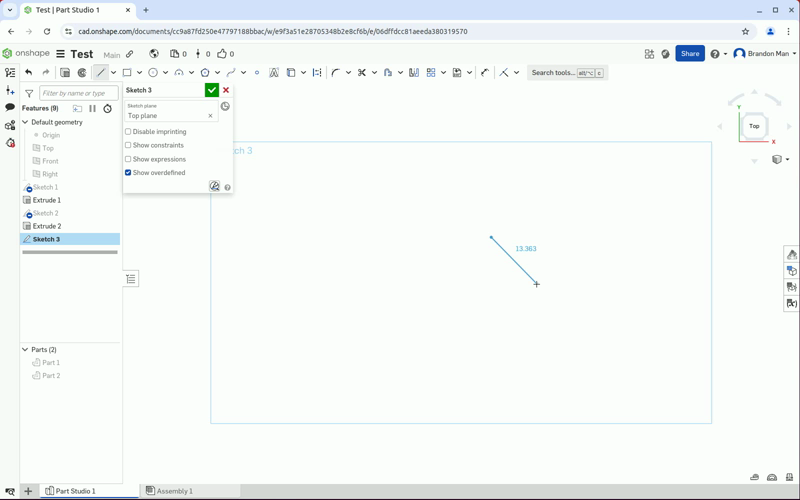
key_up(shift)
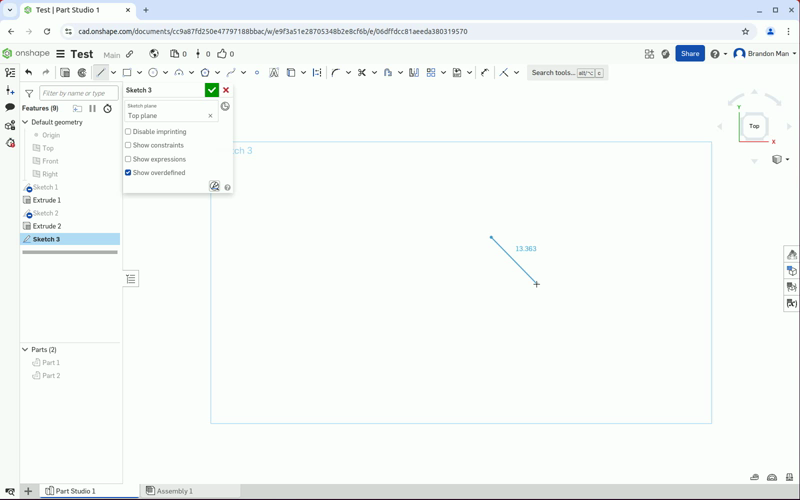
key_down(shift)
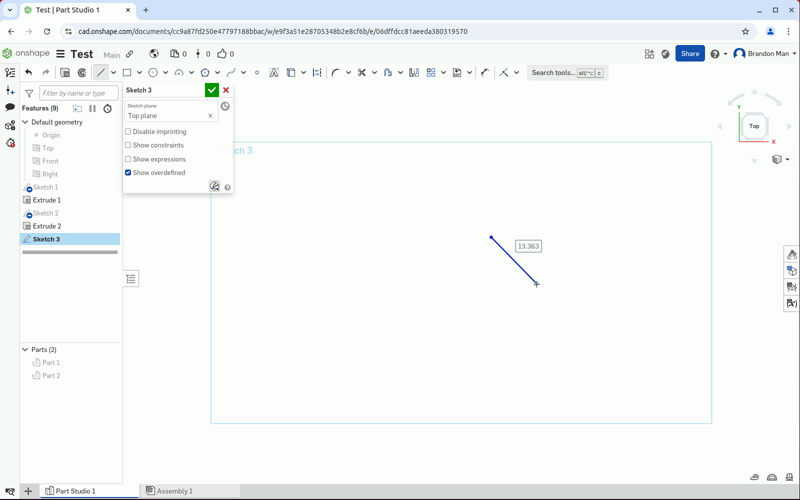
mouse_move(566, 283)
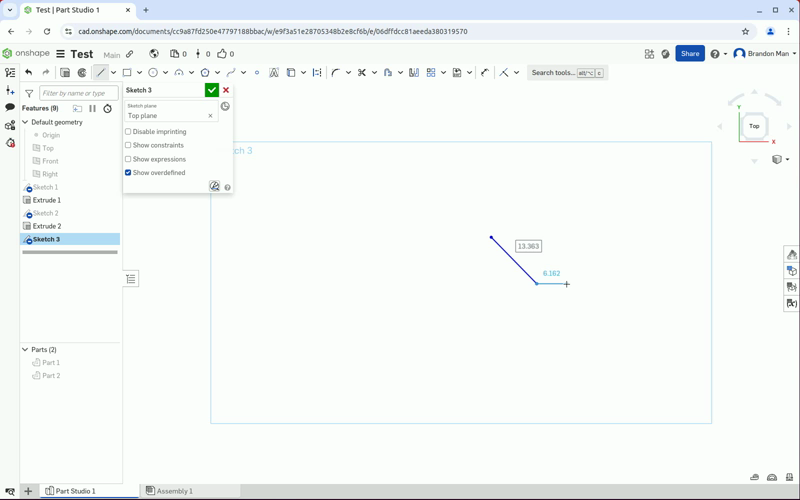
mouse_move(548, 283)
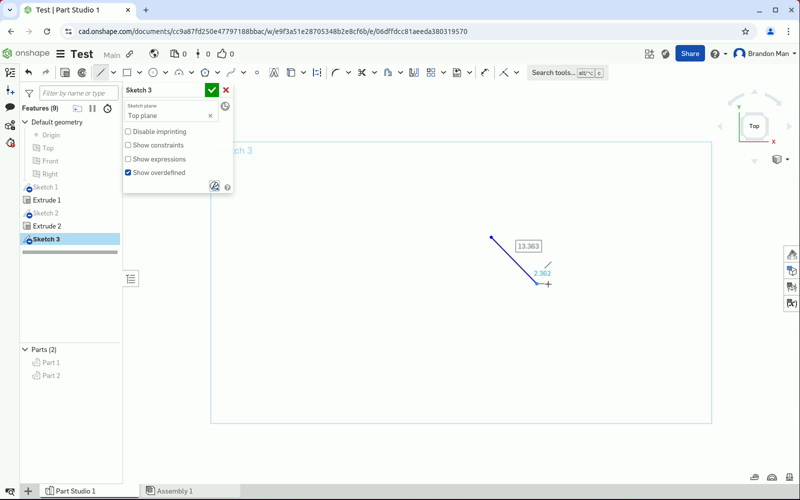
click(548, 283)
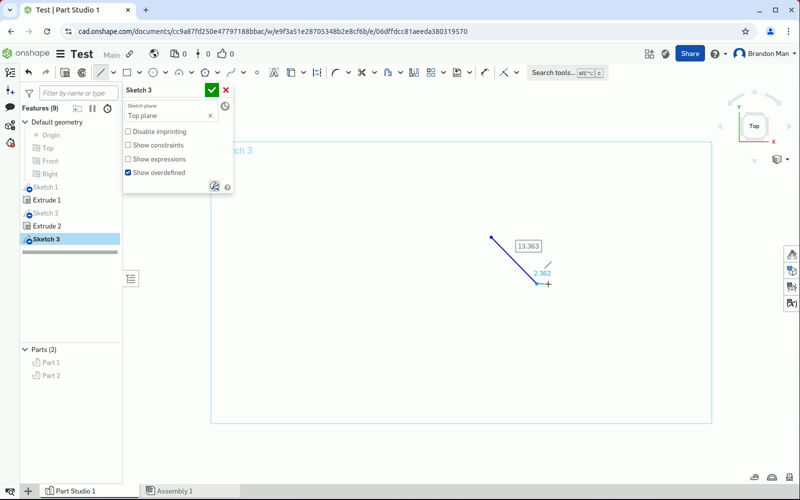
key_up(shift)
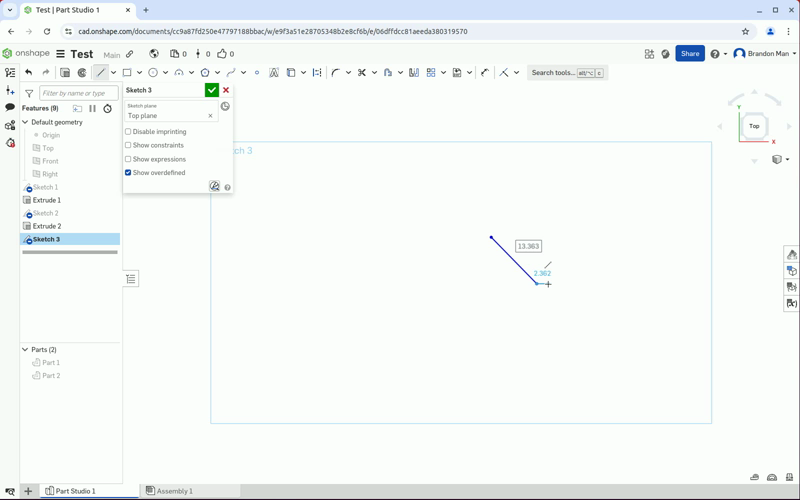
key_down(shift)
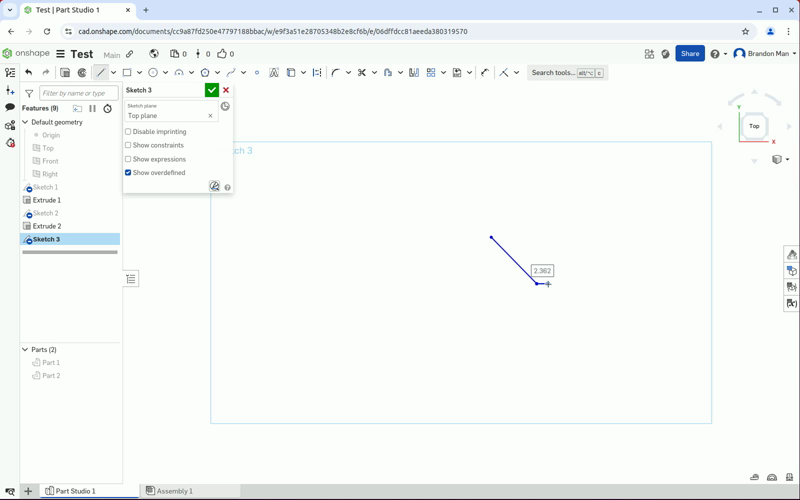
mouse_move(491, 226)
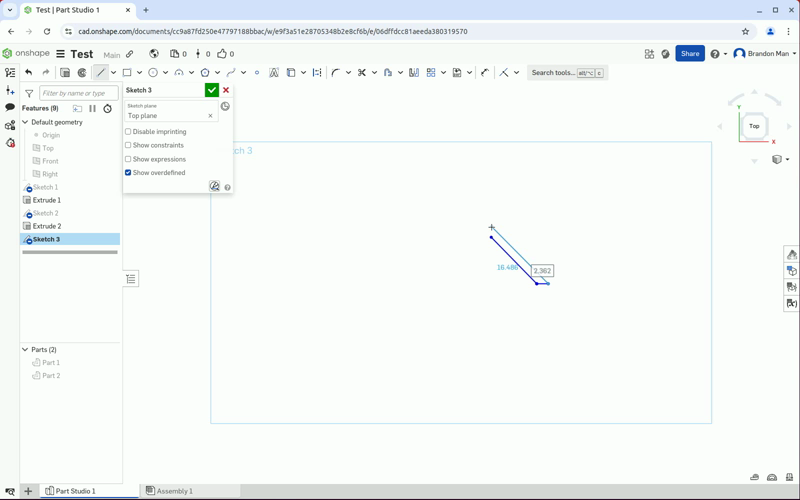
click(491, 226)
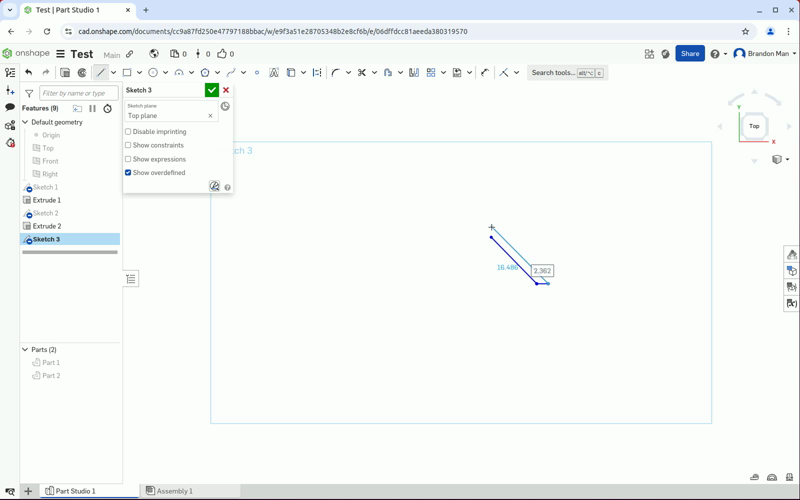
key_up(shift)
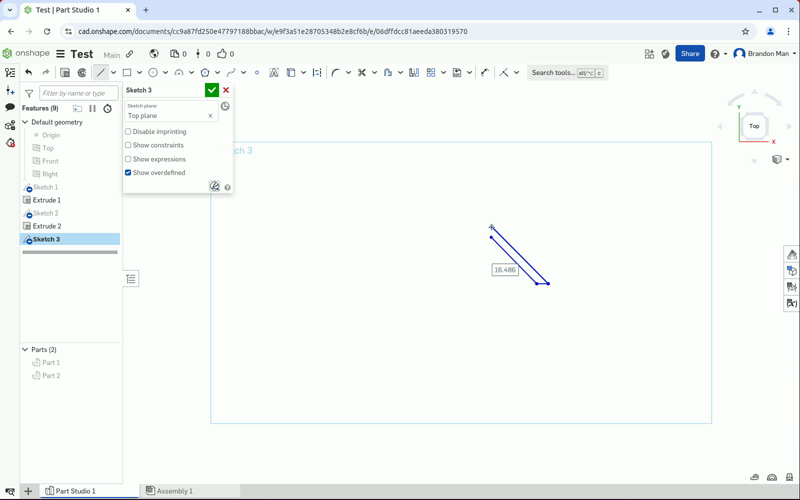
key(esc)
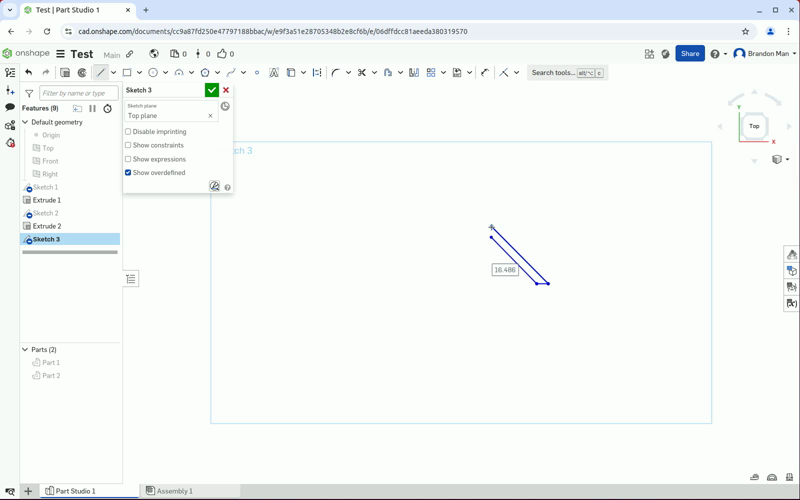
key(a)
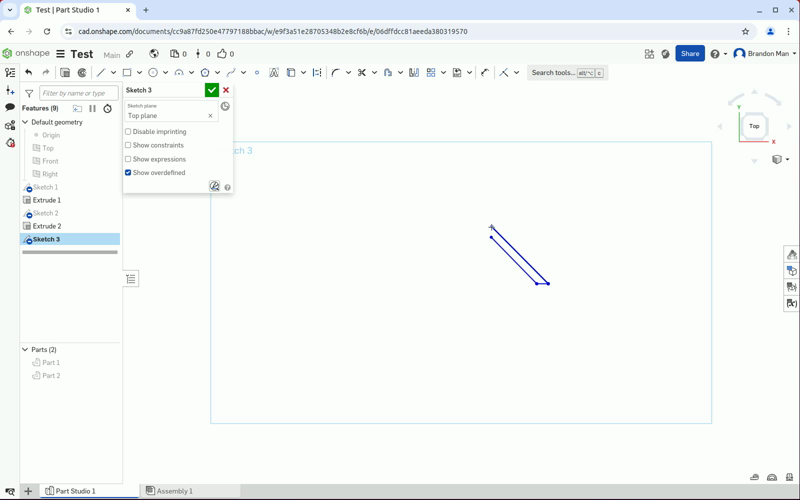
mouse_move(491, 226)
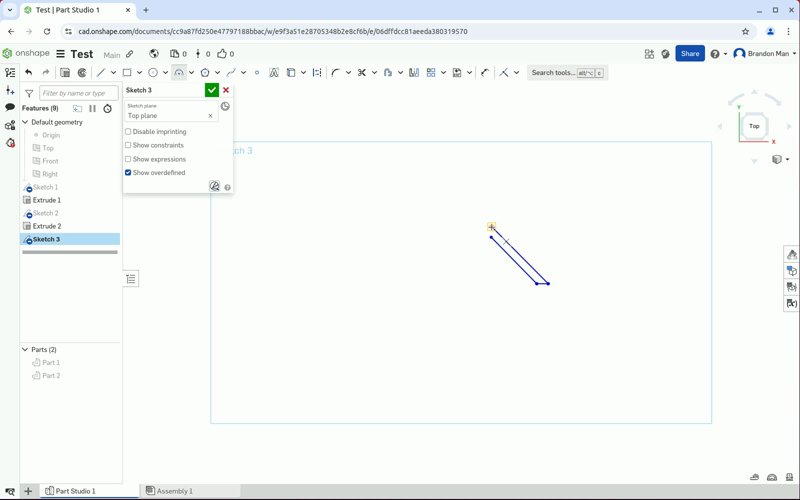
click(491, 226)
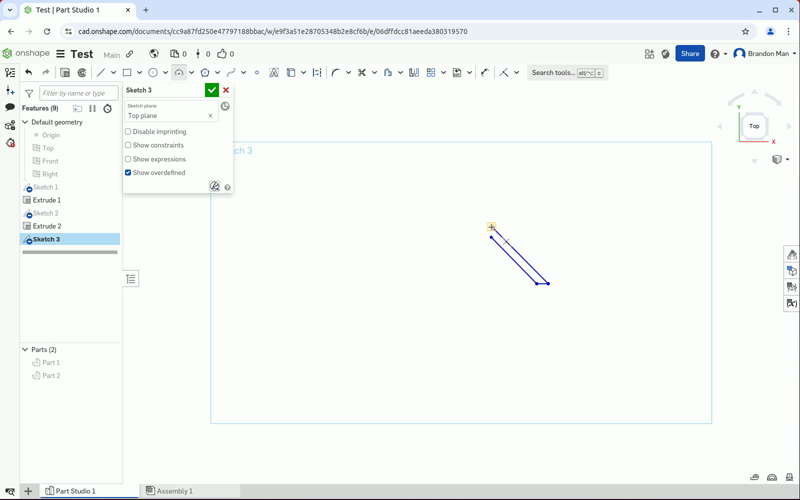
mouse_move(491, 237)
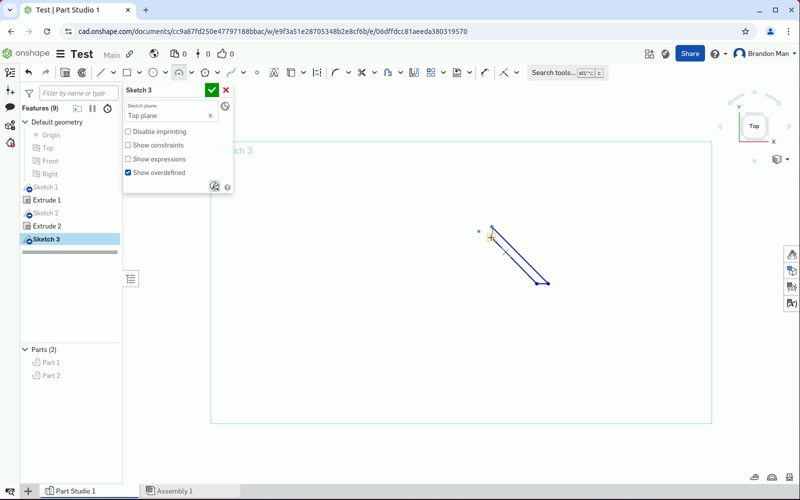
click(491, 237)
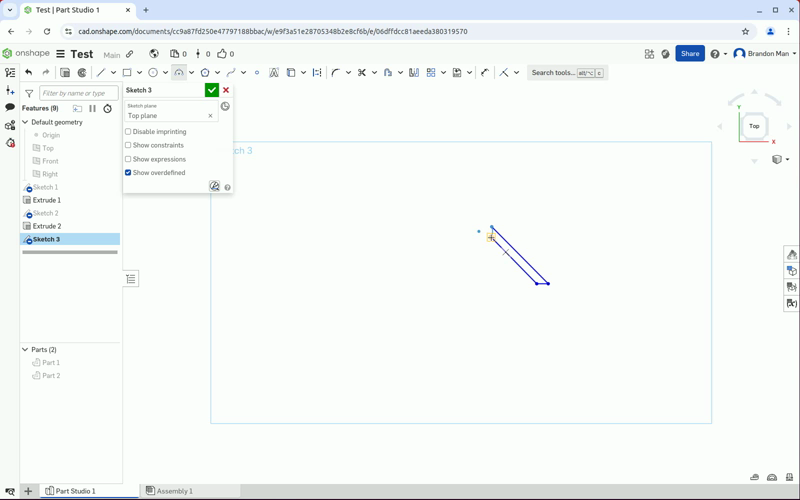
key_down(shift)
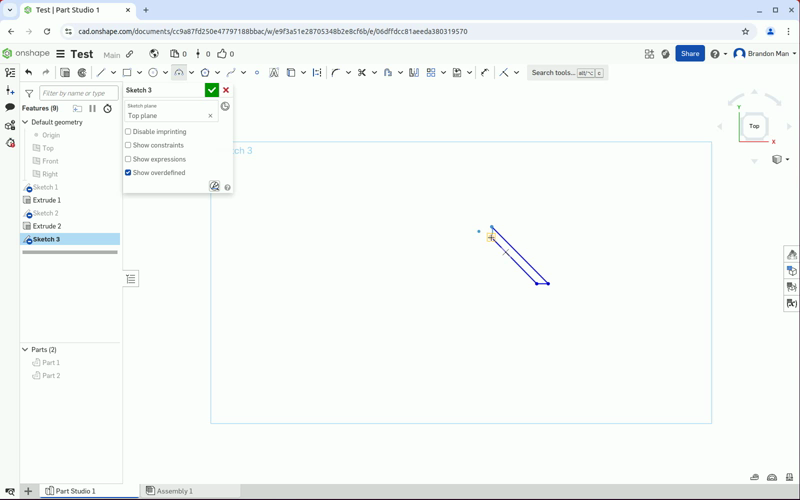
mouse_move(492, 231)
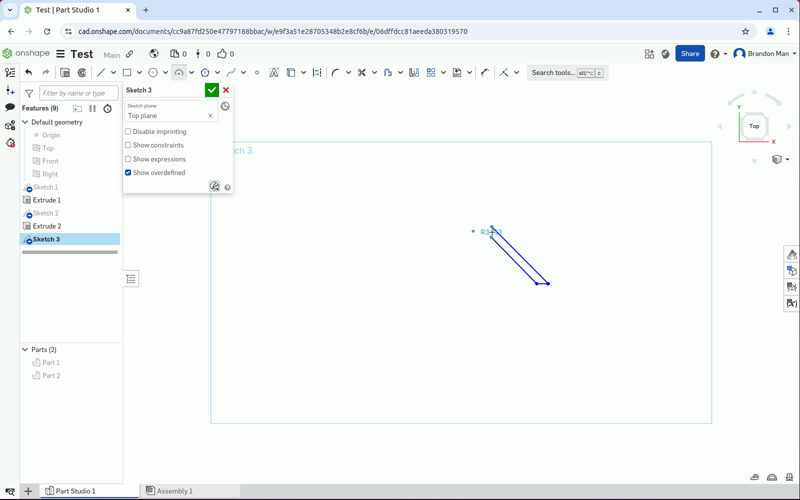
click(492, 231)
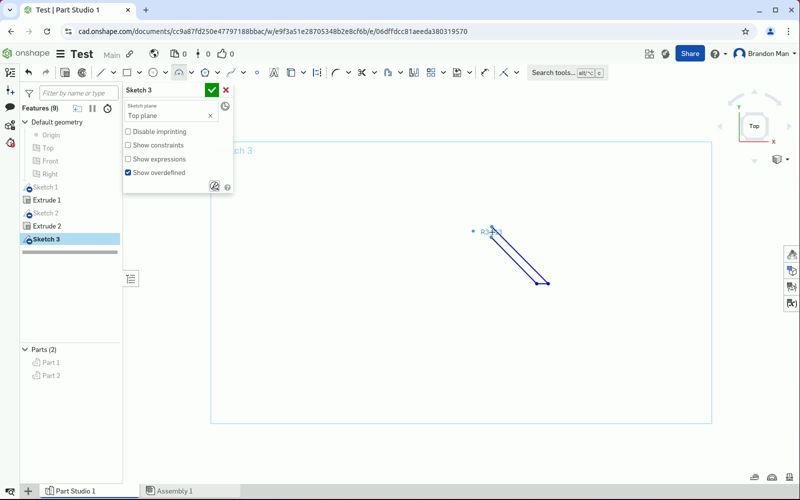
key_up(shift)
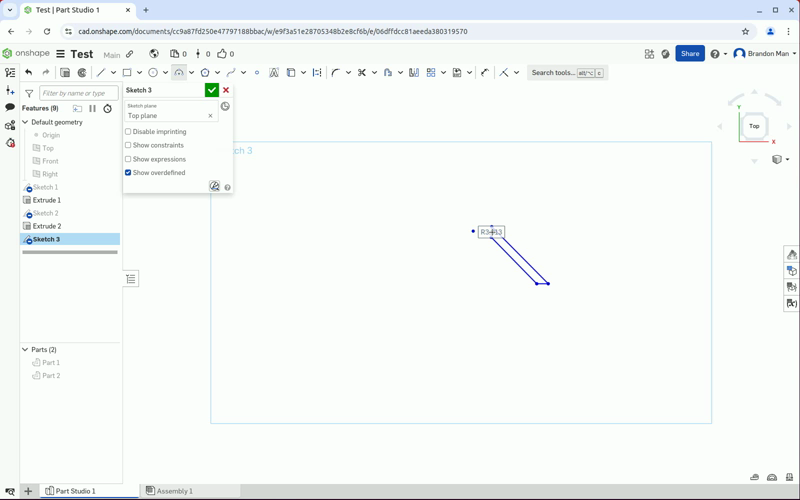
key(esc)
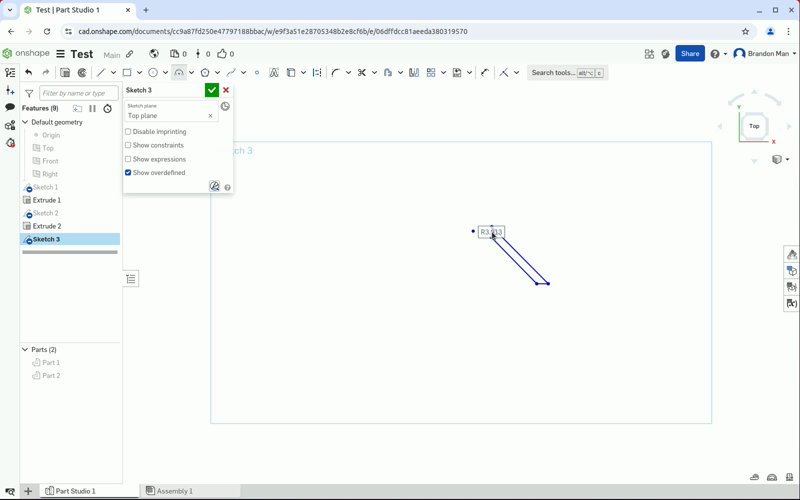
mouse_move(512, 248)
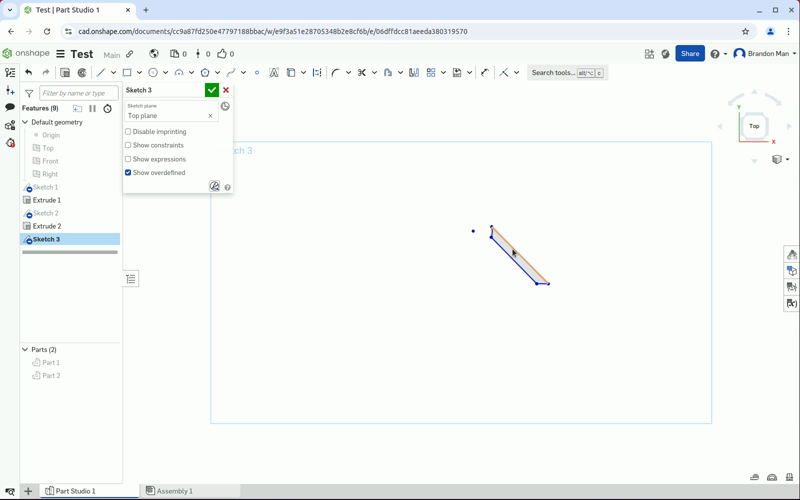
scroll(6)
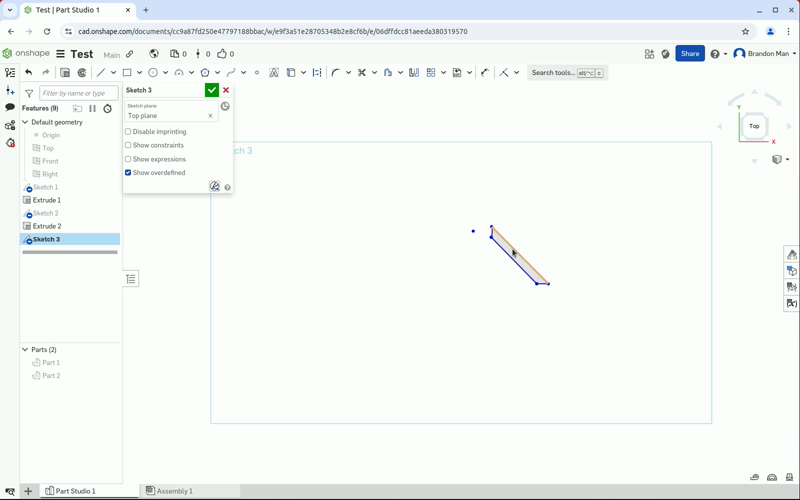
scroll(6)
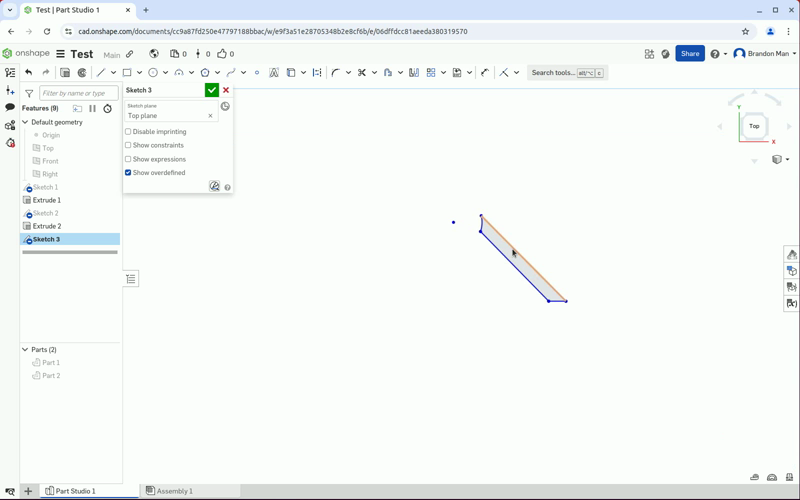
scroll(6)
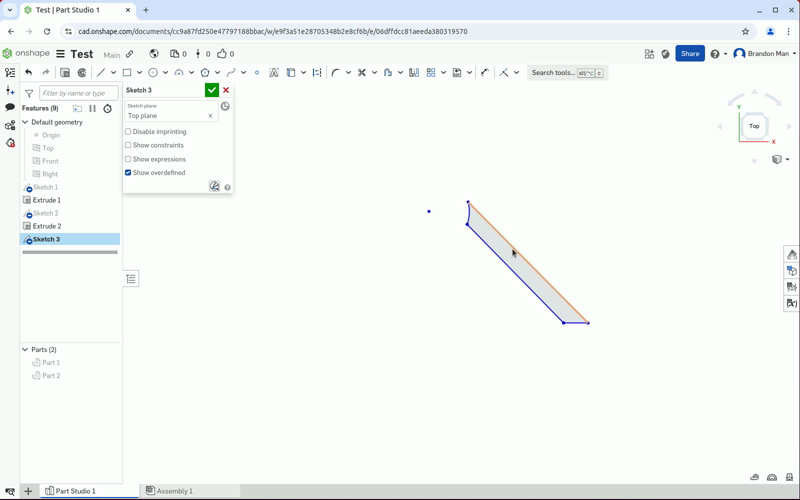
scroll(6)
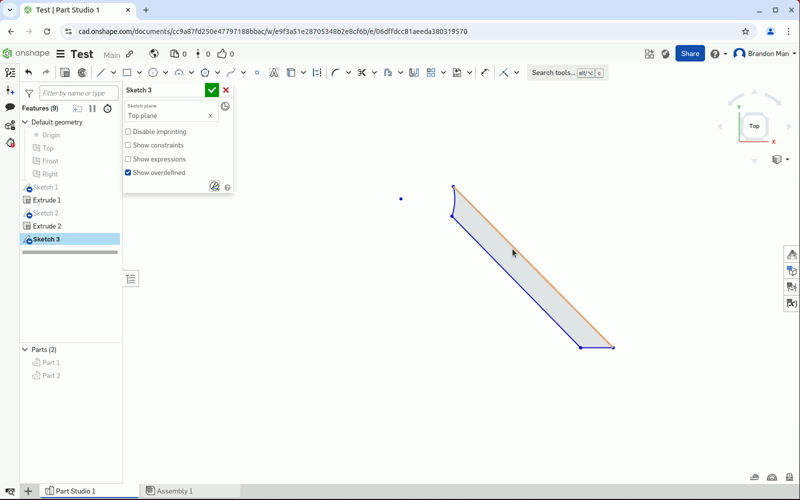
scroll(6)
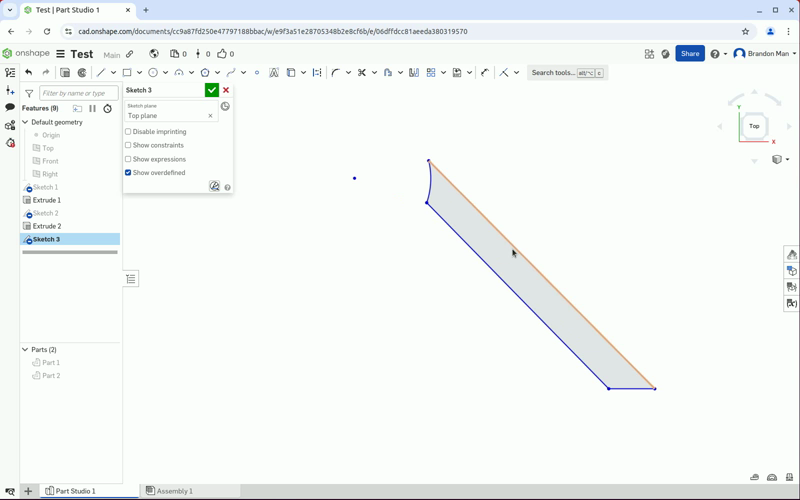
scroll(6)
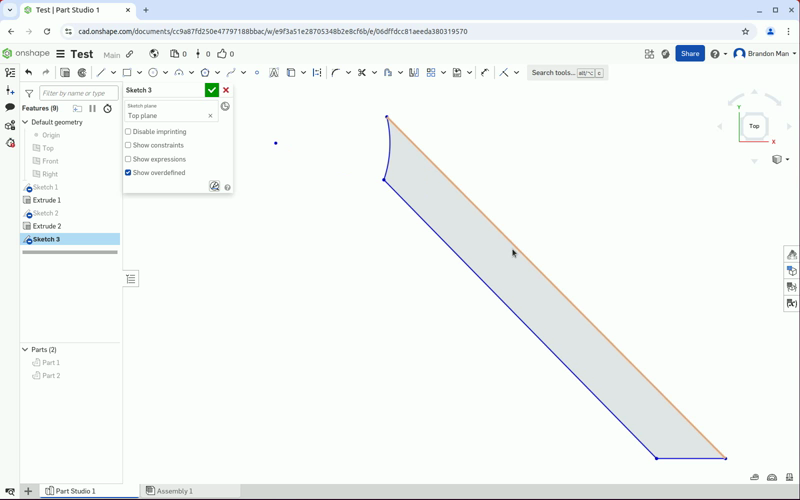
scroll(6)
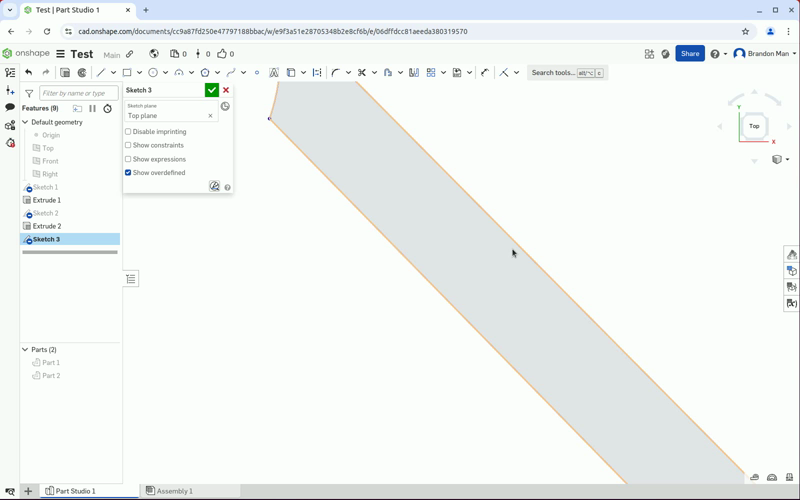
click(512, 248)
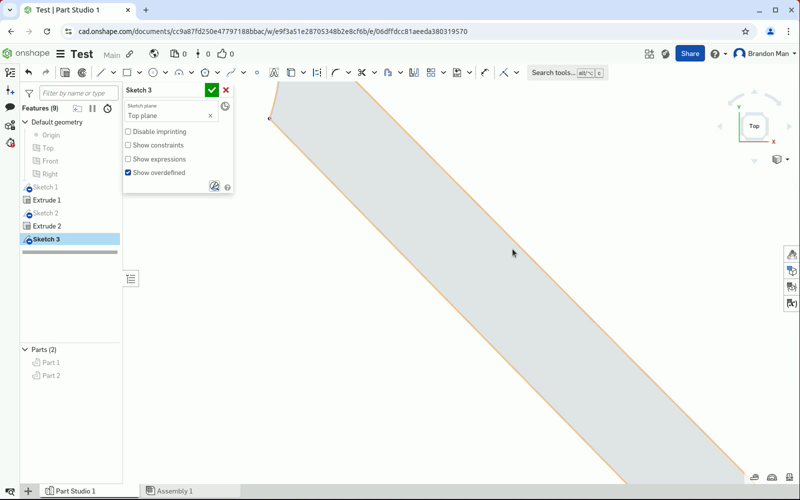
scroll(-6)
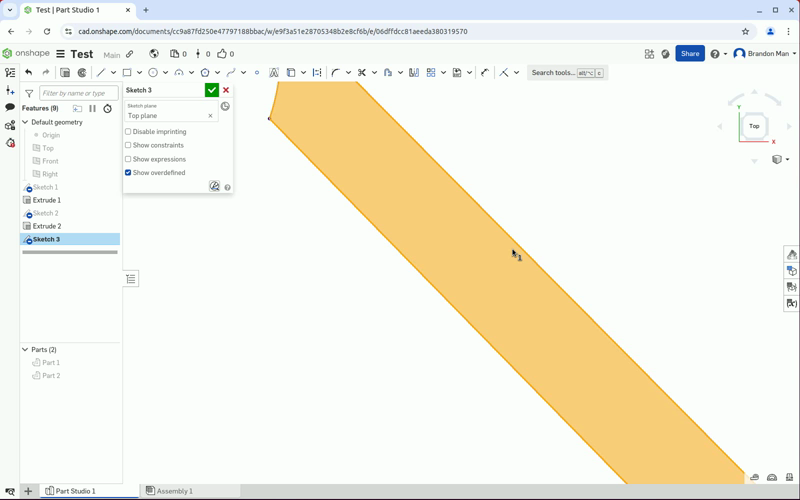
scroll(-6)
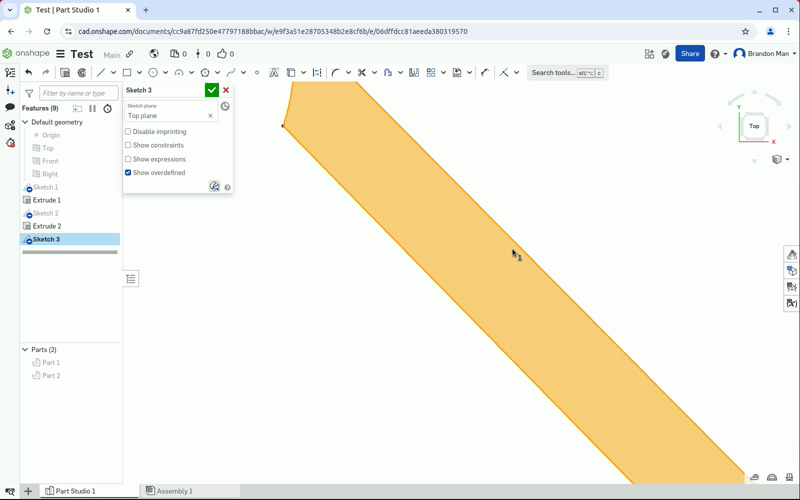
scroll(-6)
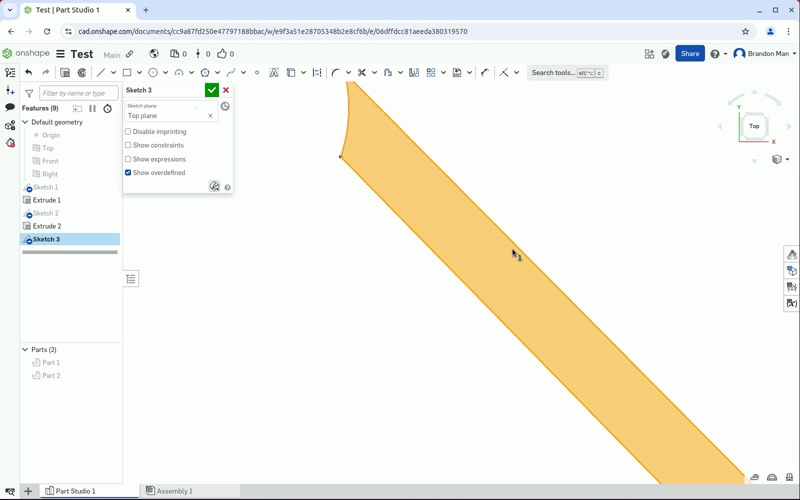
scroll(-6)
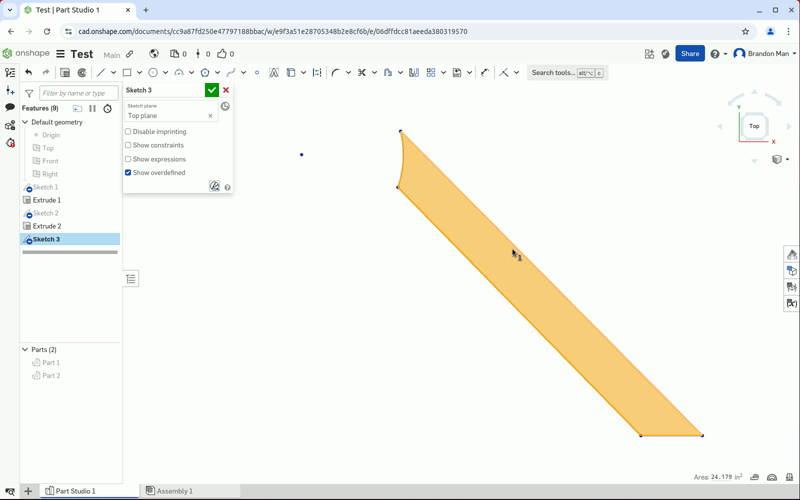
scroll(-6)
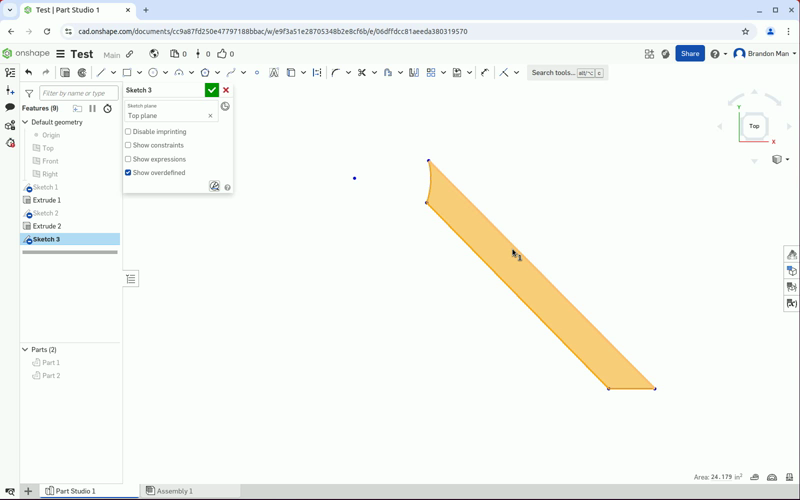
scroll(-6)
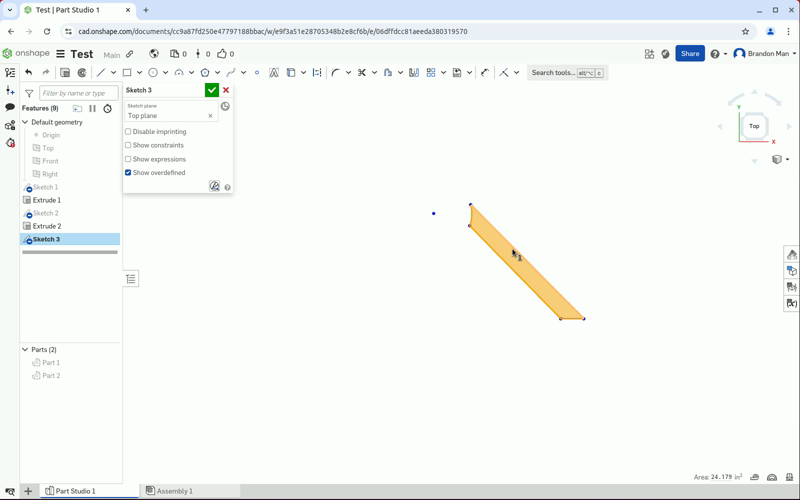
scroll(-6)
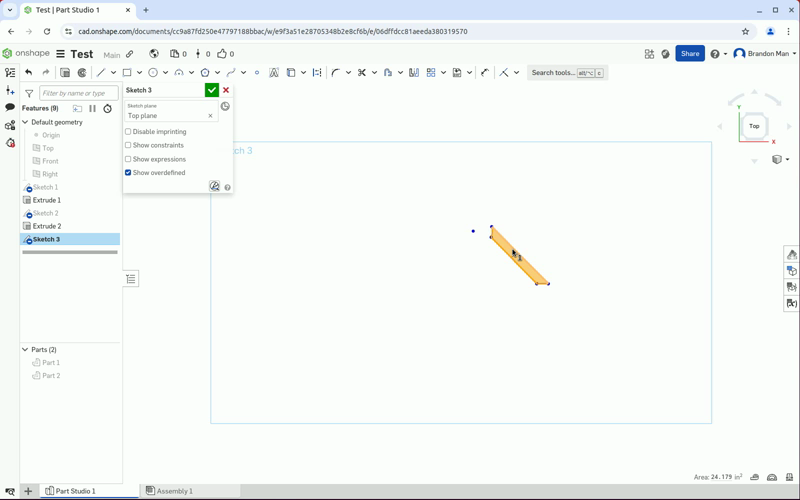
mouse_move(73, 352)
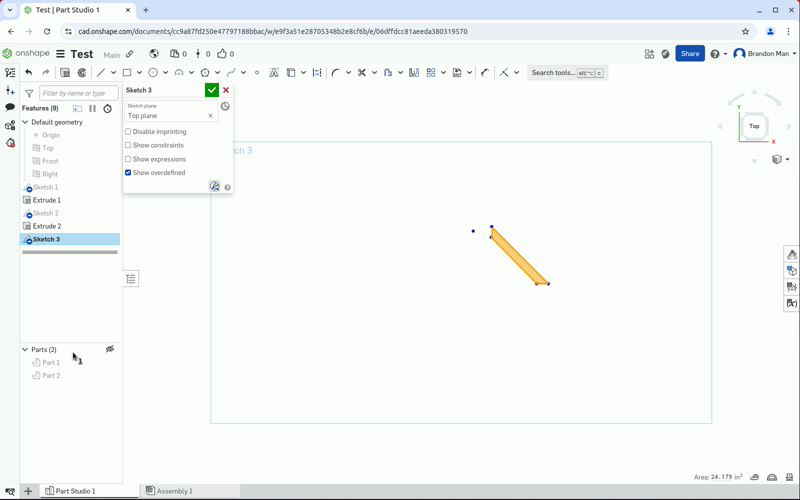
key(shift+y)
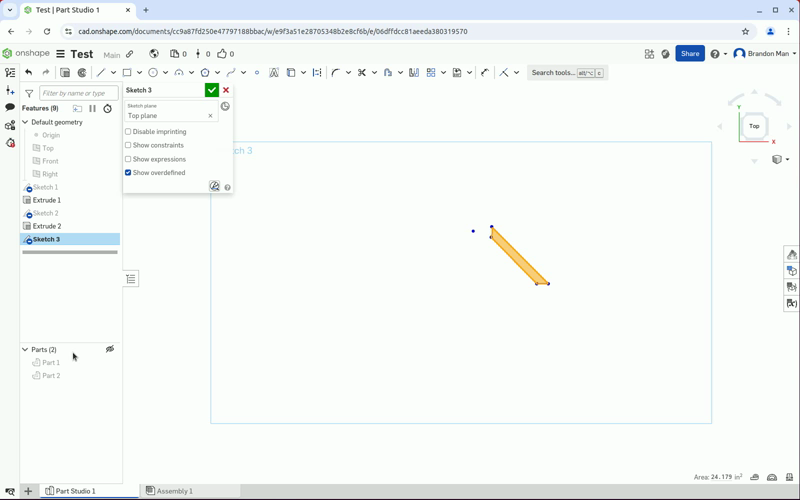
key(shift+e)
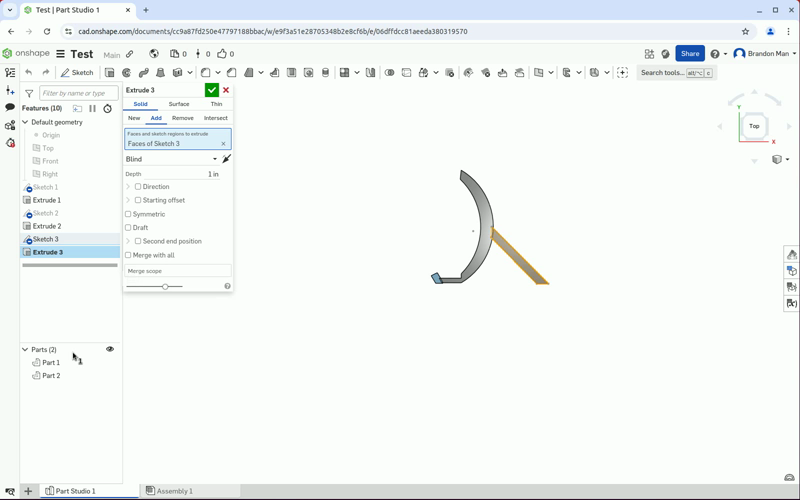
mouse_move(143, 106)
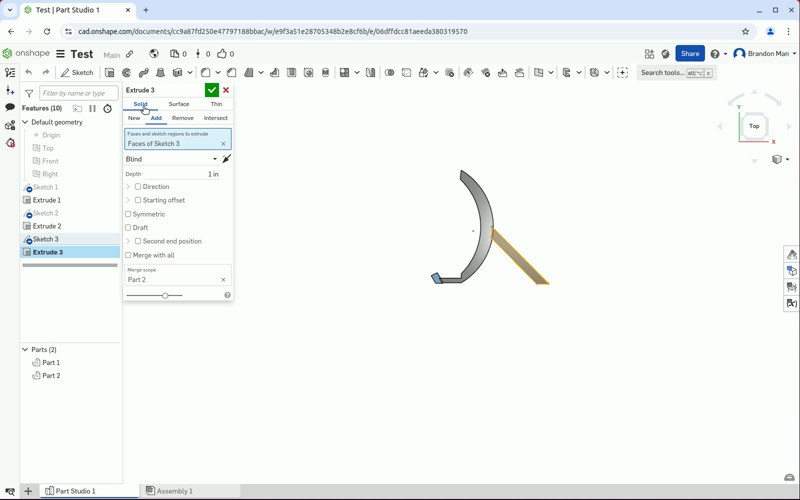
click(143, 106)
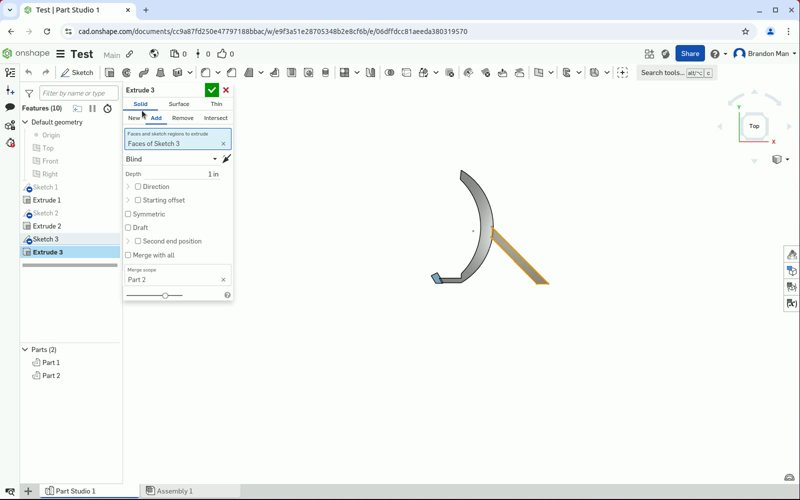
mouse_move(137, 120)
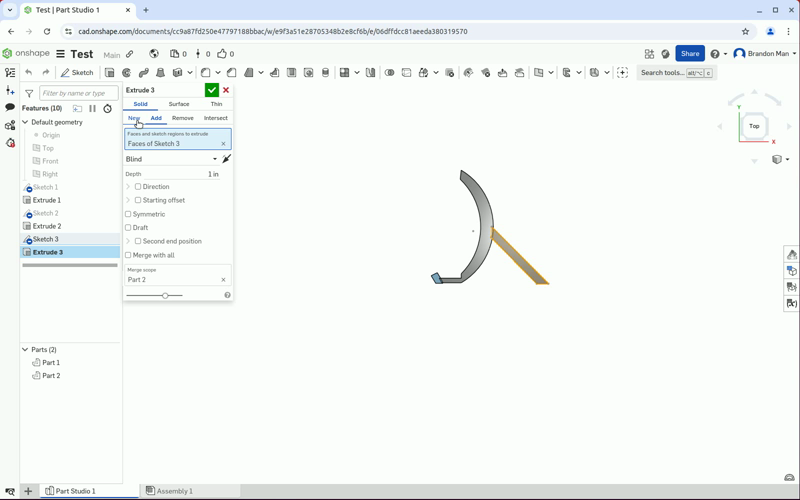
click(137, 120)
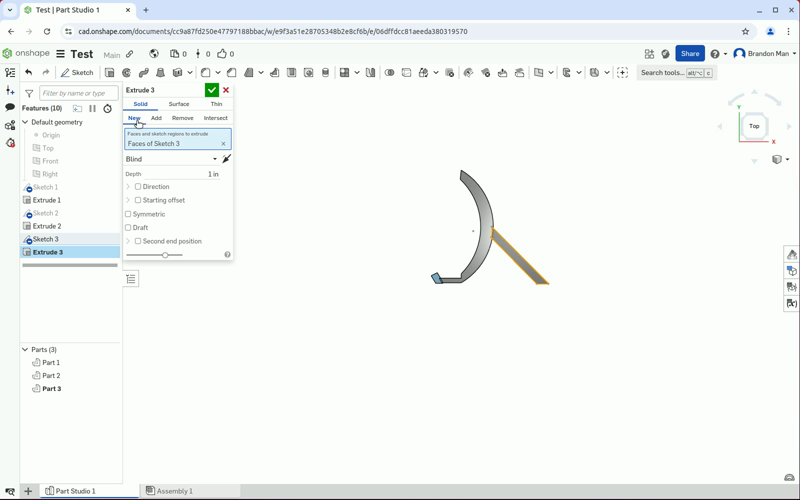
key(tab, 4)
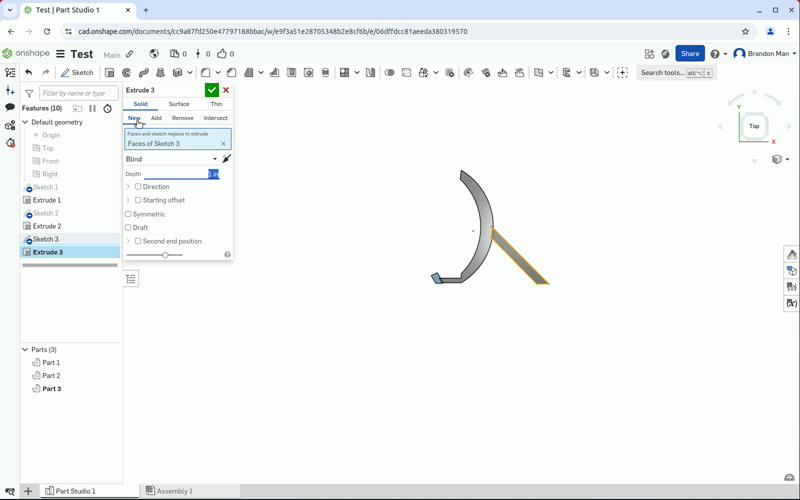
text(11.554)
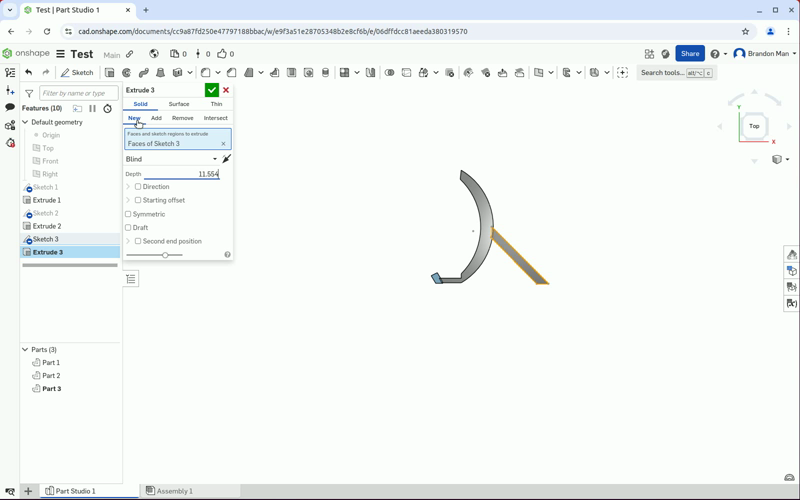
key(enter)
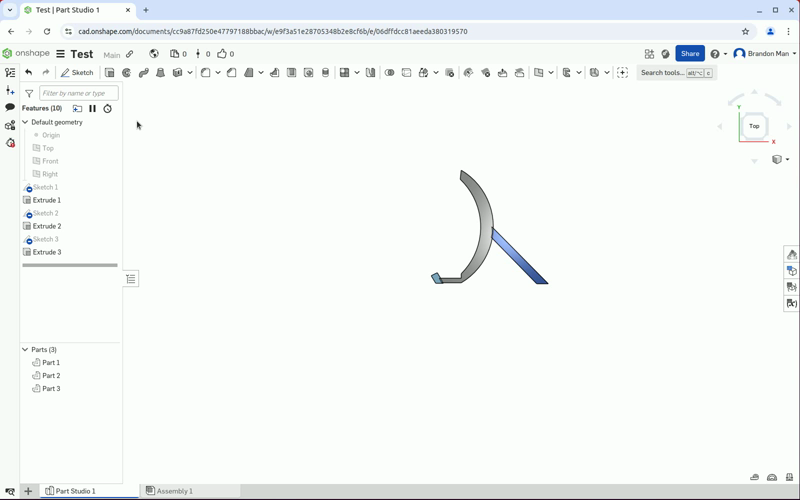
key(shift+h)
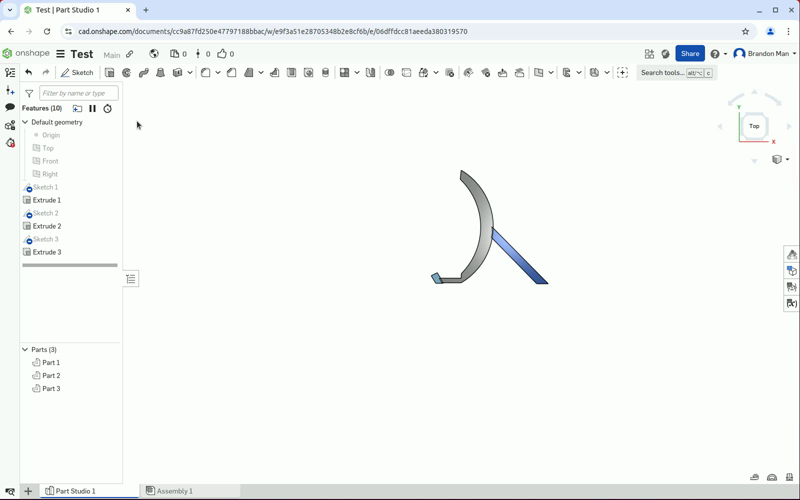
key(shift+h)
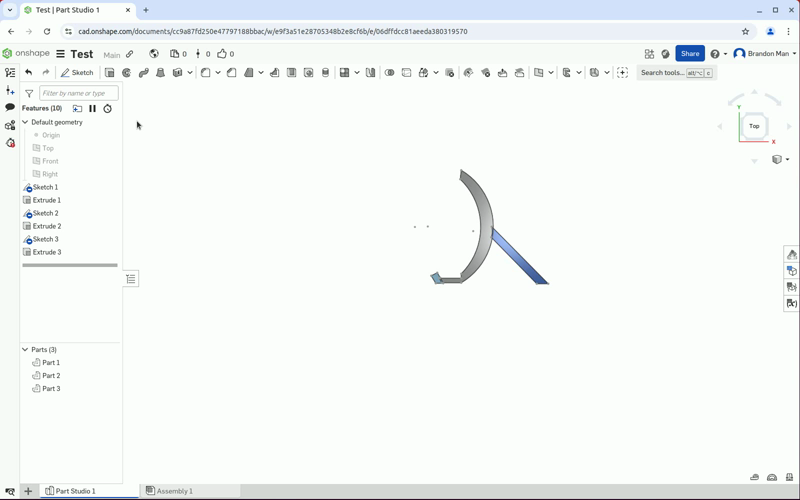
key(shift+7)
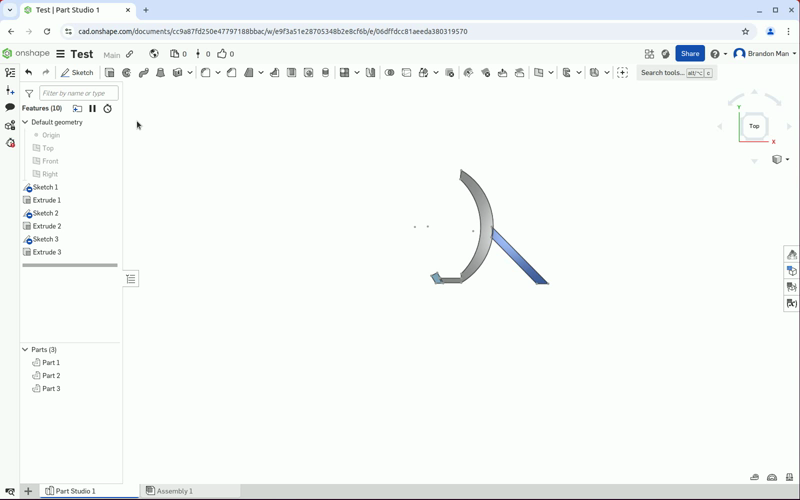
key(up, 3)
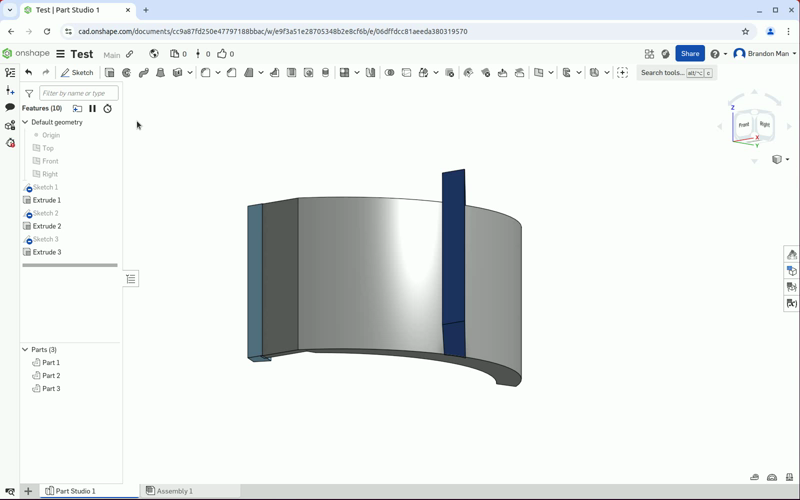
key(left, 3)
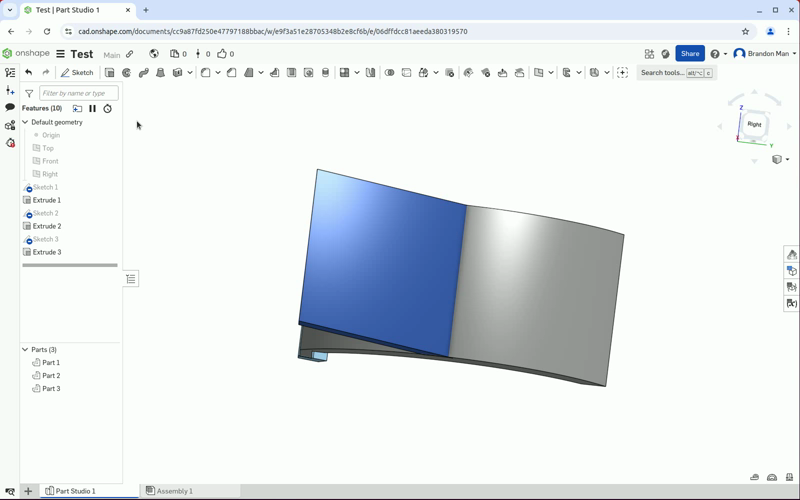
key(right, 3)
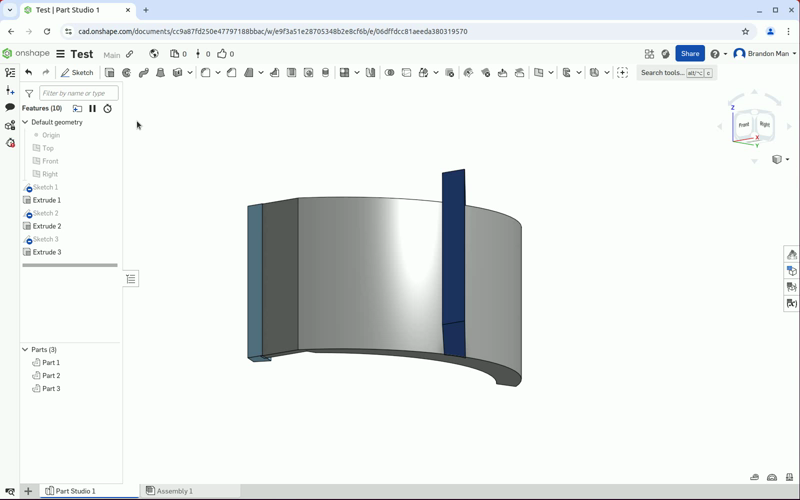
key(down, 3)
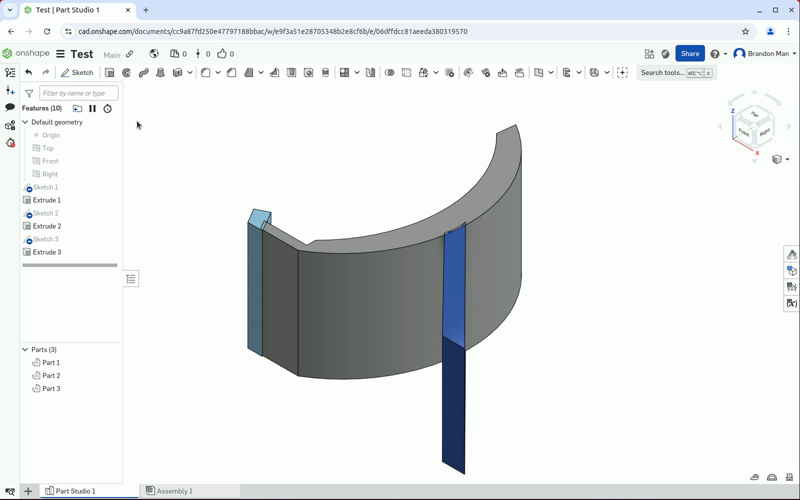
mouse_move(73, 189)
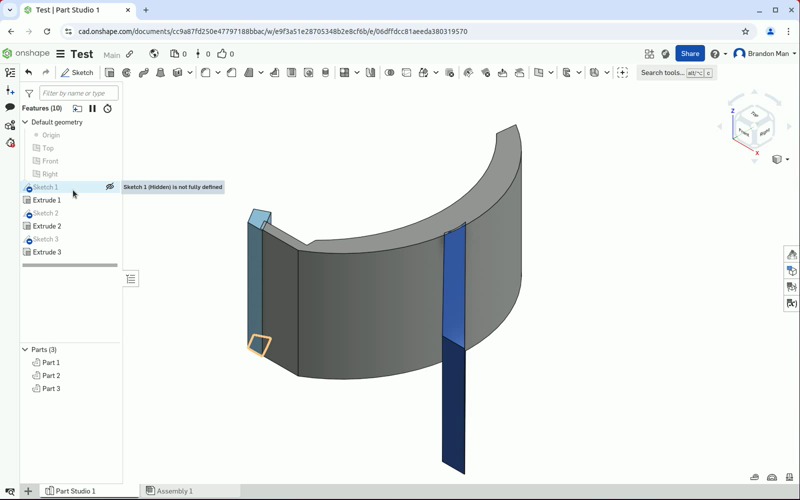
click(73, 189)